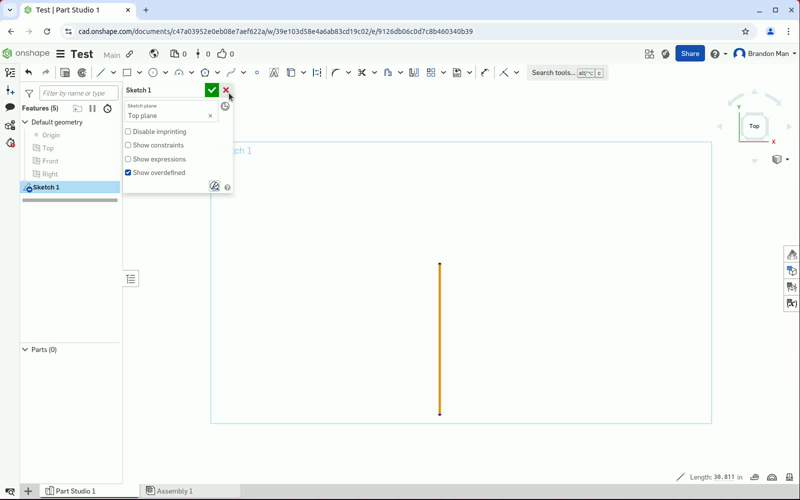
key(shift+h)
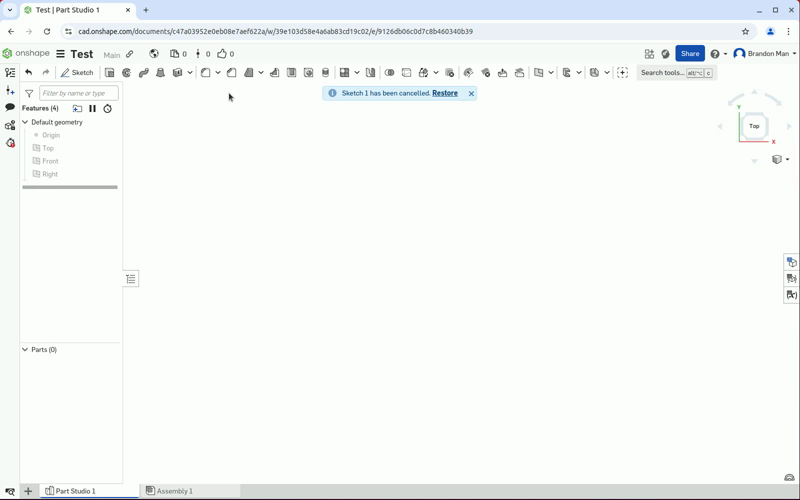
mouse_move(73, 352)
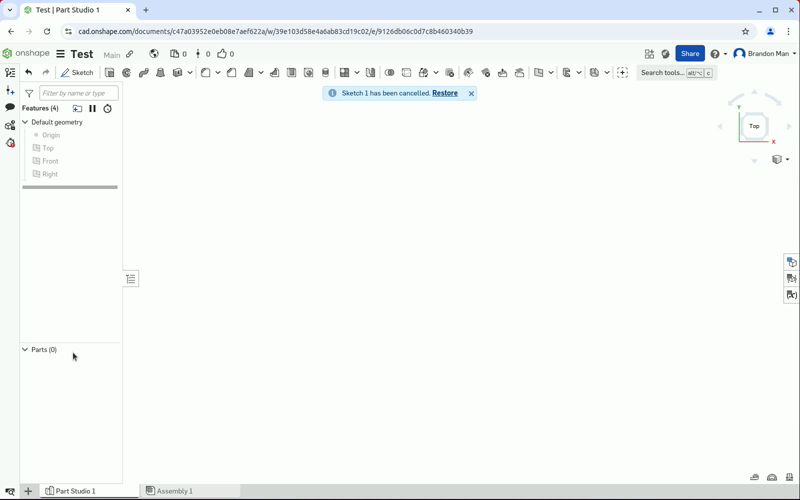
key(y)
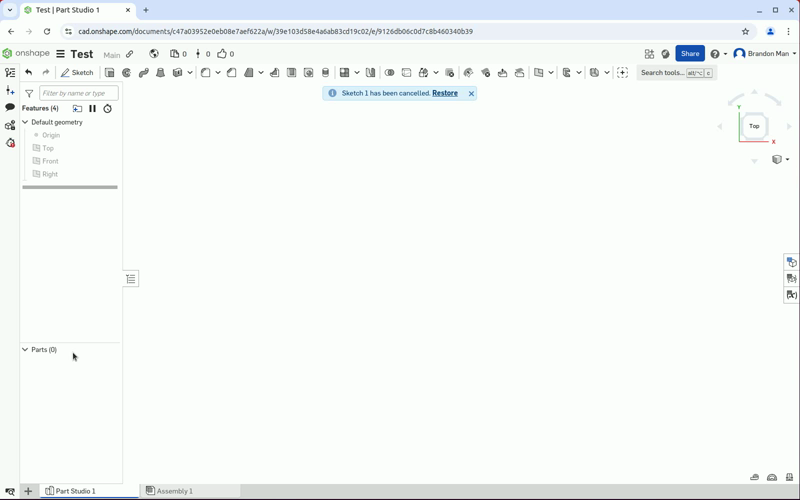
key(shift+p)
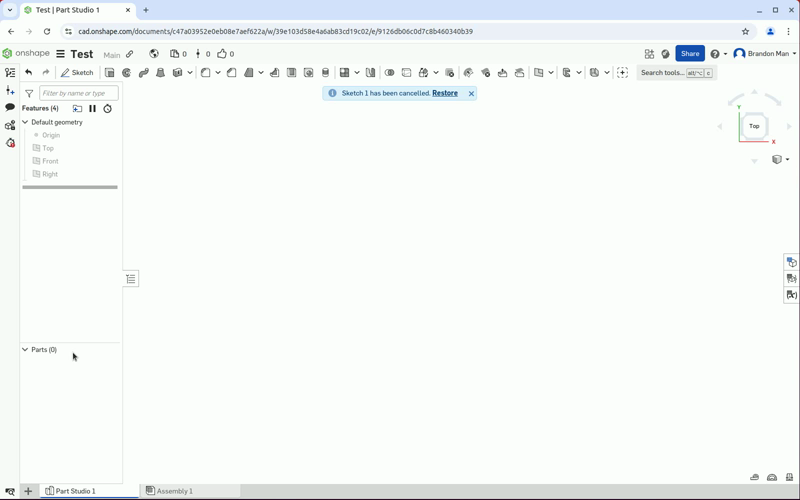
key(space)
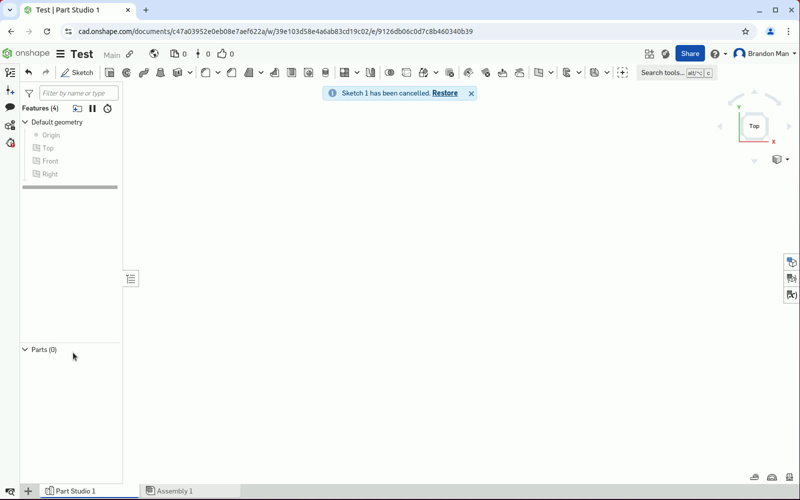
key_down(shift)
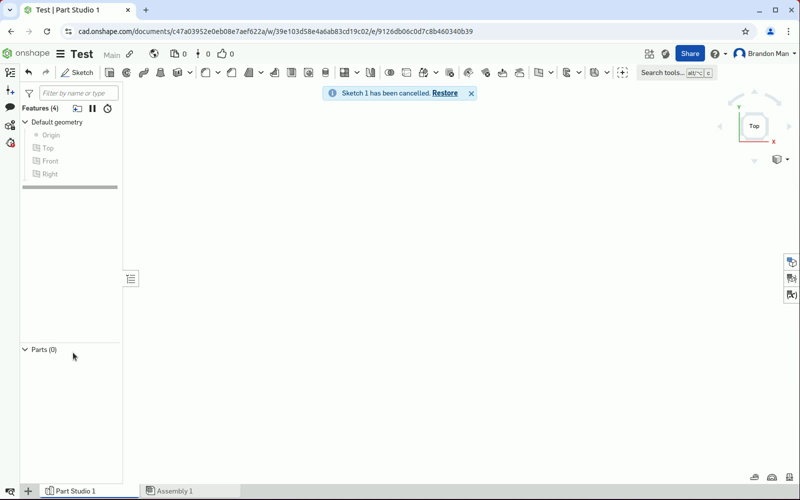
key(up)
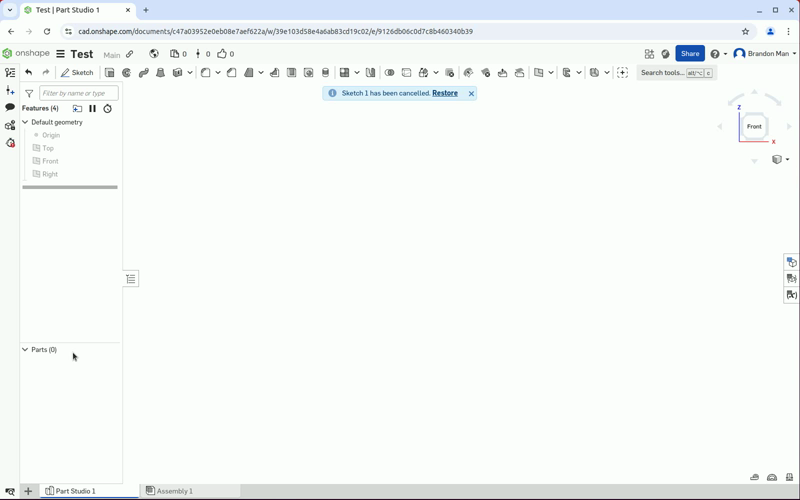
key_up(shift)
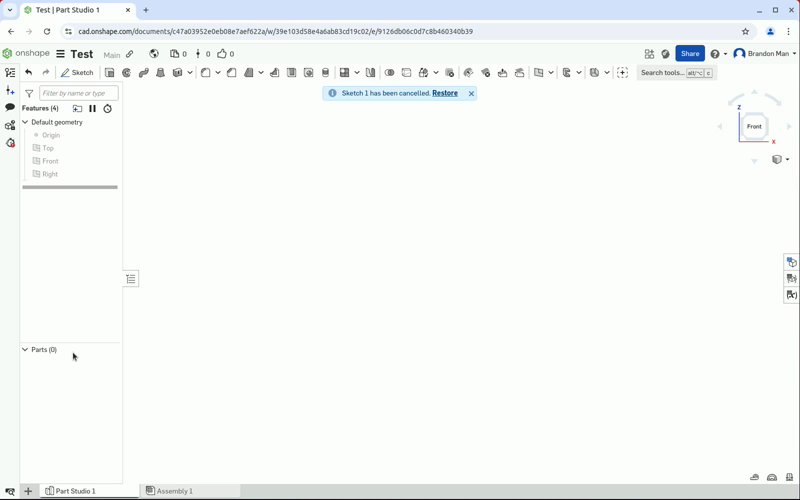
key(space)
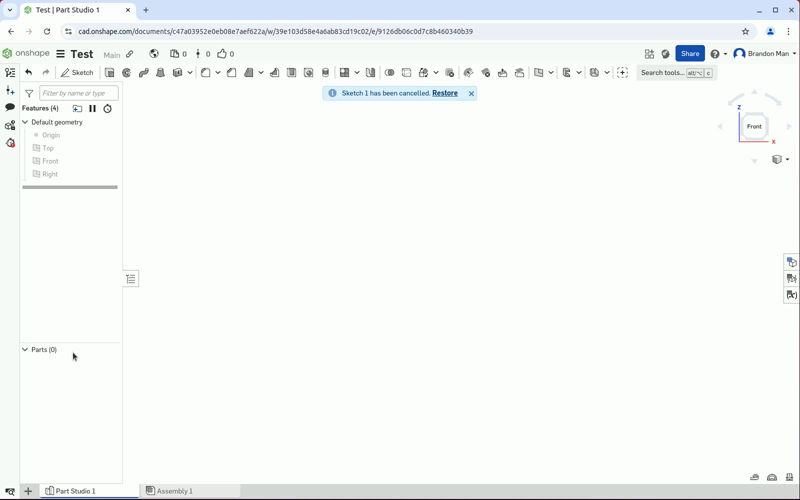
key_down(shift)
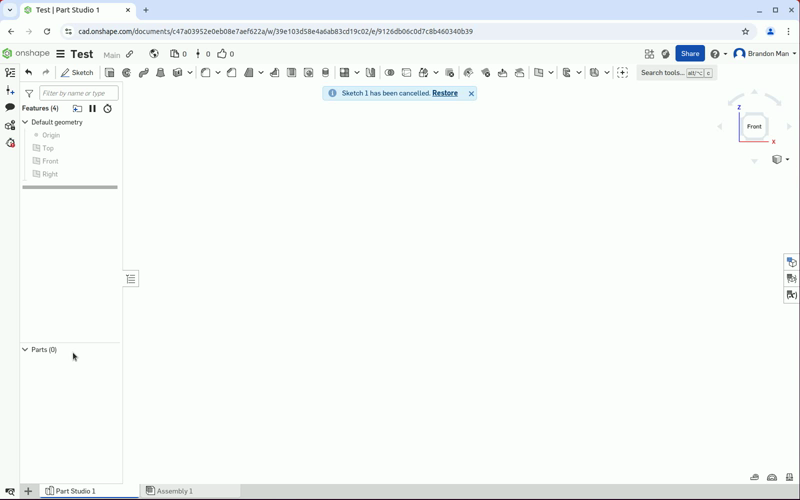
key(left)
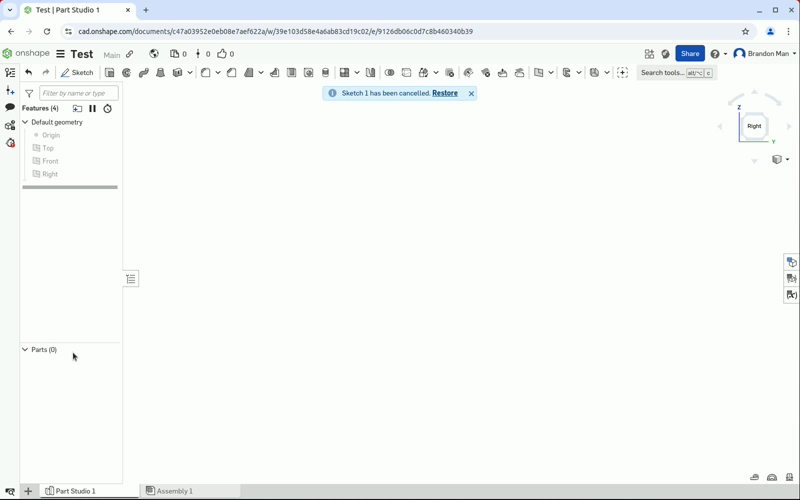
key_up(shift)
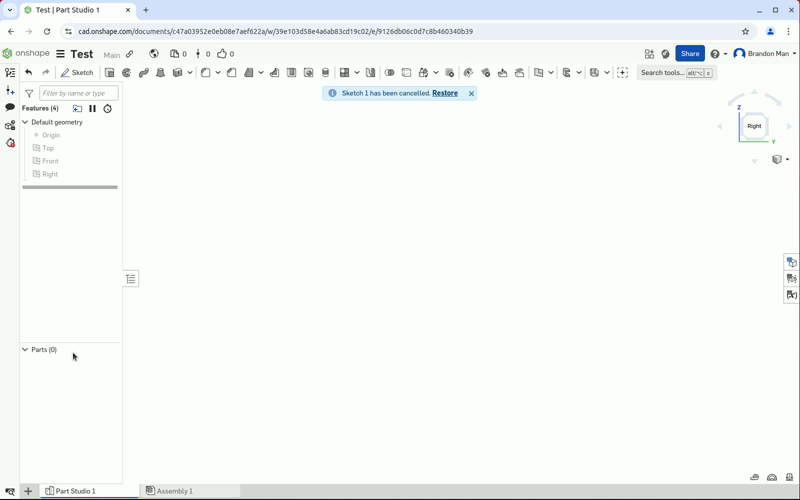
mouse_move(73, 352)
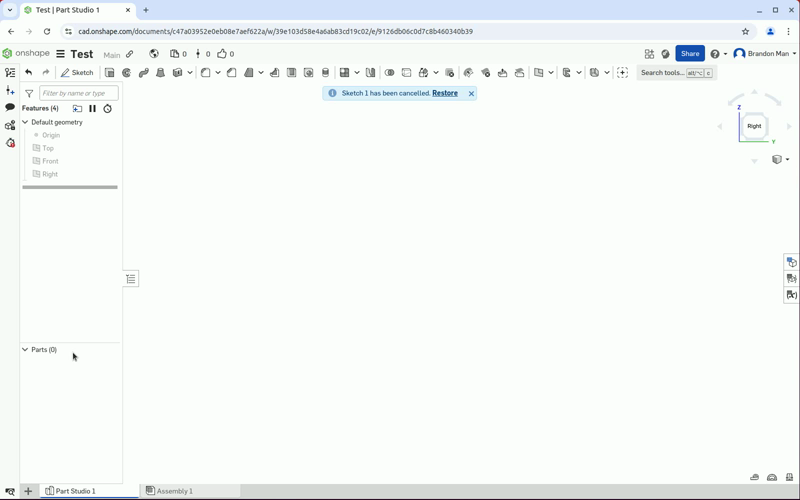
key(shift+y)
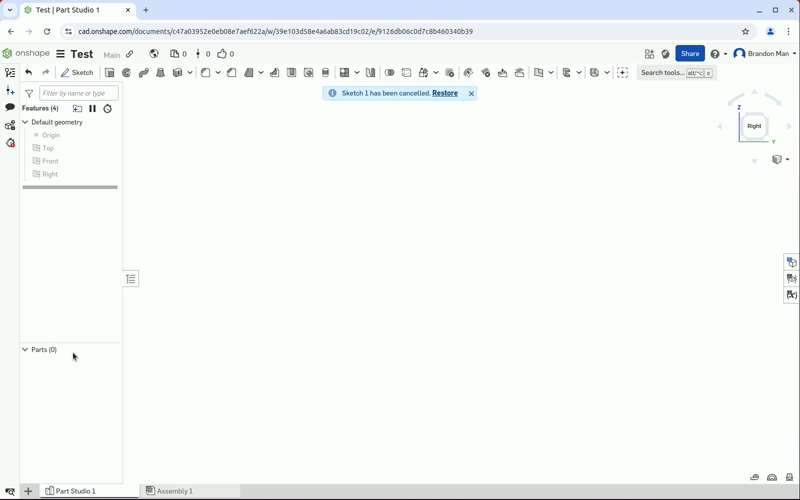
key(shift+s)
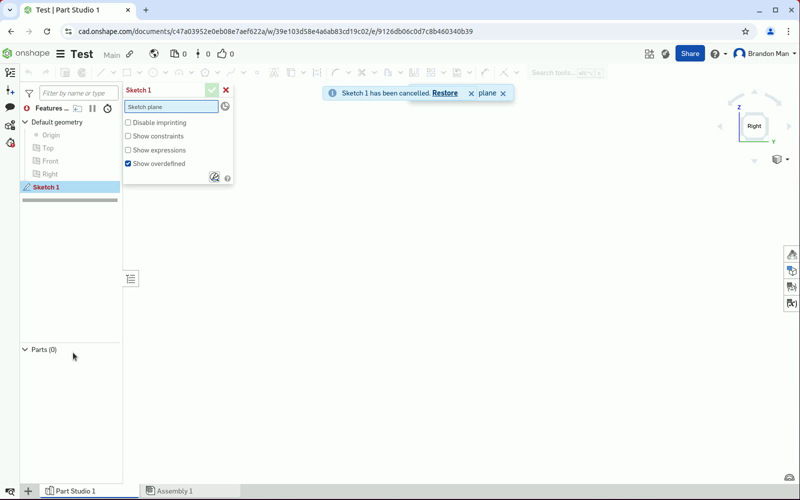
mouse_move(73, 176)
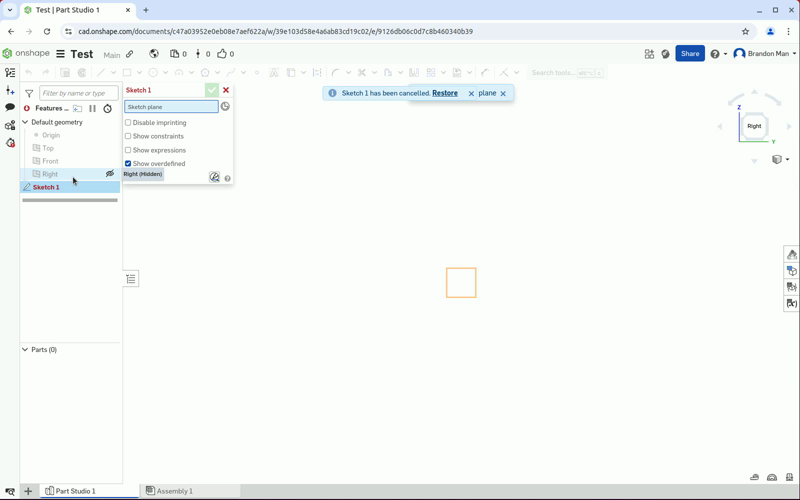
click(73, 176)
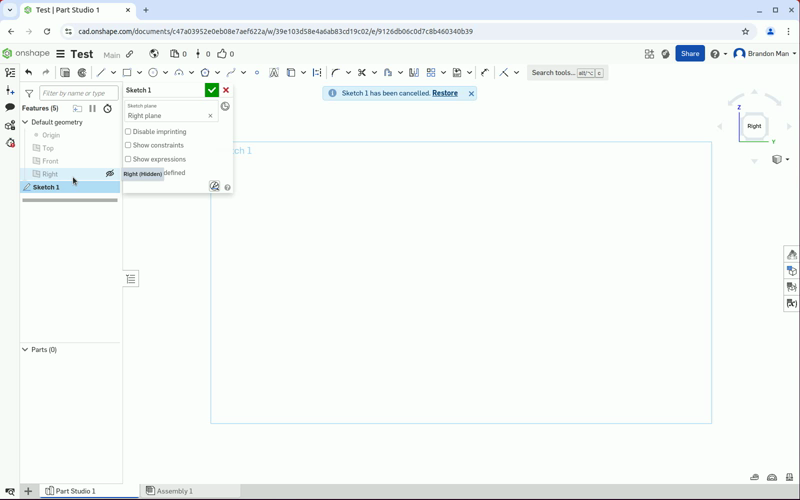
mouse_move(73, 352)
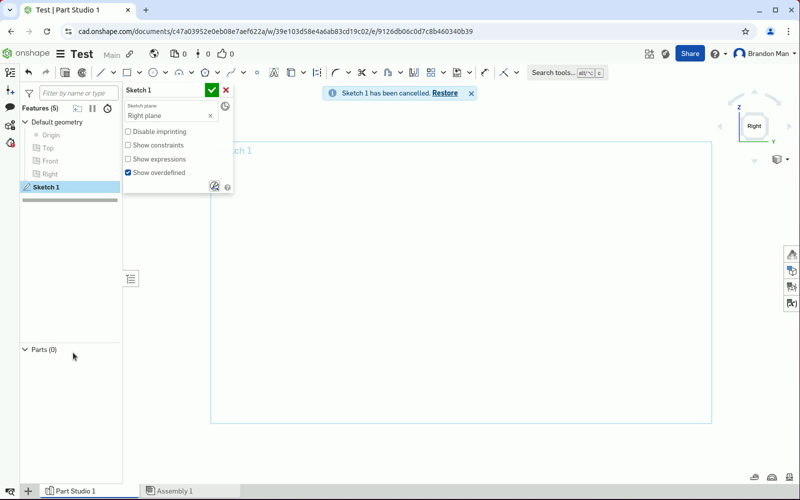
key(y)
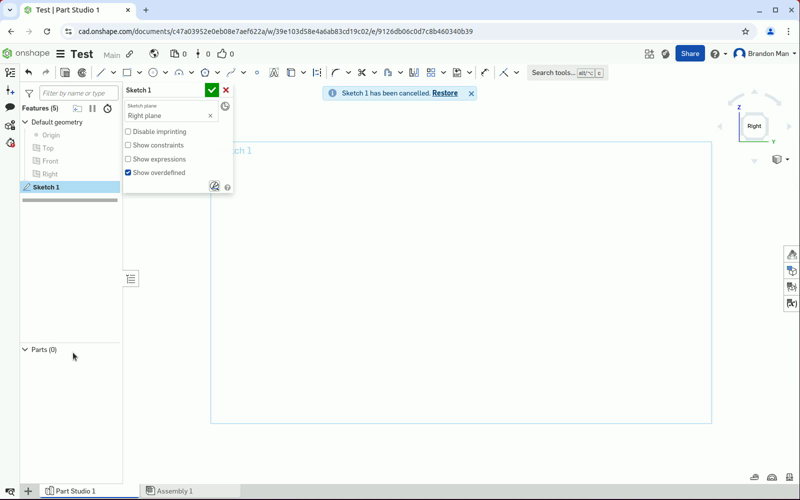
key(l)
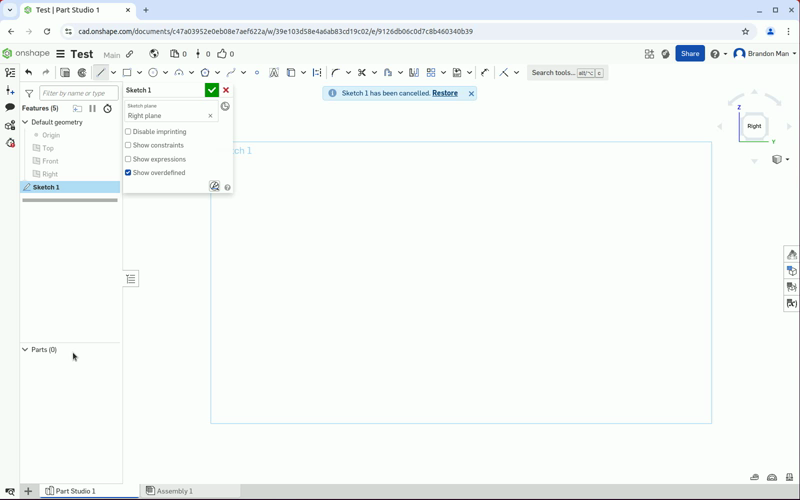
key_down(shift)
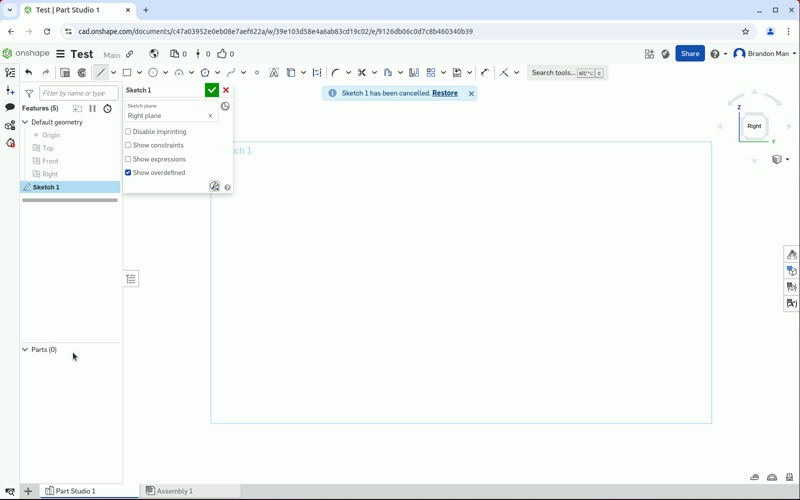
mouse_move(460, 282)
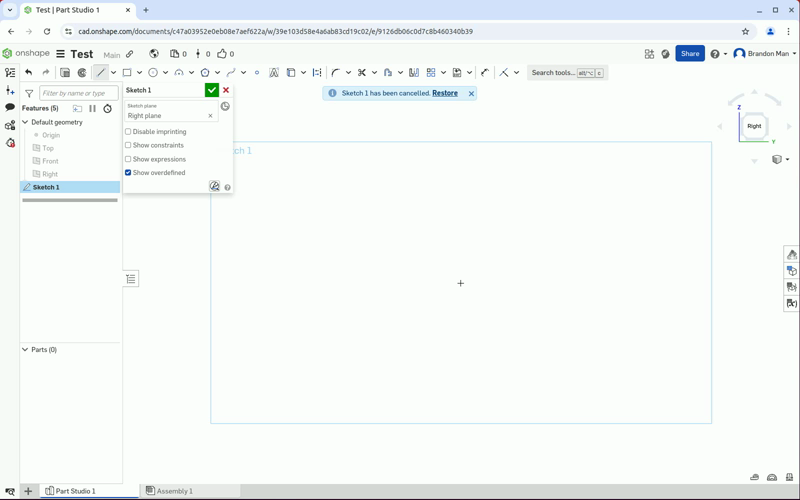
click(460, 282)
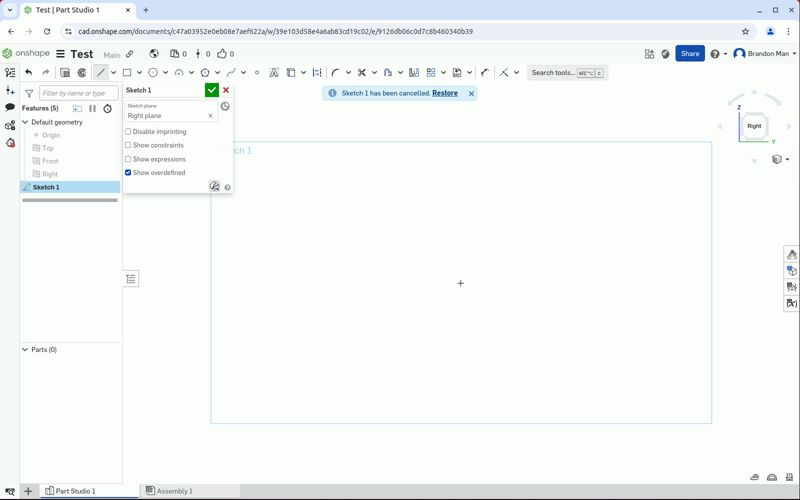
key_up(shift)
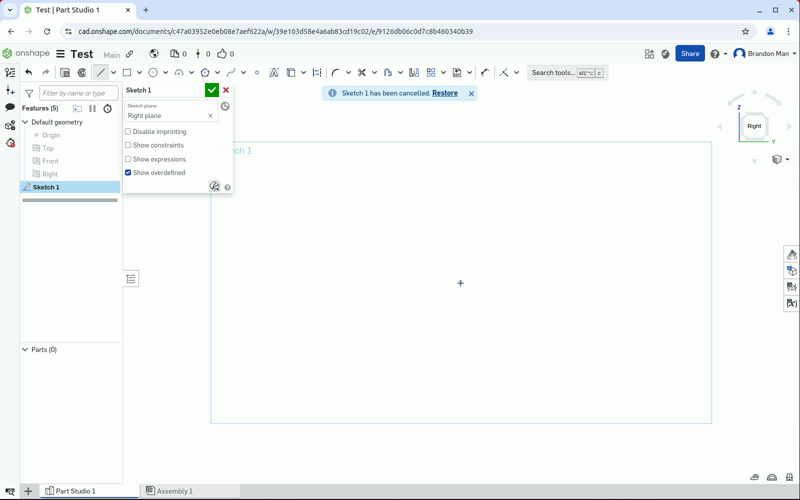
key_down(shift)
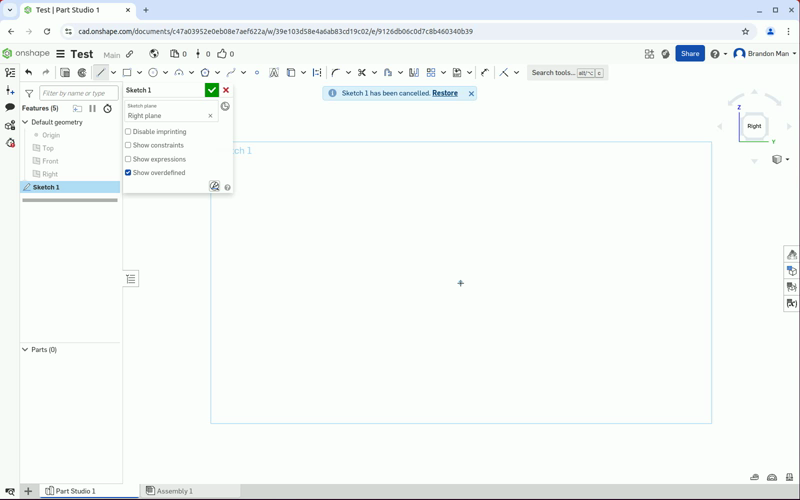
mouse_move(490, 282)
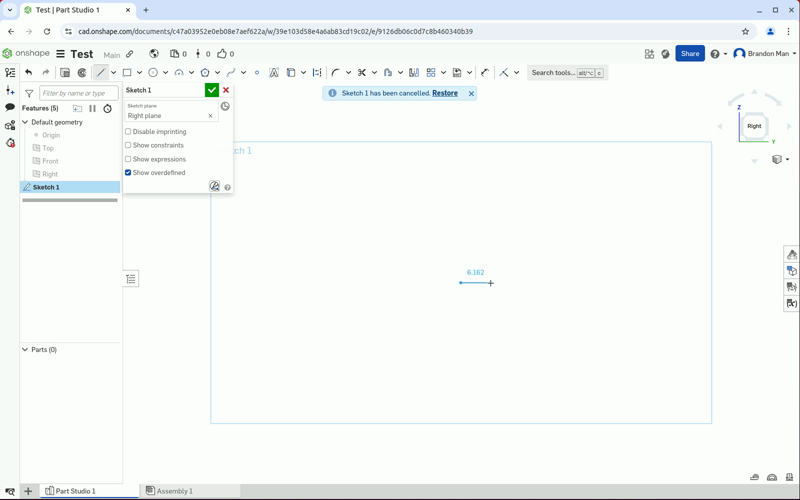
mouse_move(470, 282)
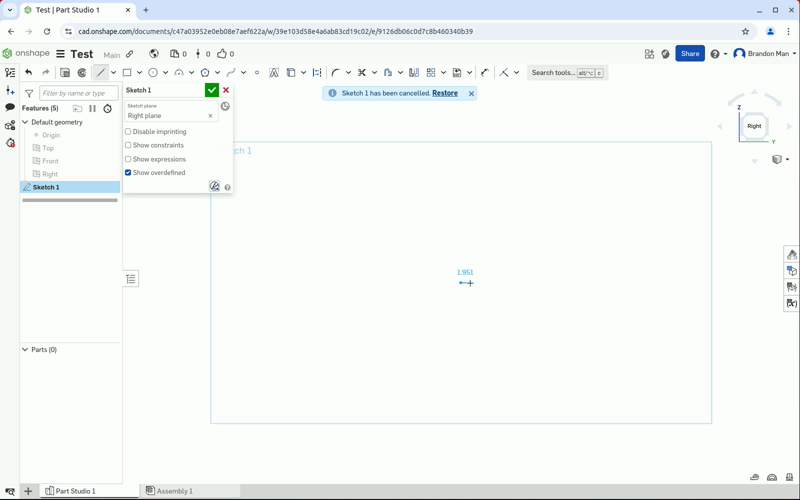
click(470, 282)
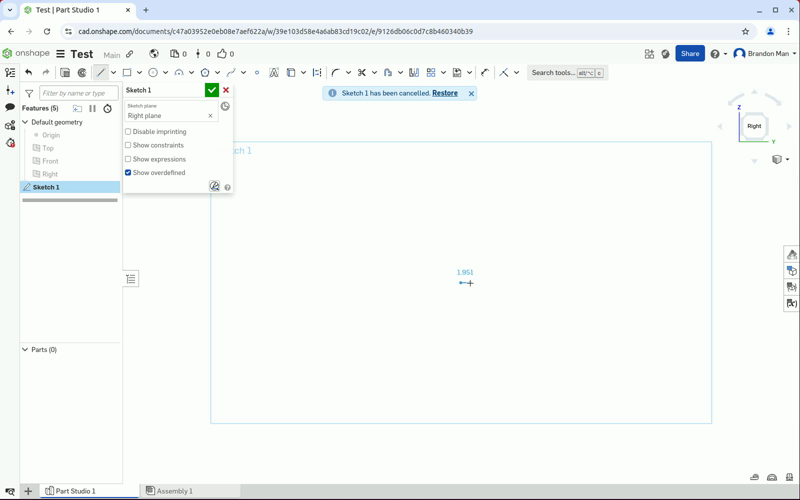
key_up(shift)
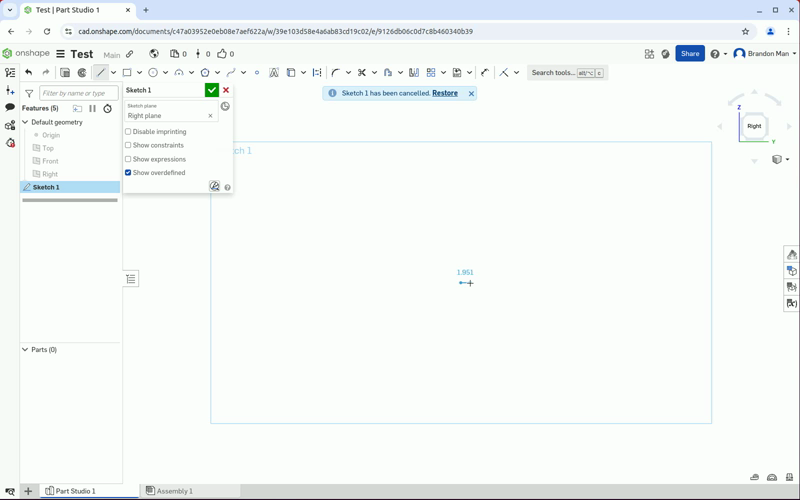
key_down(shift)
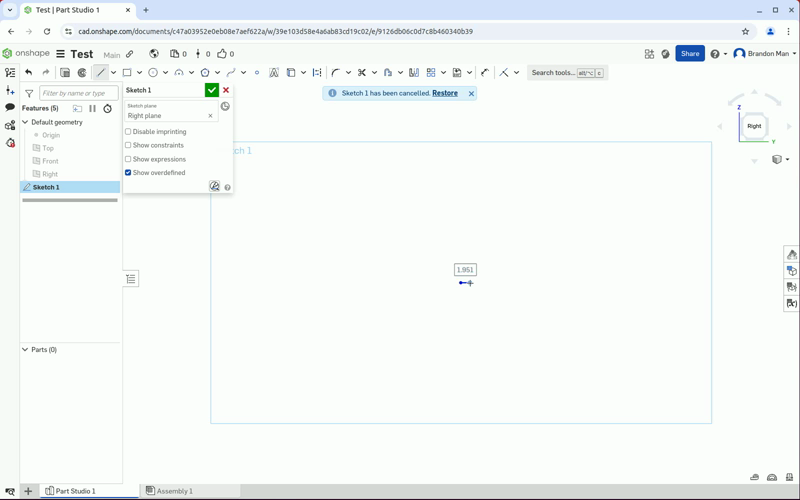
mouse_move(500, 282)
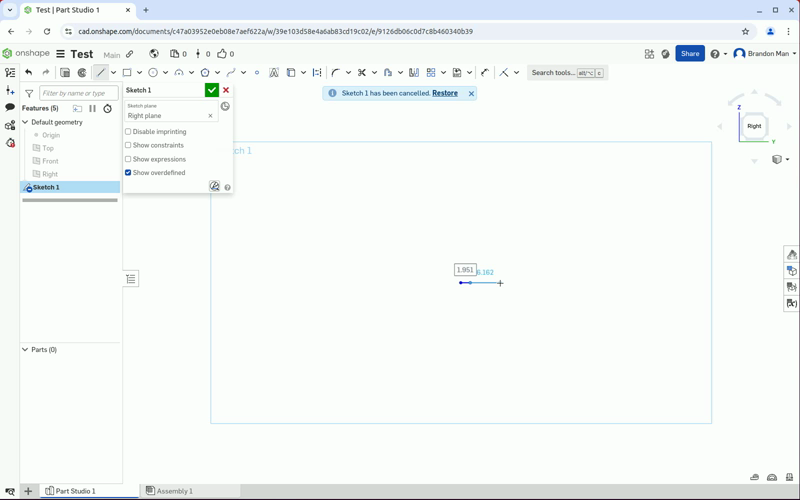
mouse_move(470, 275)
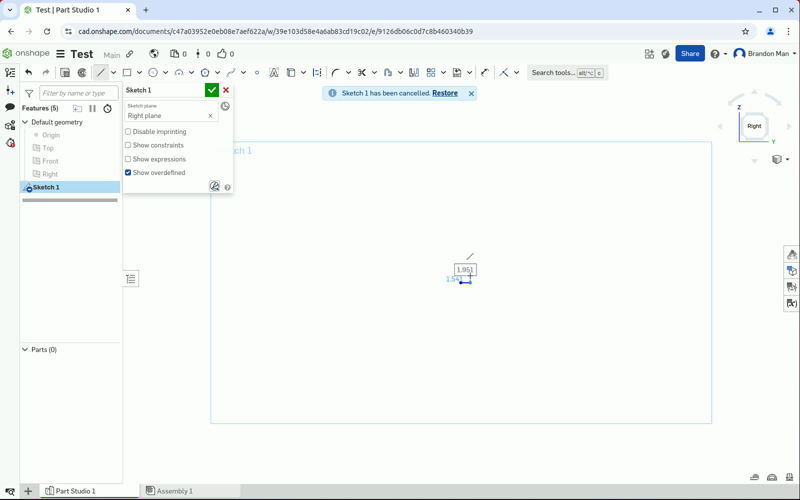
click(470, 275)
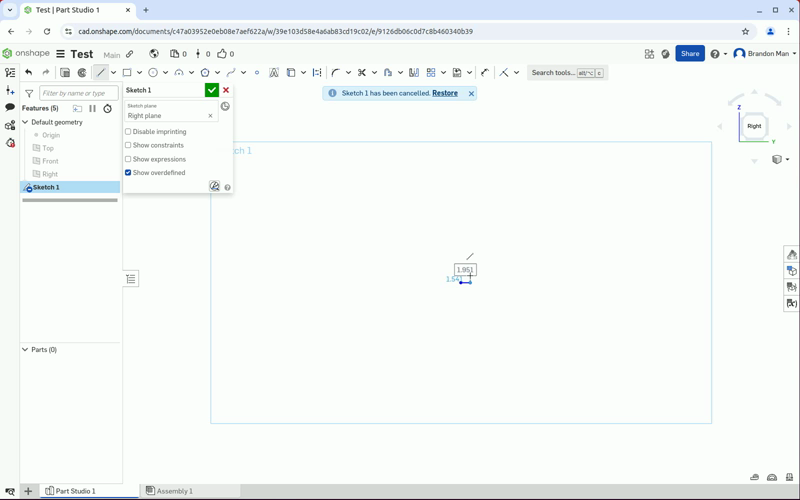
key_up(shift)
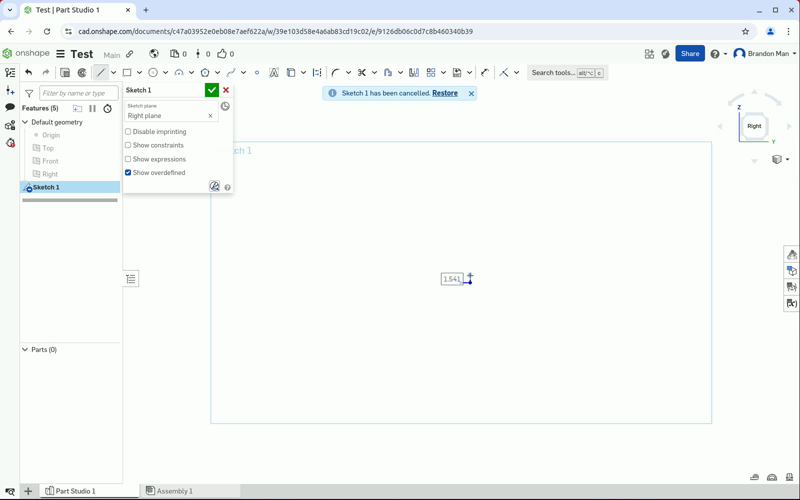
key_down(shift)
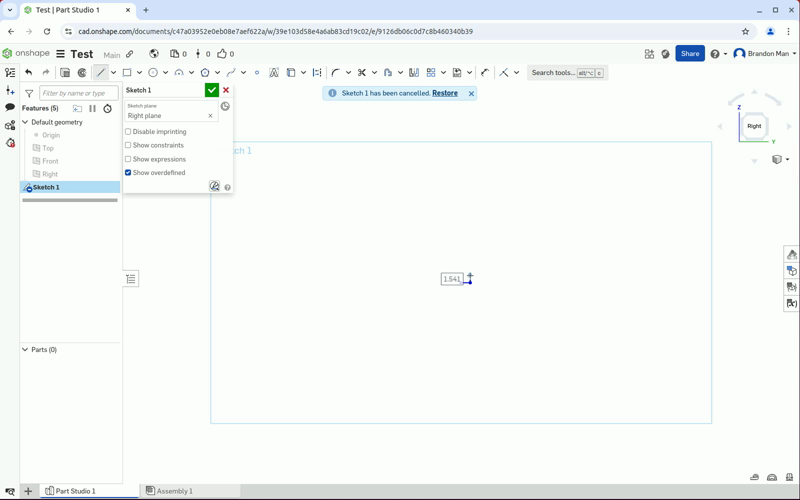
mouse_move(500, 275)
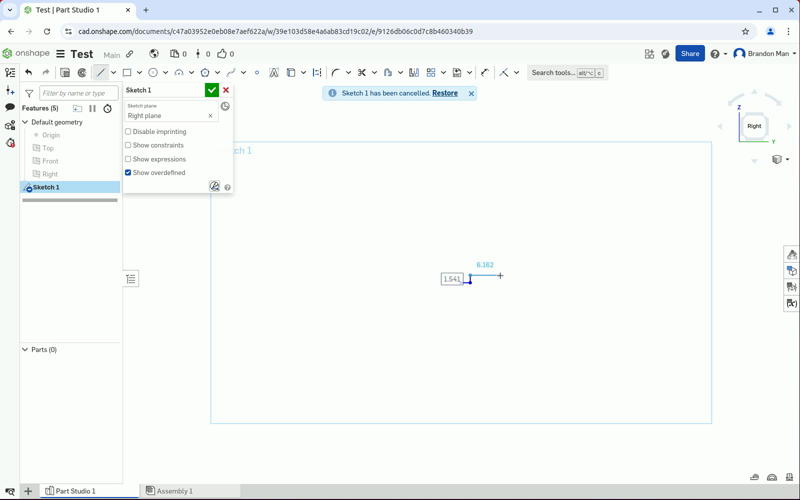
mouse_move(460, 275)
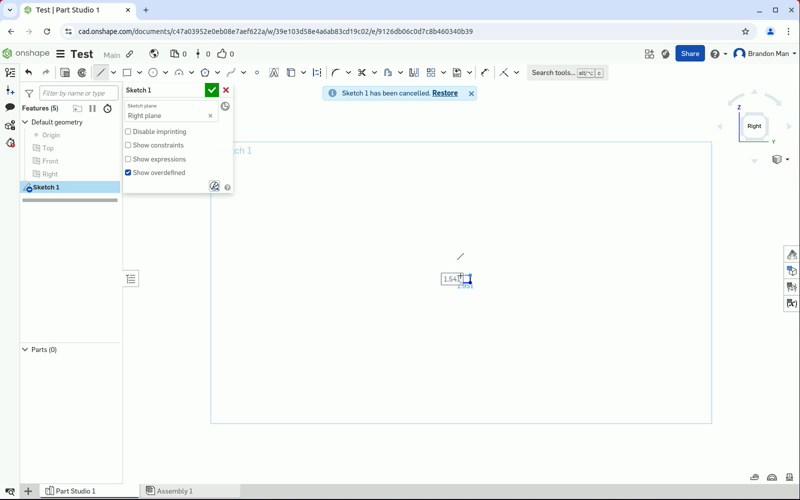
click(460, 275)
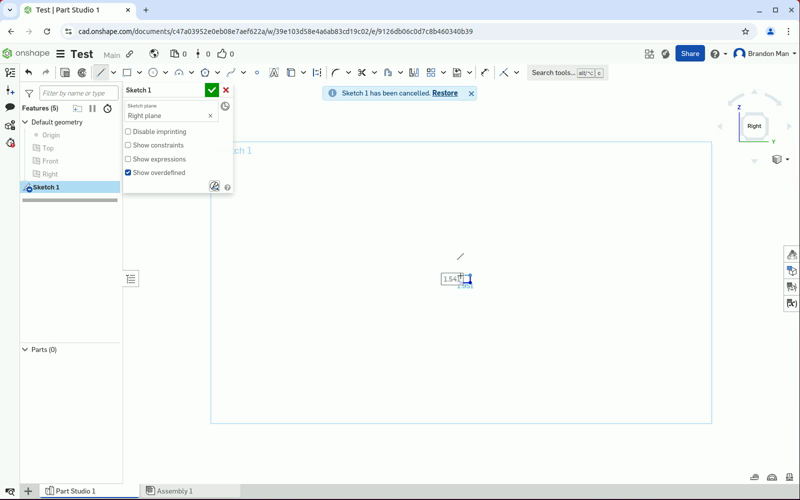
key_up(shift)
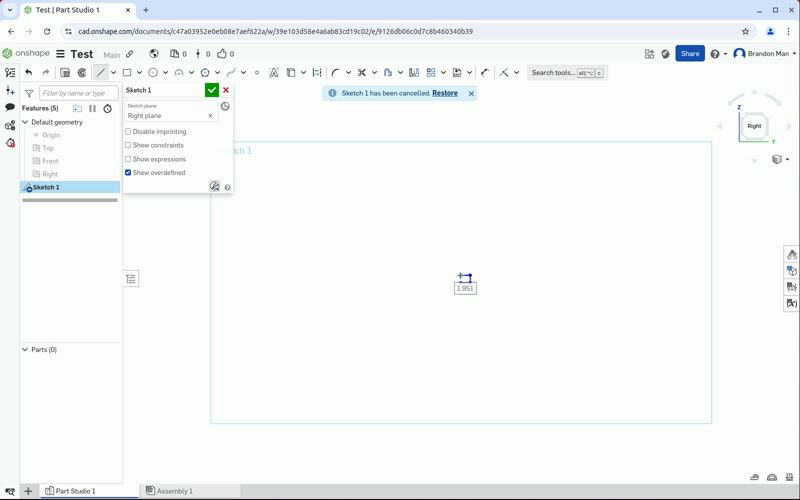
mouse_move(490, 275)
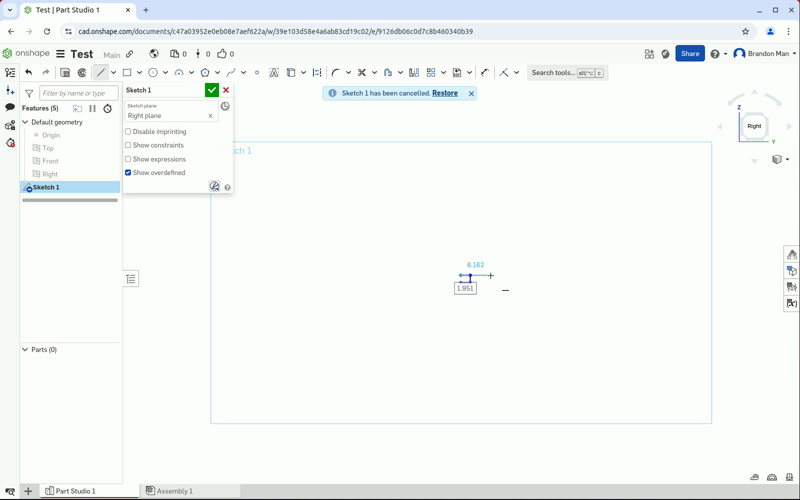
key_down(shift)
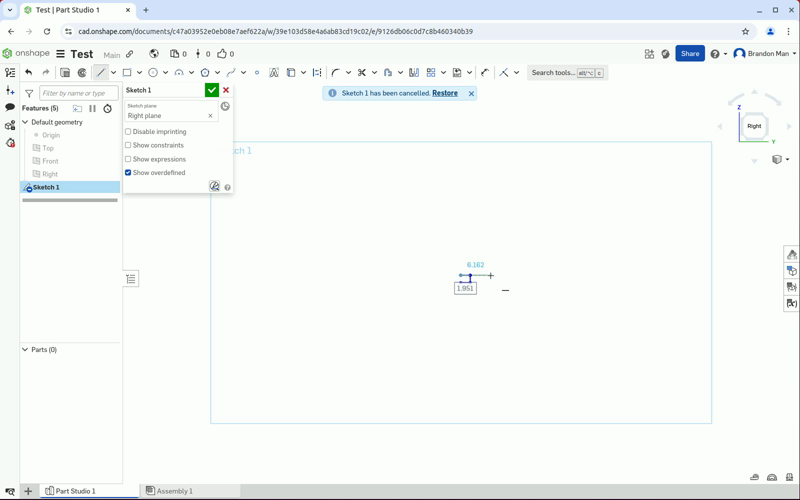
mouse_move(460, 282)
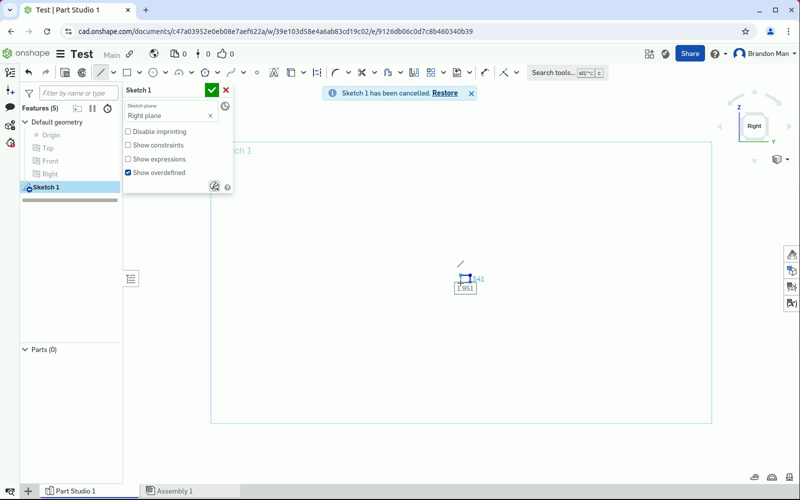
key_up(shift)
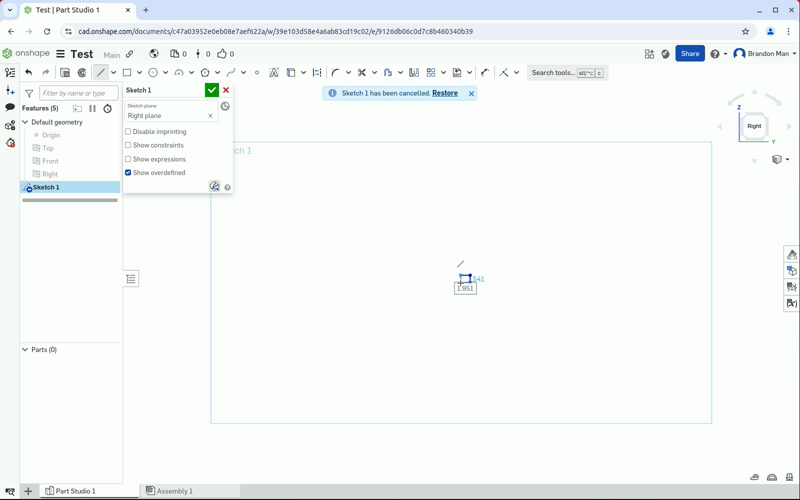
click(460, 282)
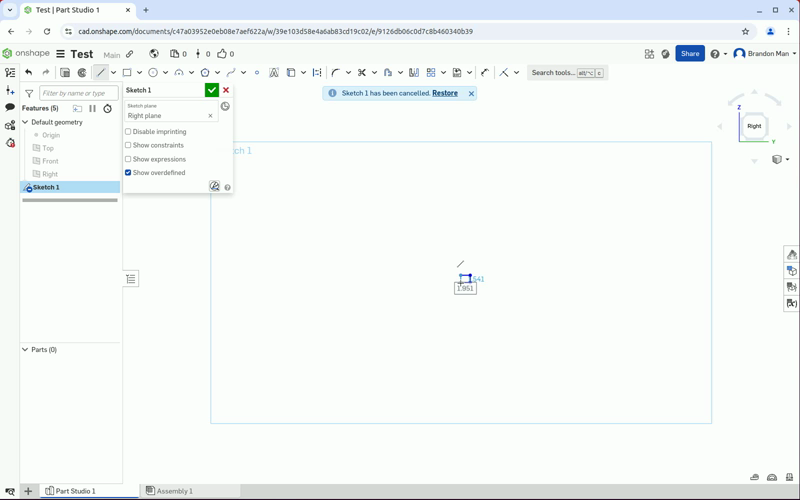
key(esc)
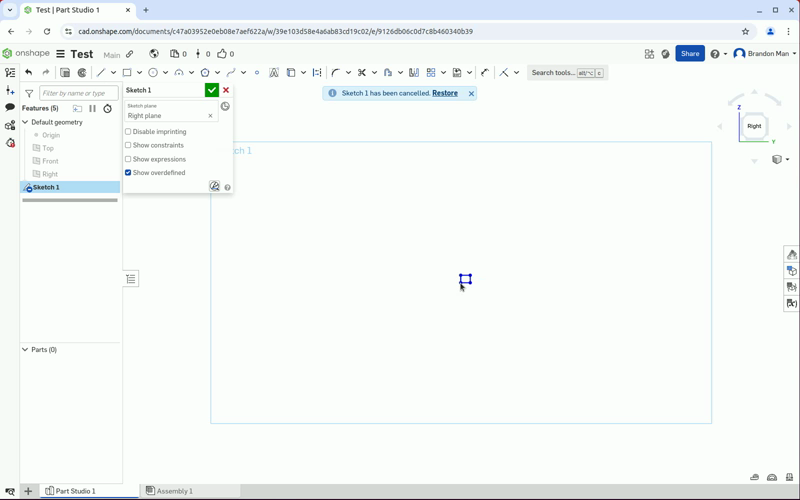
mouse_move(468, 276)
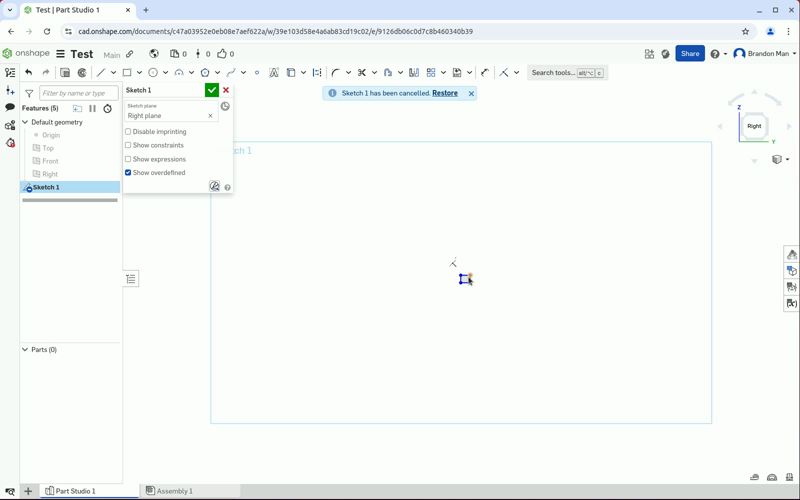
scroll(6)
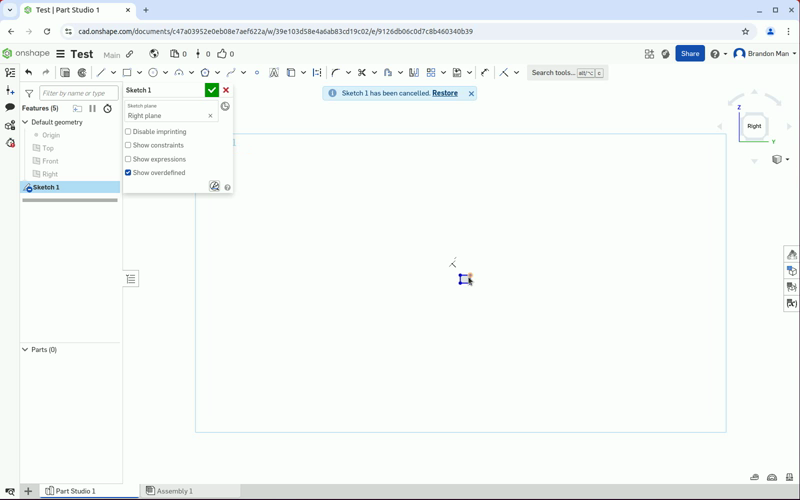
scroll(6)
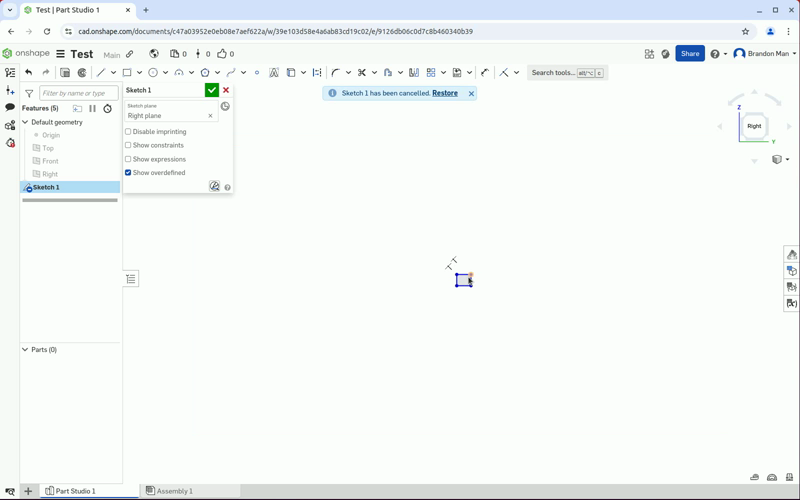
scroll(6)
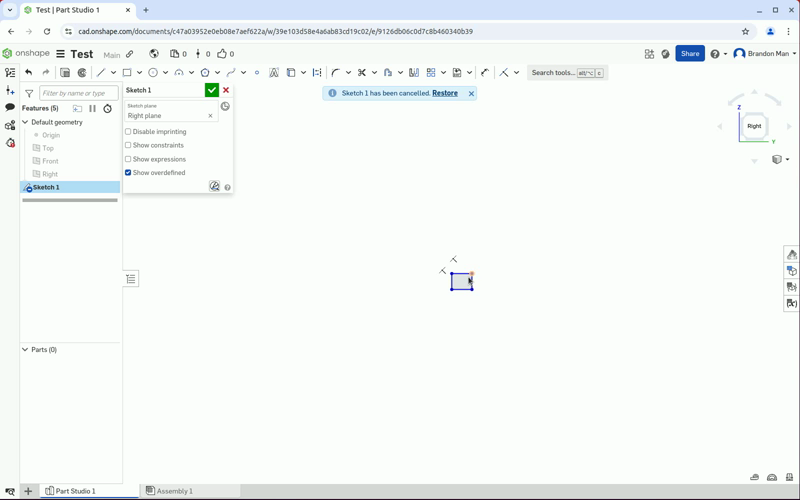
scroll(6)
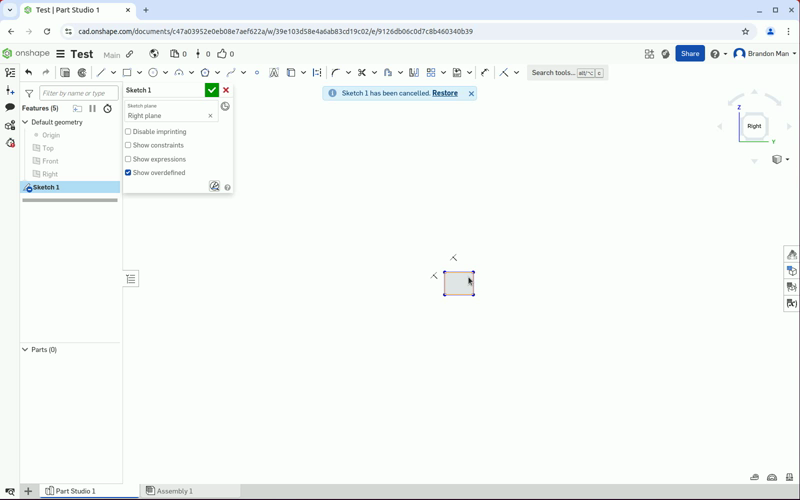
scroll(6)
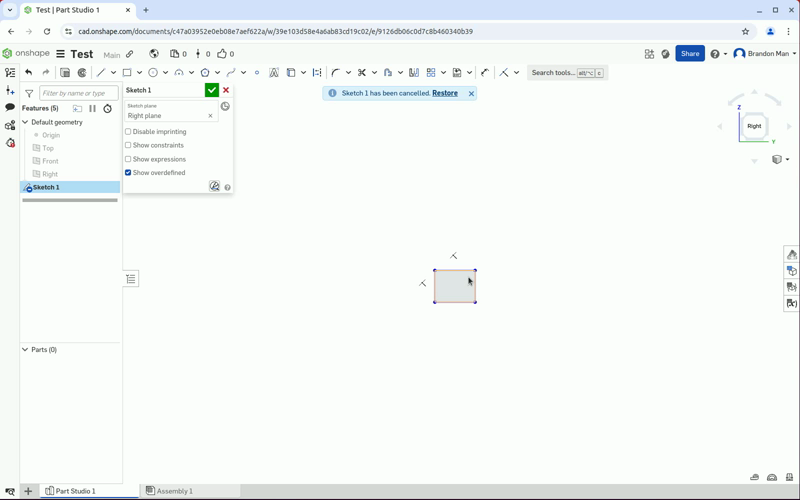
scroll(6)
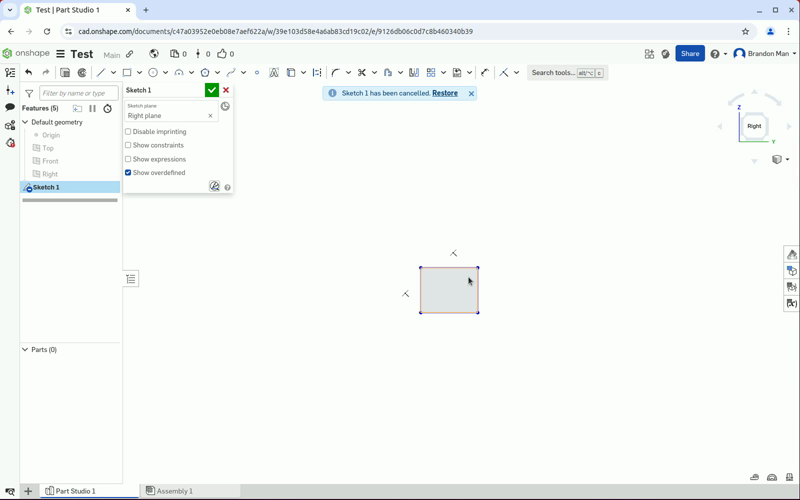
scroll(6)
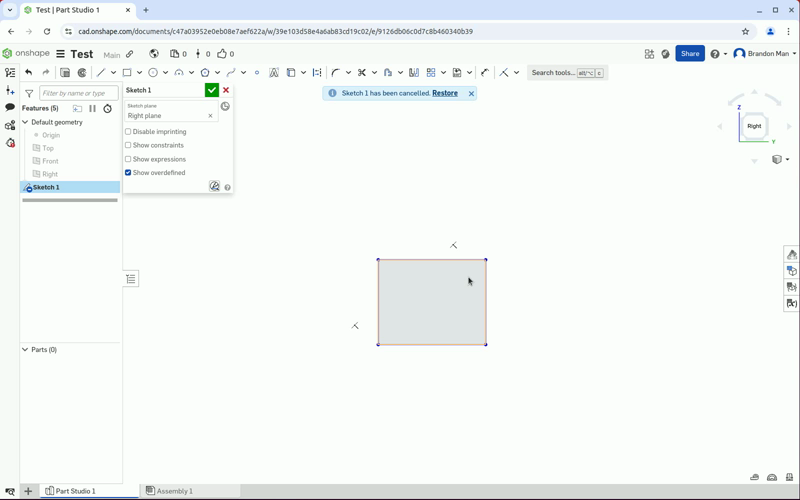
click(468, 276)
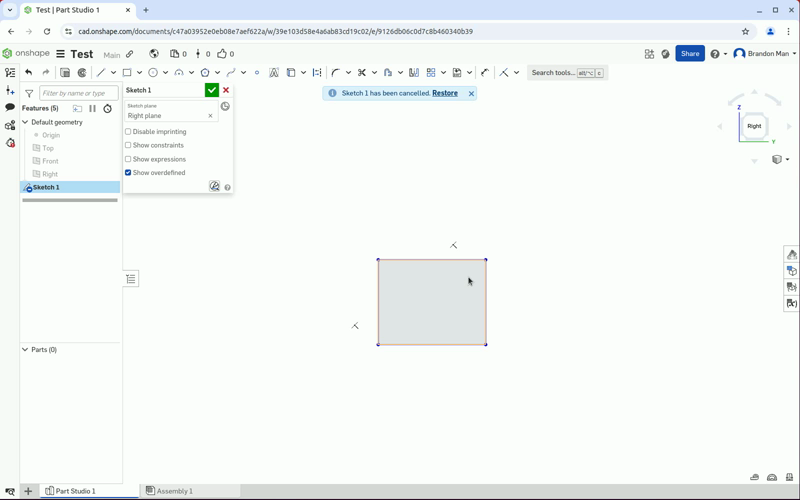
scroll(-6)
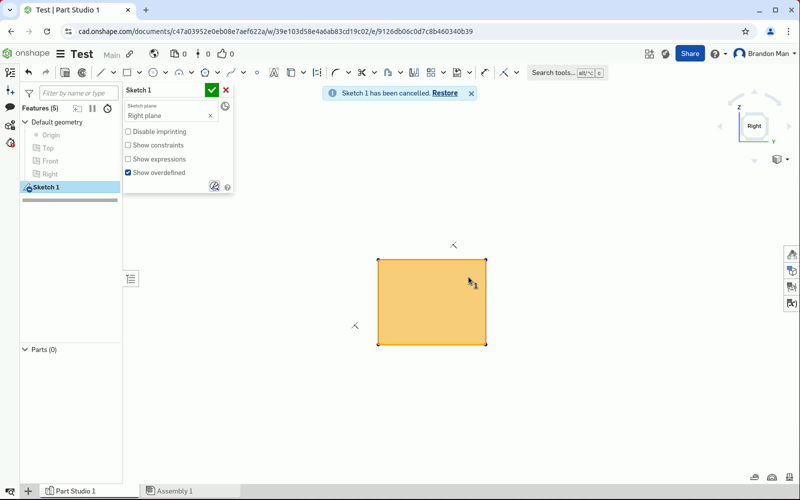
scroll(-6)
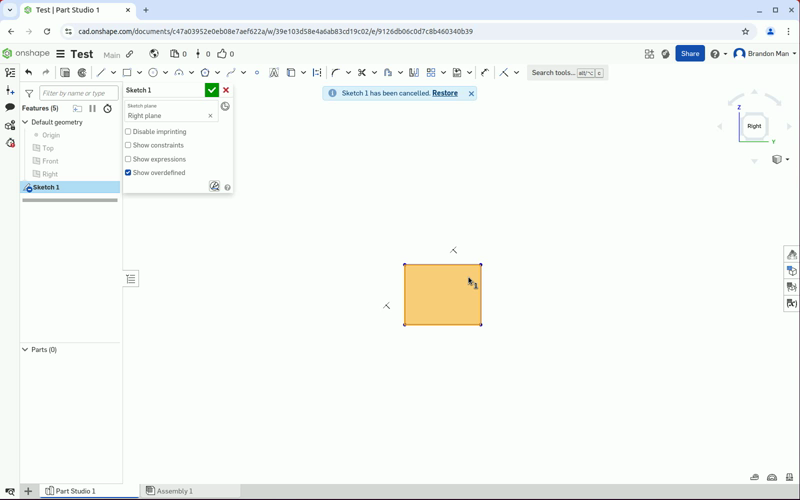
scroll(-6)
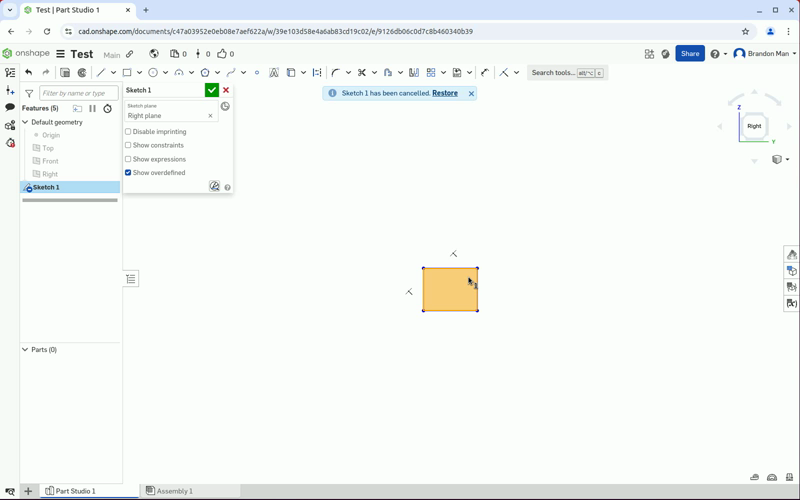
scroll(-6)
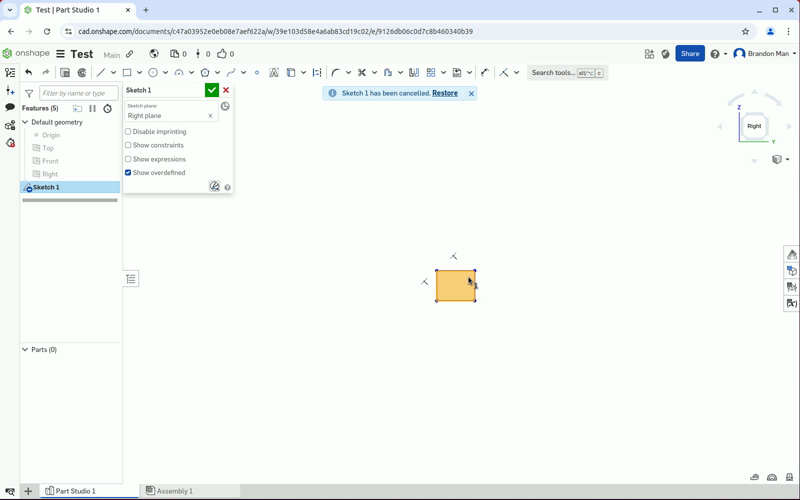
scroll(-6)
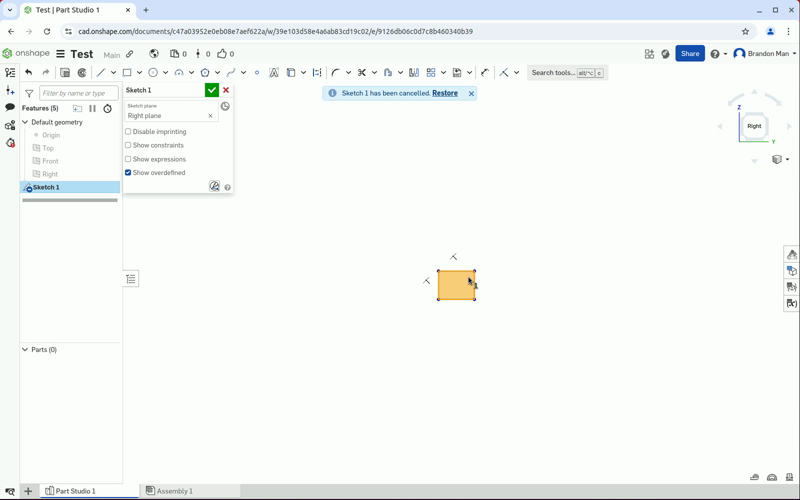
scroll(-6)
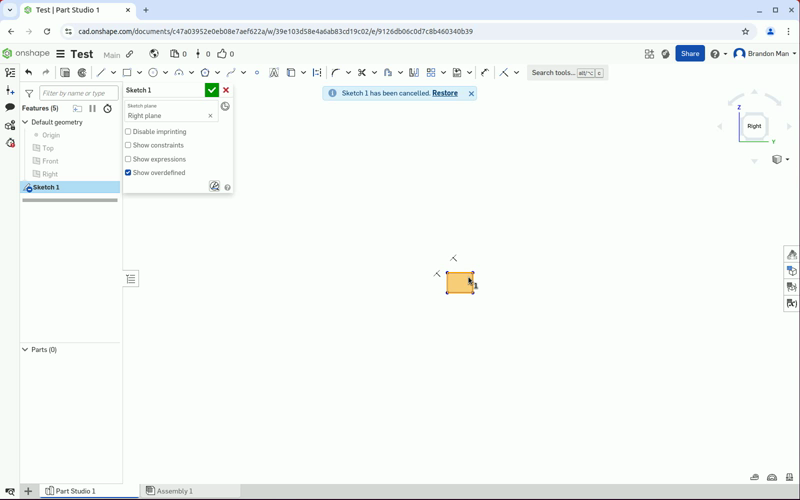
scroll(-6)
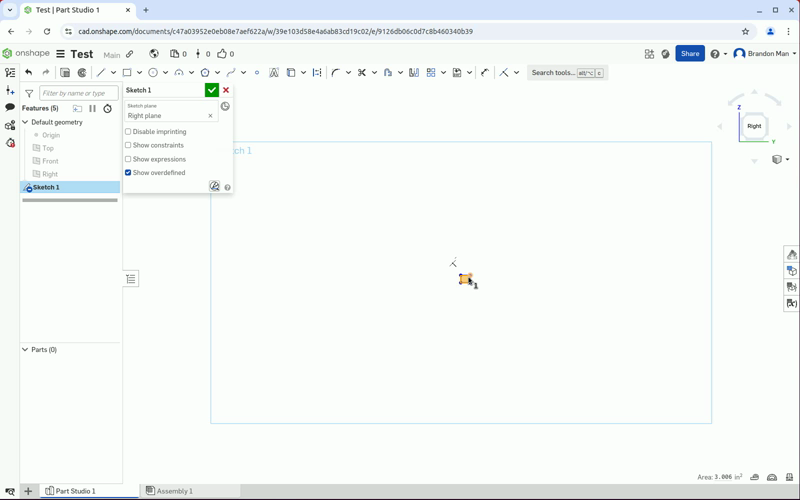
mouse_move(73, 352)
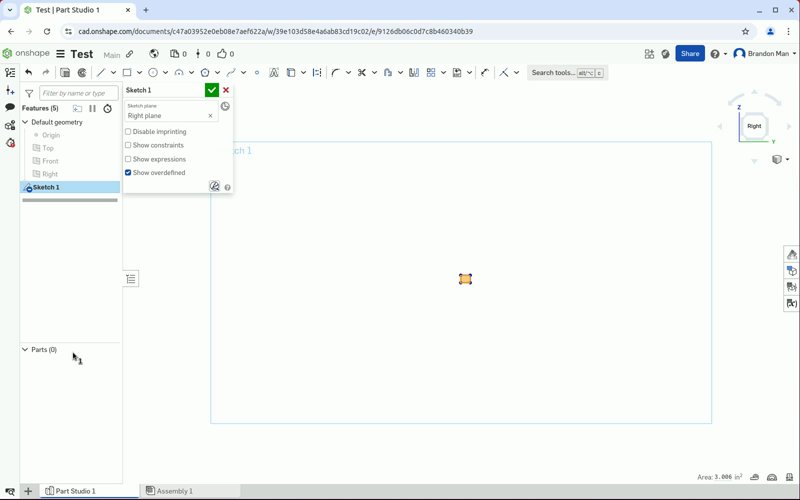
key(shift+y)
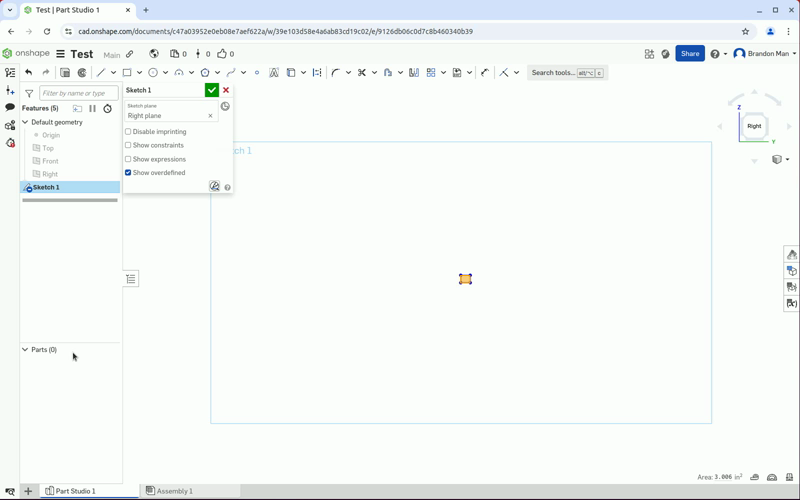
key(shift+e)
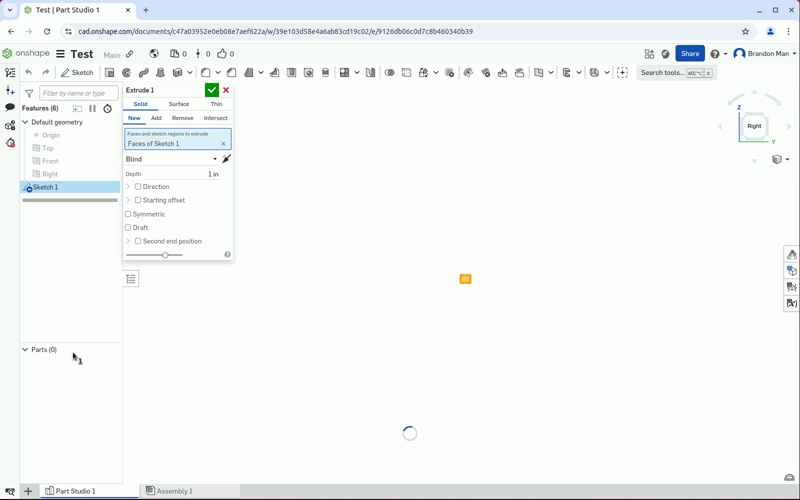
mouse_move(143, 106)
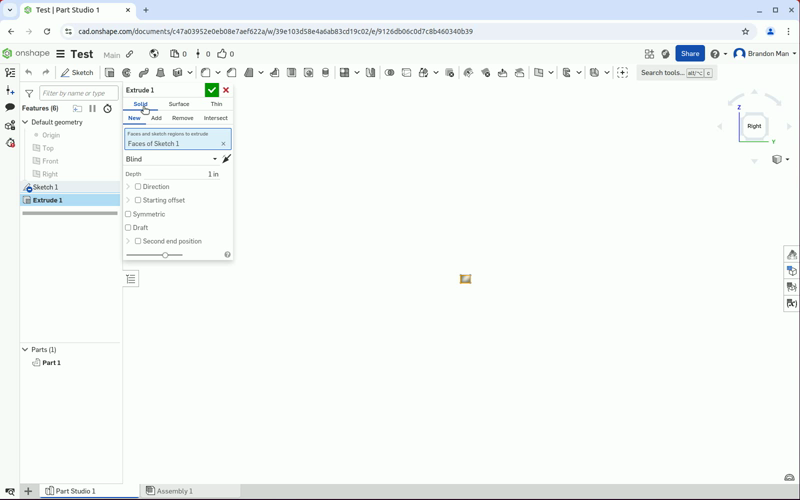
click(143, 106)
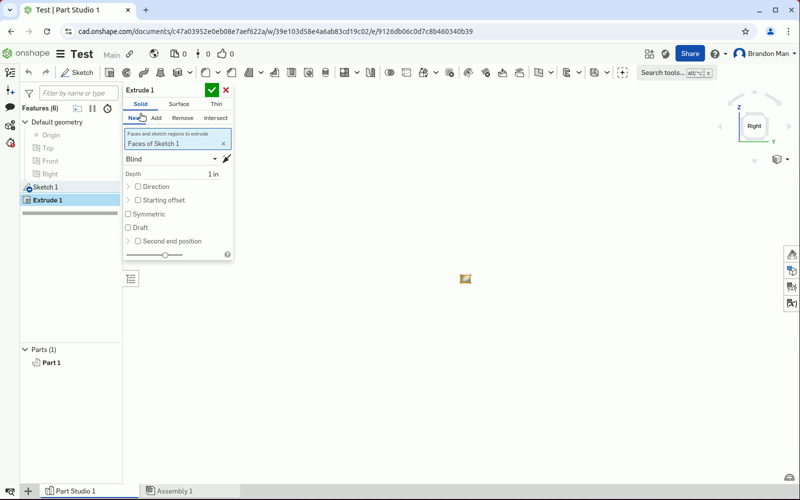
mouse_move(137, 120)
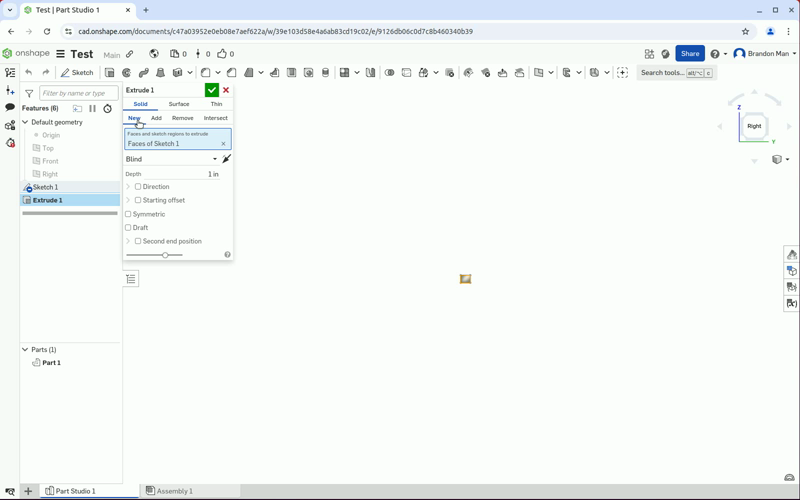
click(137, 120)
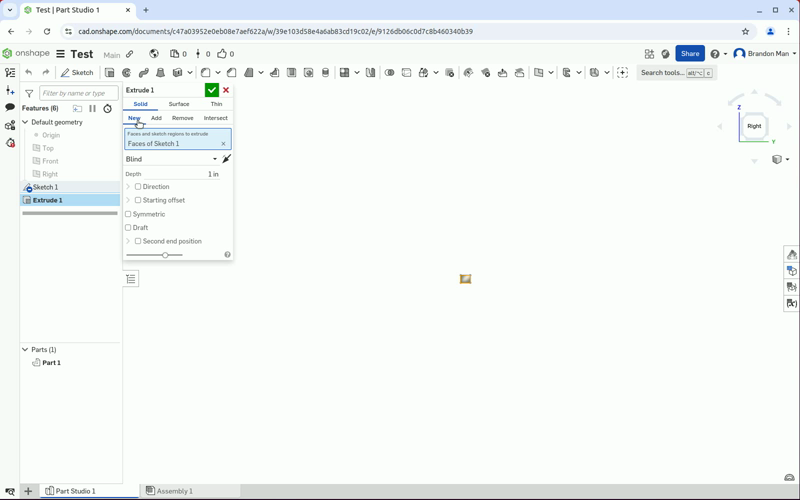
key(tab, 4)
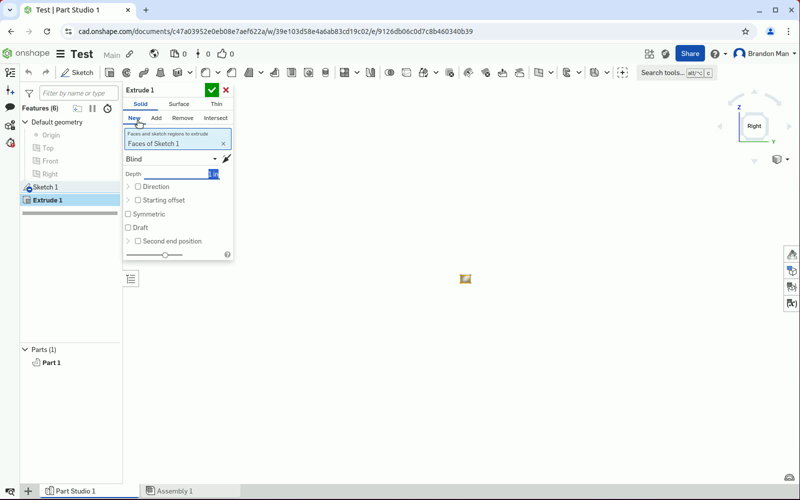
text(23.108)
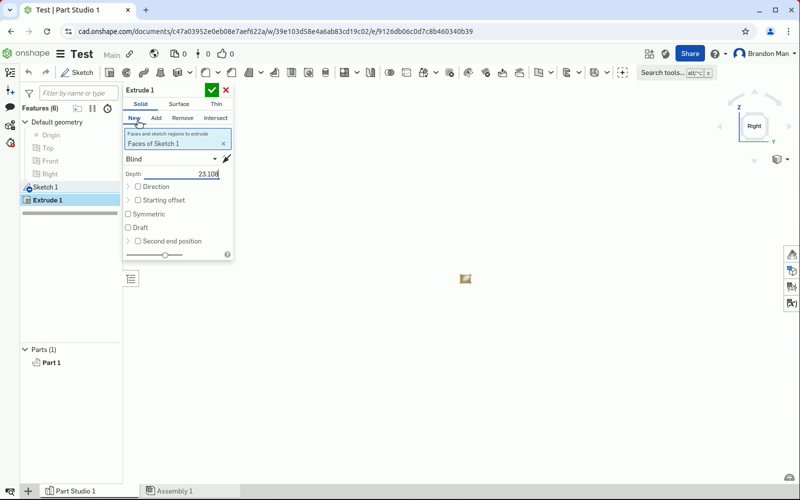
key(enter)
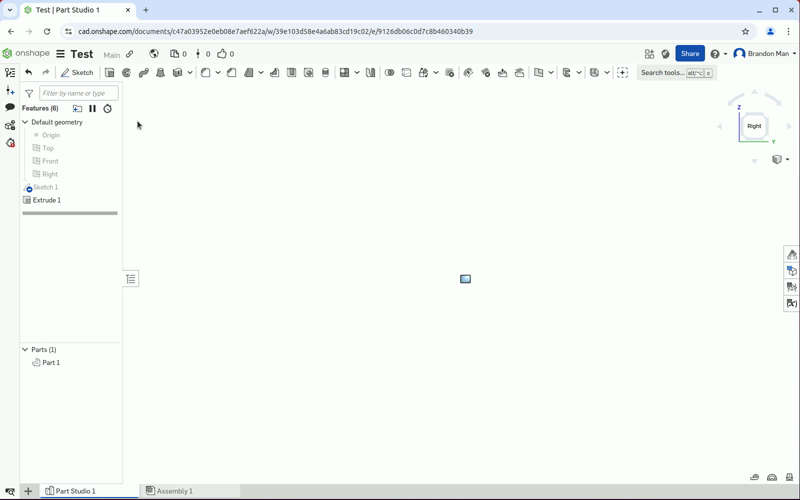
key(shift+h)
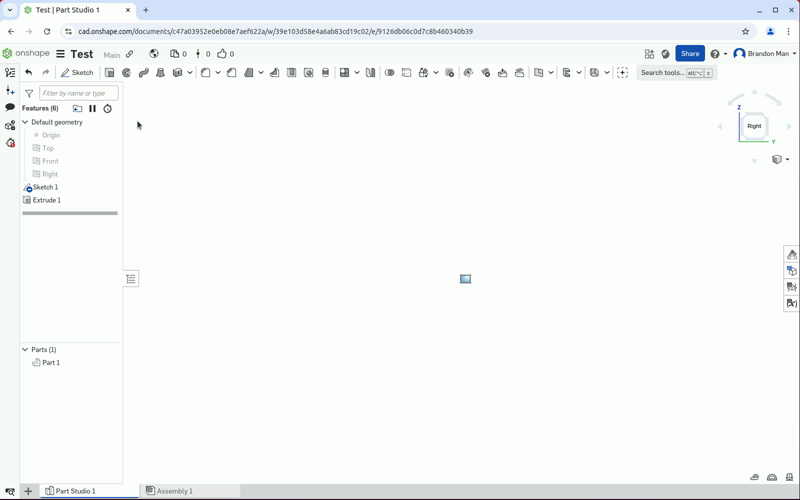
key(shift+h)
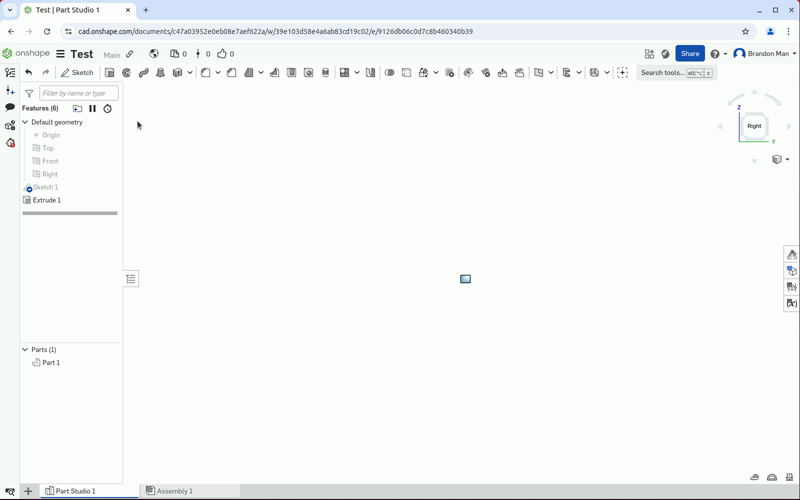
mouse_move(73, 189)
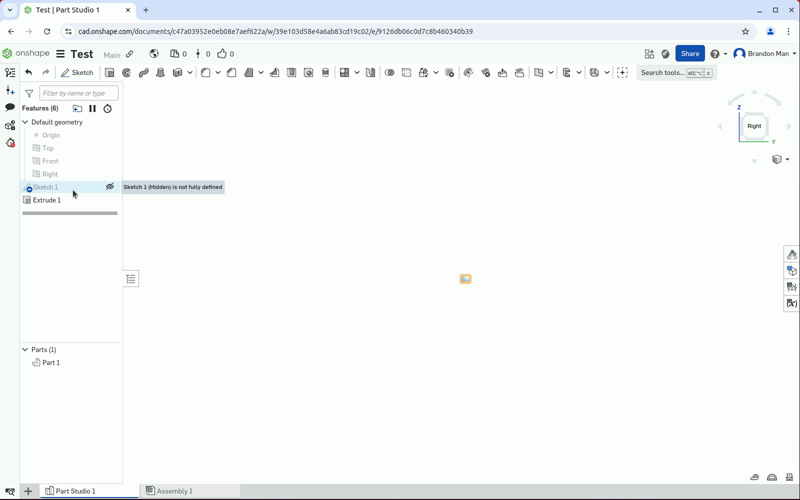
click(73, 189)
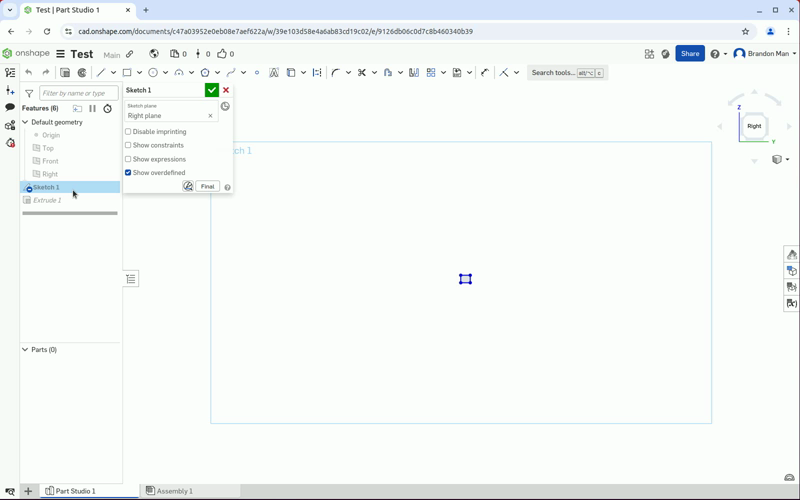
mouse_move(229, 92)
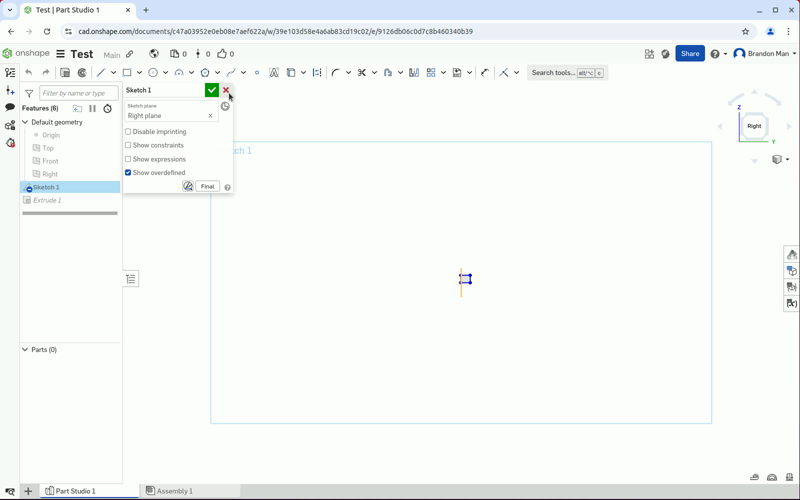
click(229, 92)
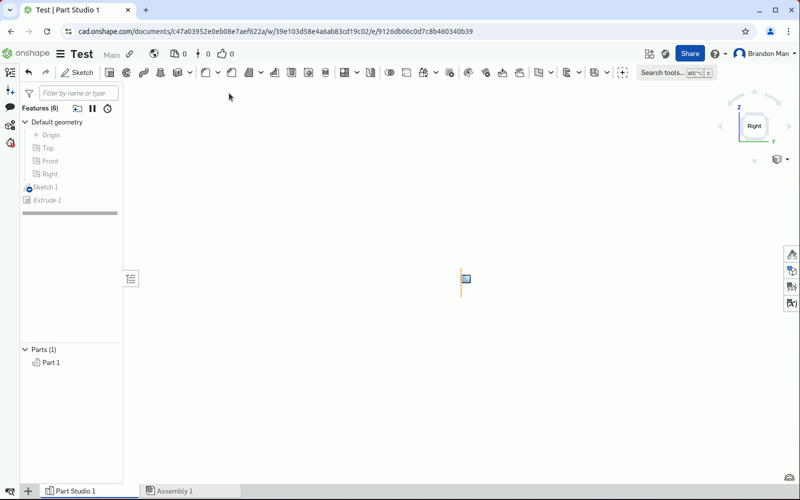
mouse_move(73, 352)
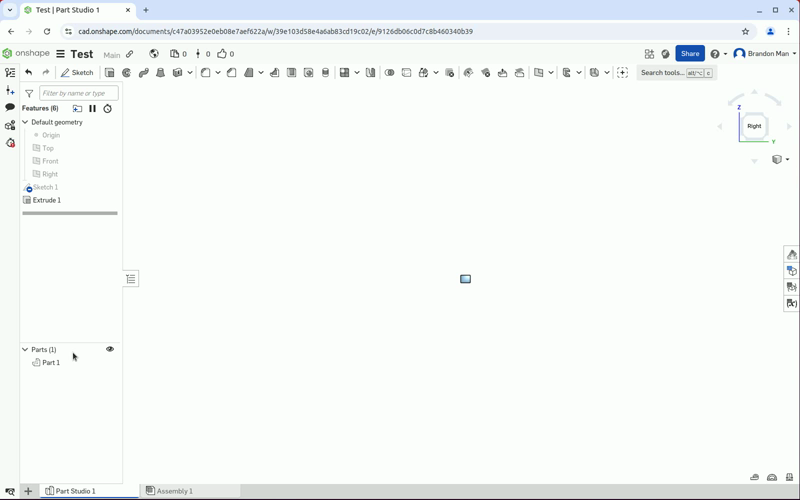
key(y)
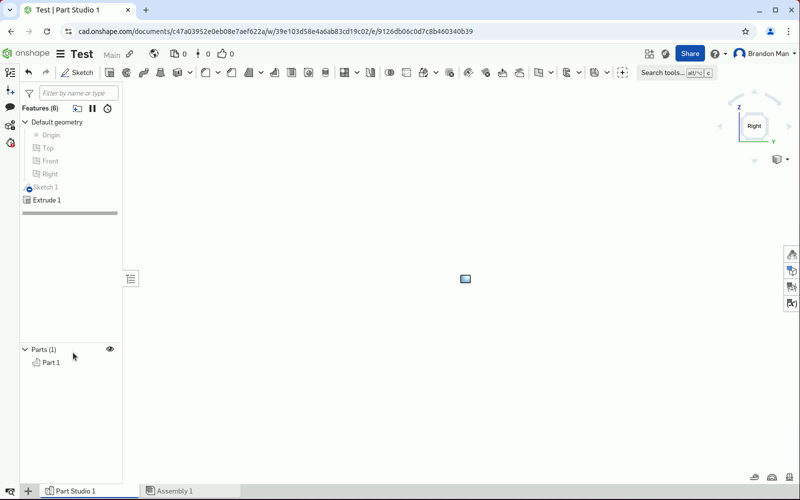
key(shift+p)
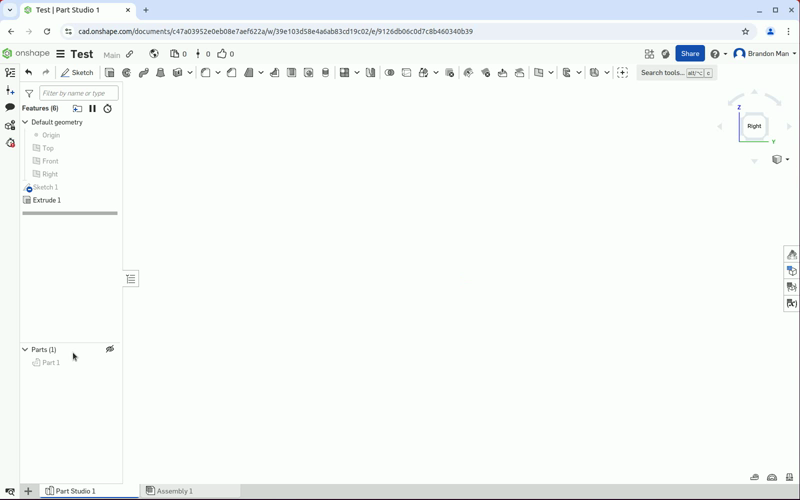
key(space)
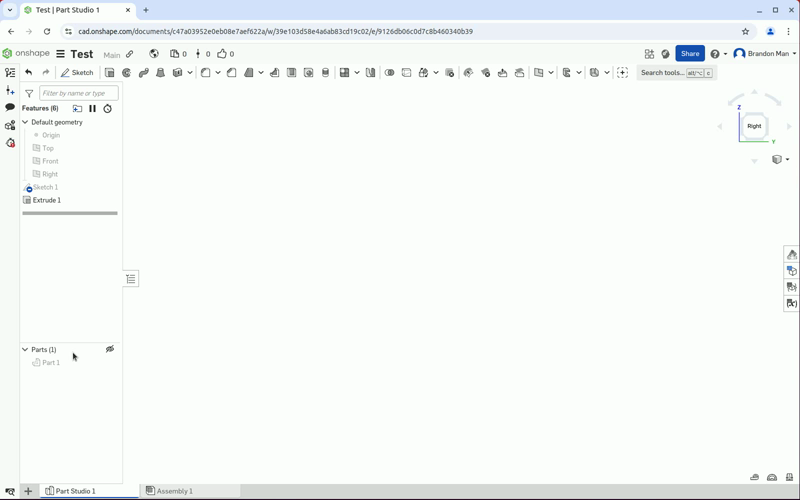
key_down(shift)
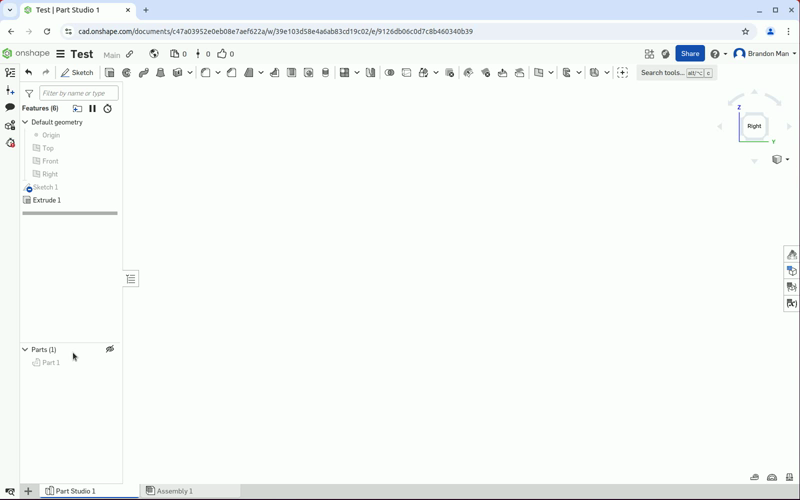
key(right)
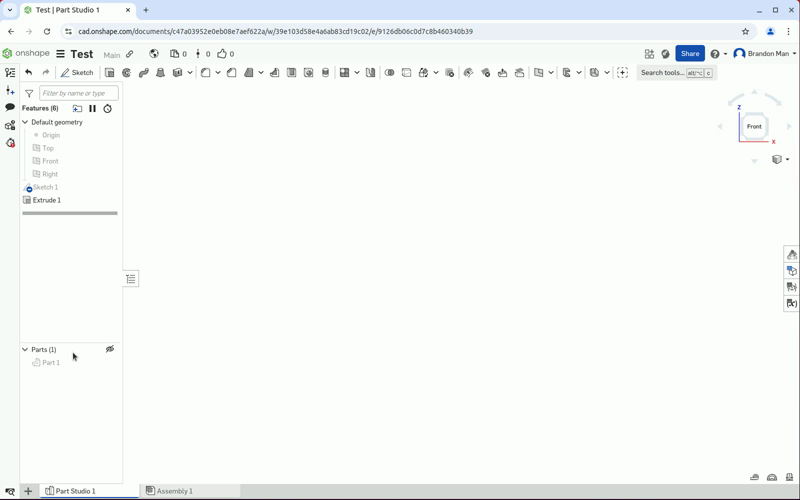
key_up(shift)
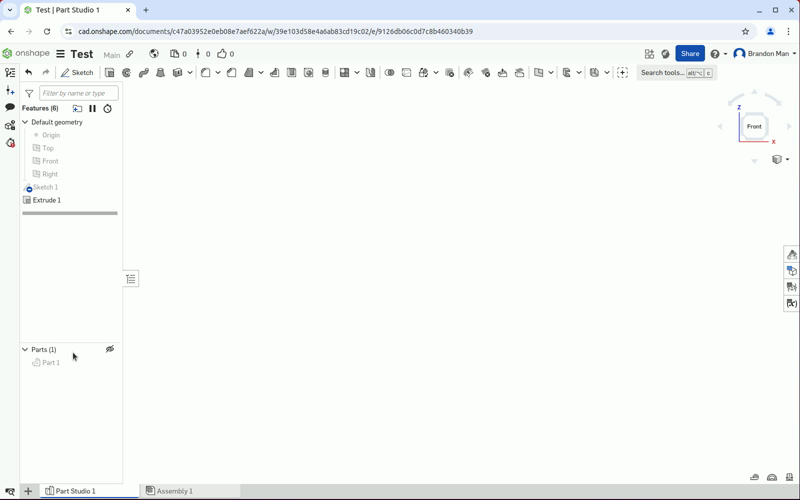
mouse_move(73, 352)
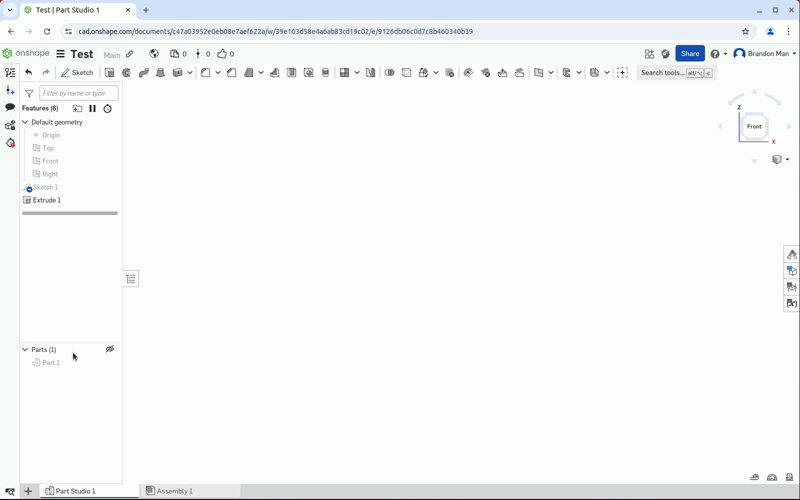
key(shift+y)
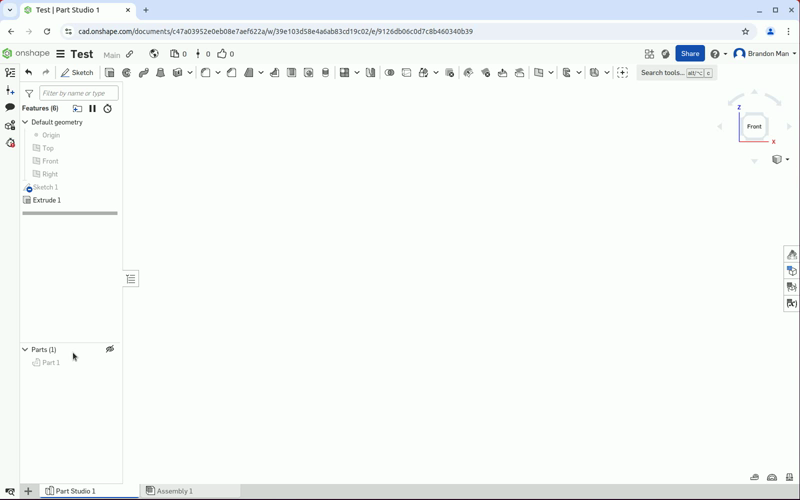
key(shift+s)
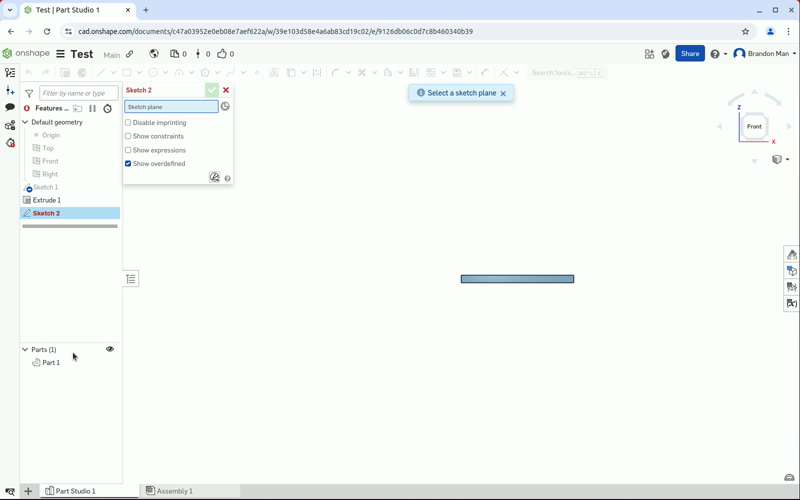
mouse_move(73, 163)
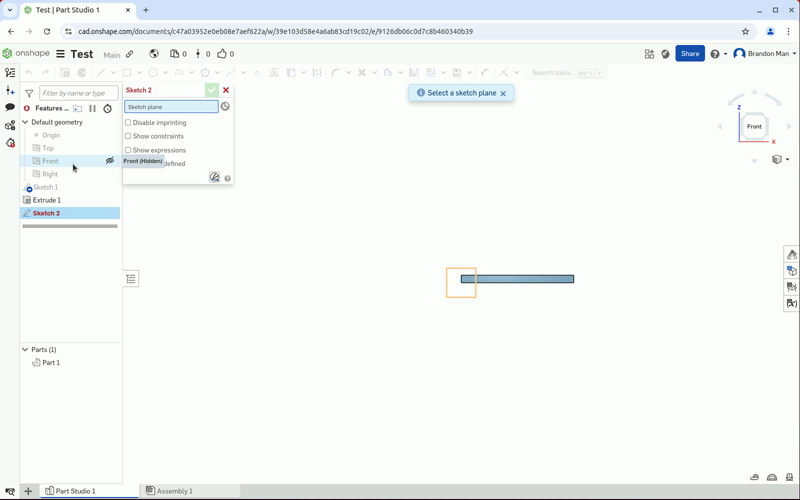
click(73, 163)
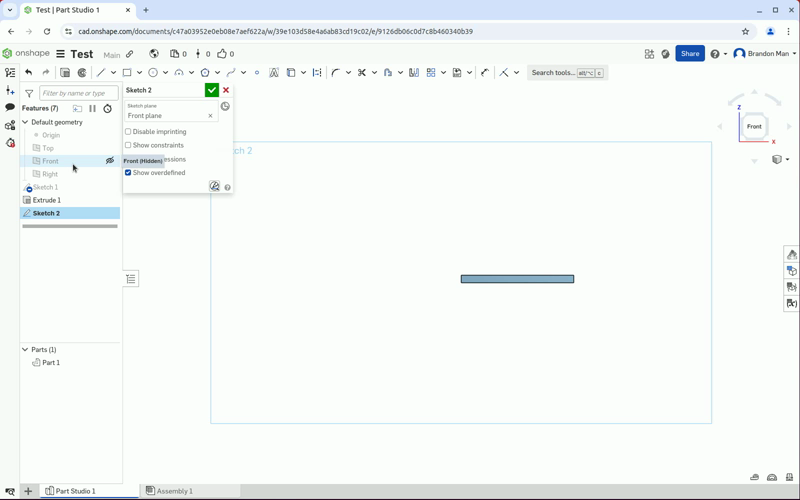
mouse_move(73, 352)
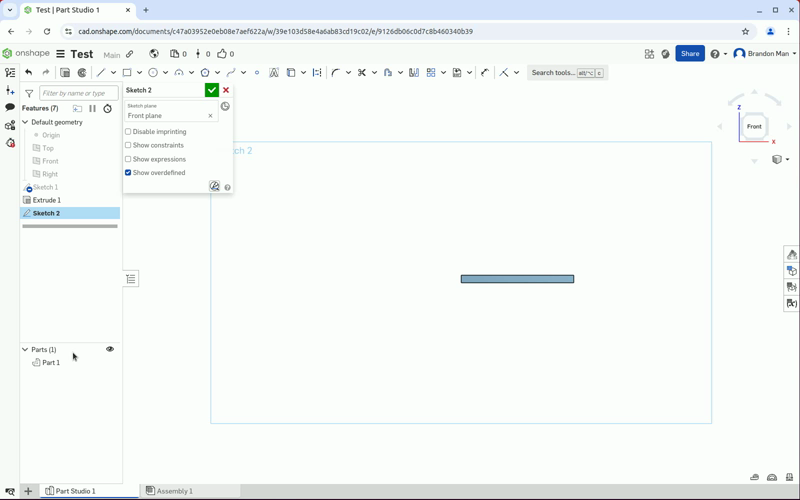
key(y)
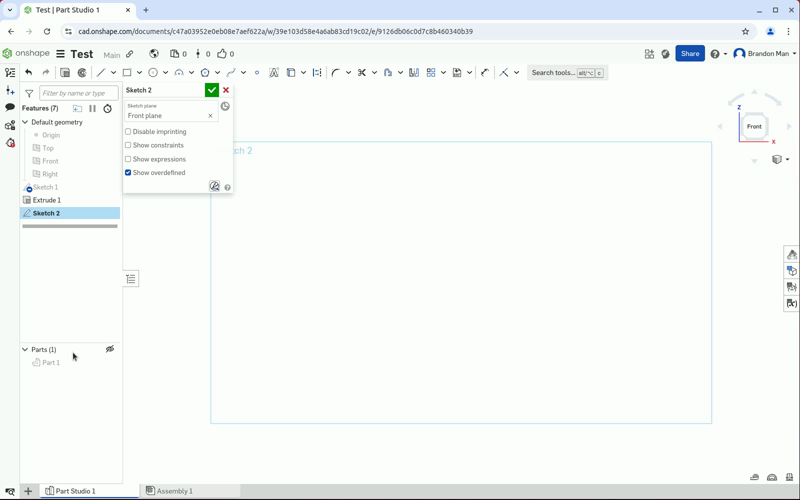
key(l)
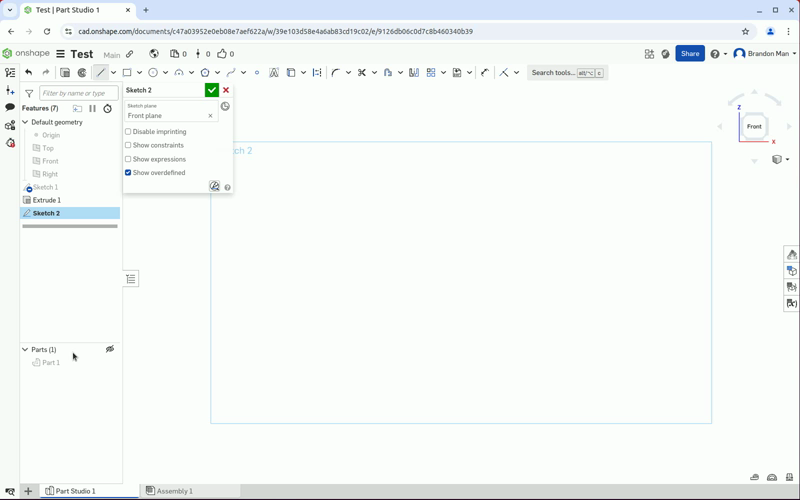
key_down(shift)
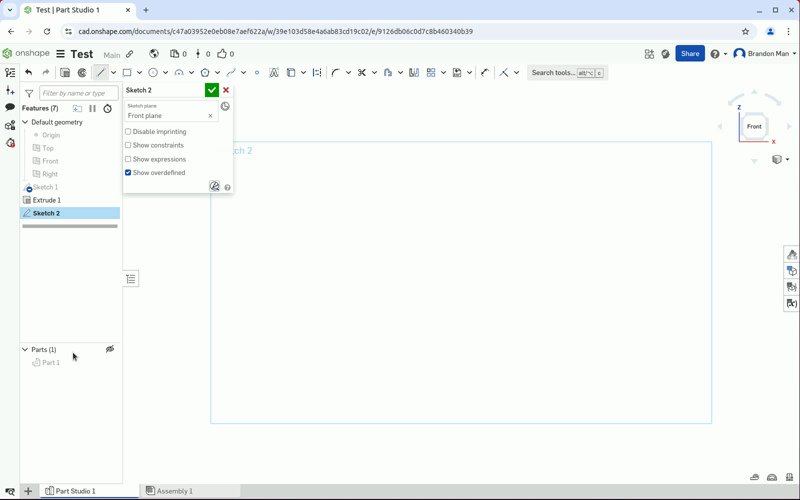
mouse_move(548, 282)
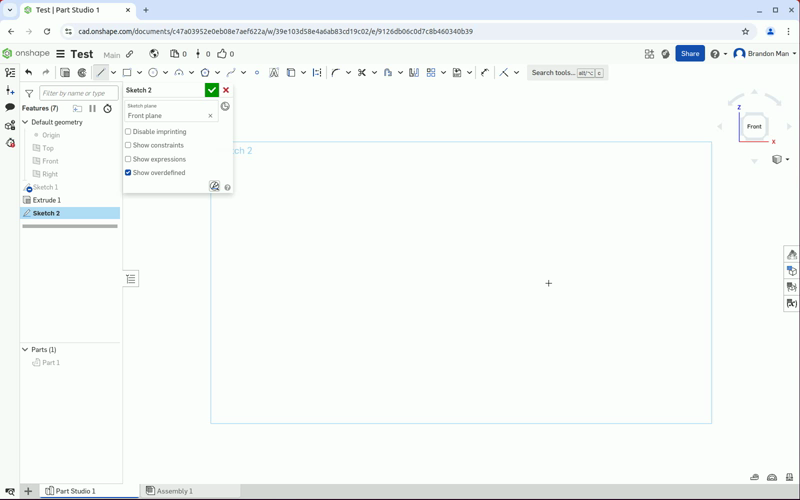
click(548, 282)
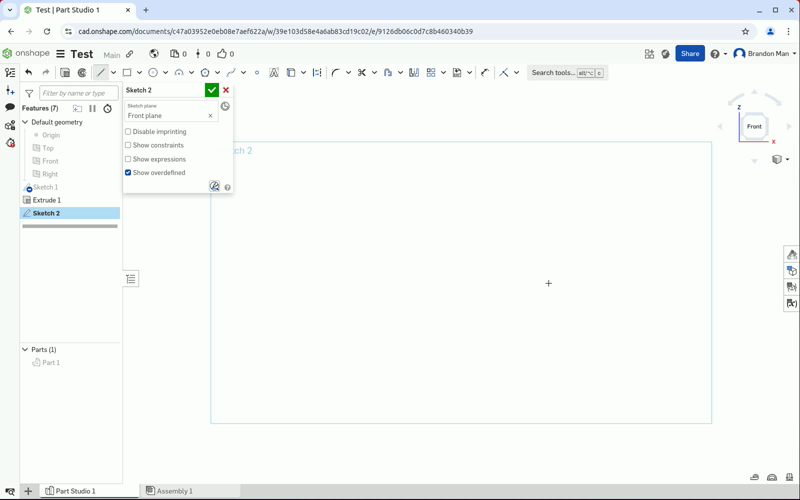
key_up(shift)
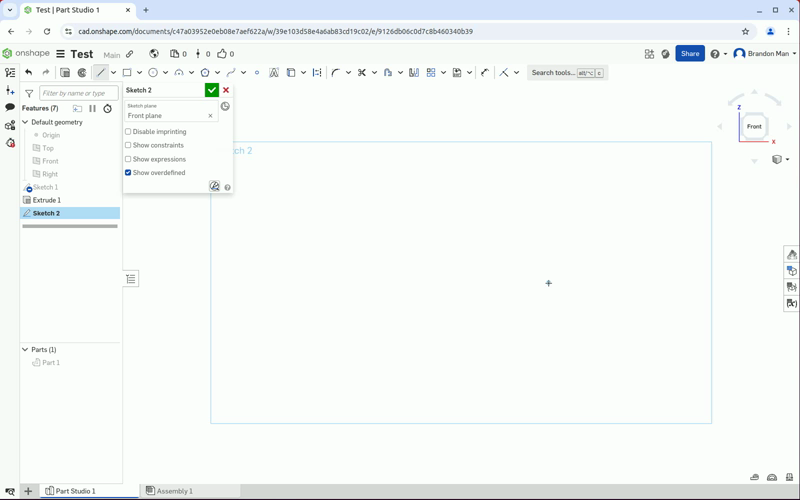
key_down(shift)
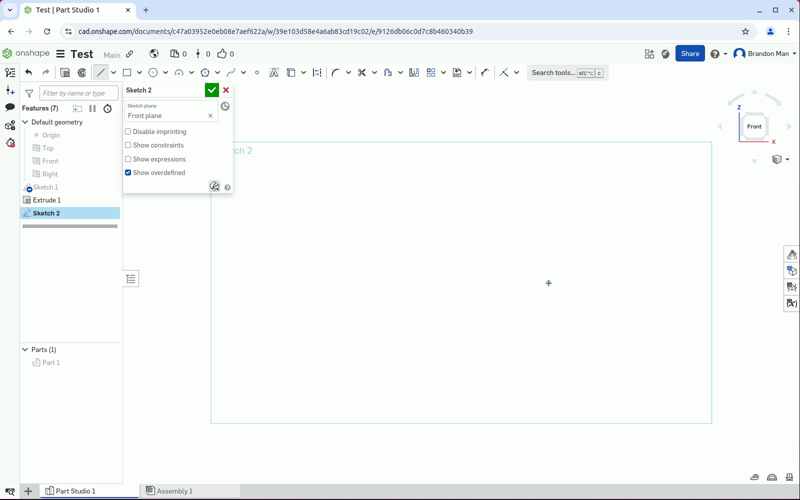
mouse_move(578, 282)
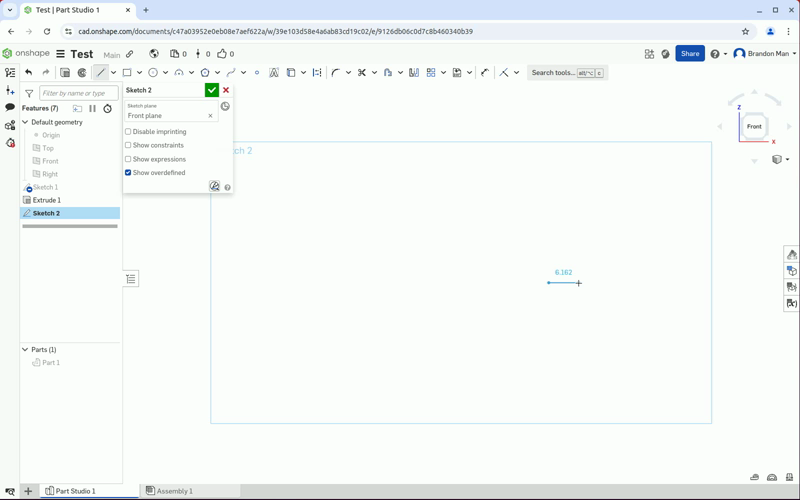
mouse_move(574, 282)
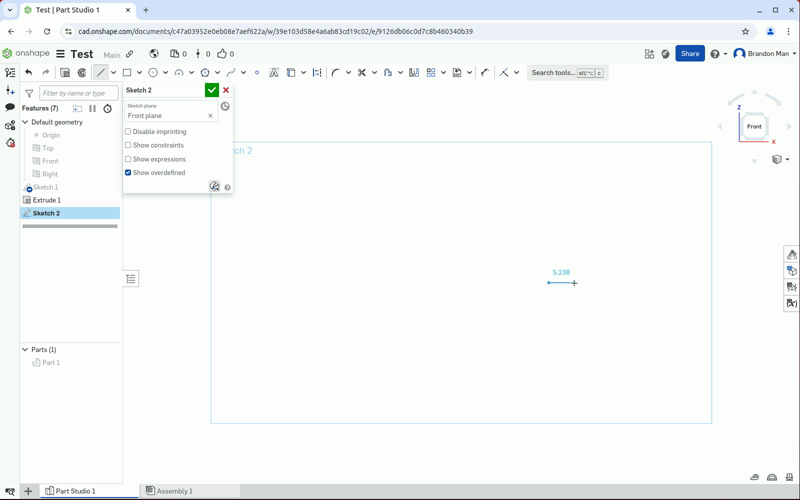
click(574, 282)
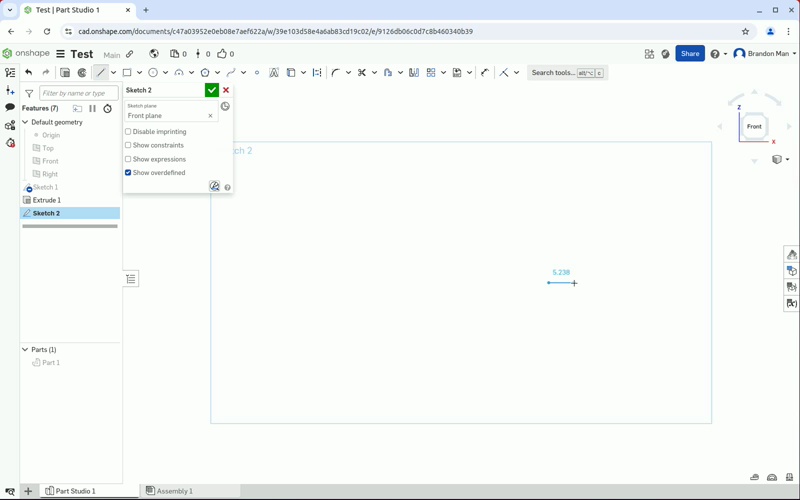
key_up(shift)
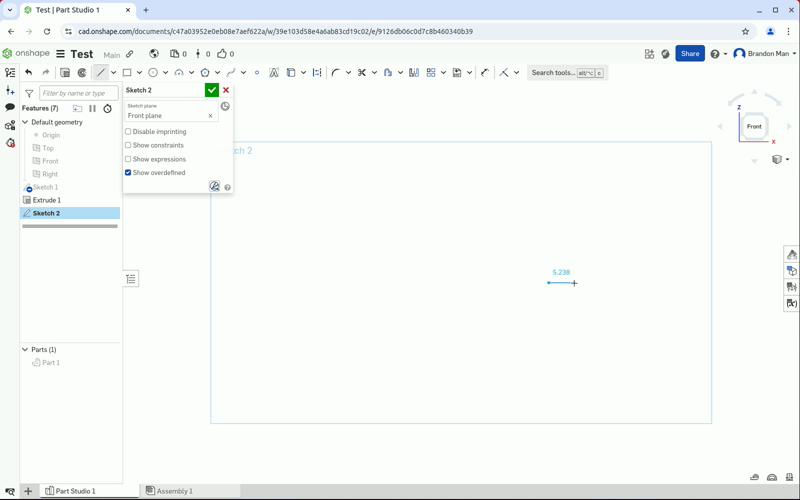
key_down(shift)
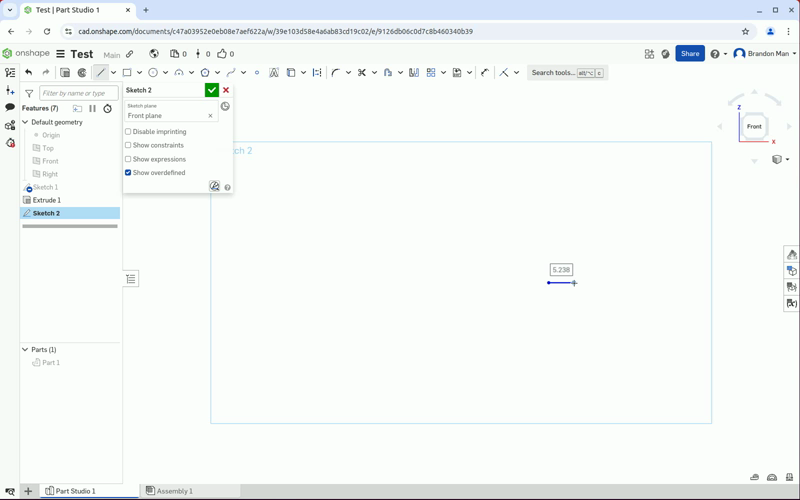
mouse_move(589, 282)
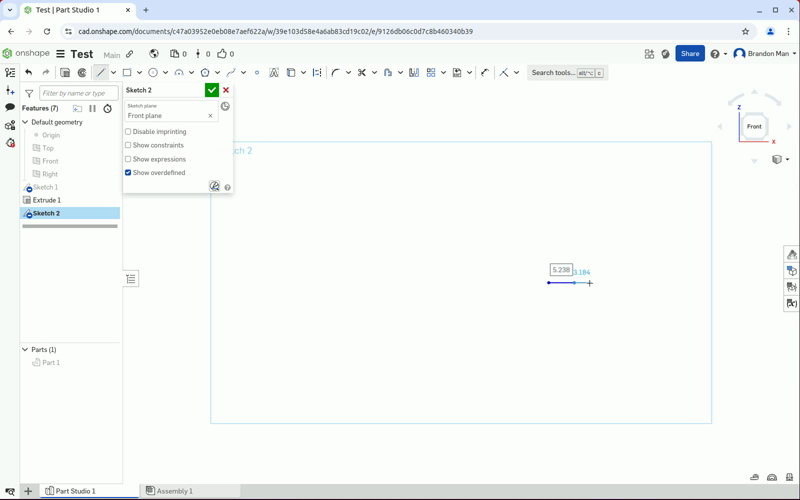
mouse_move(574, 276)
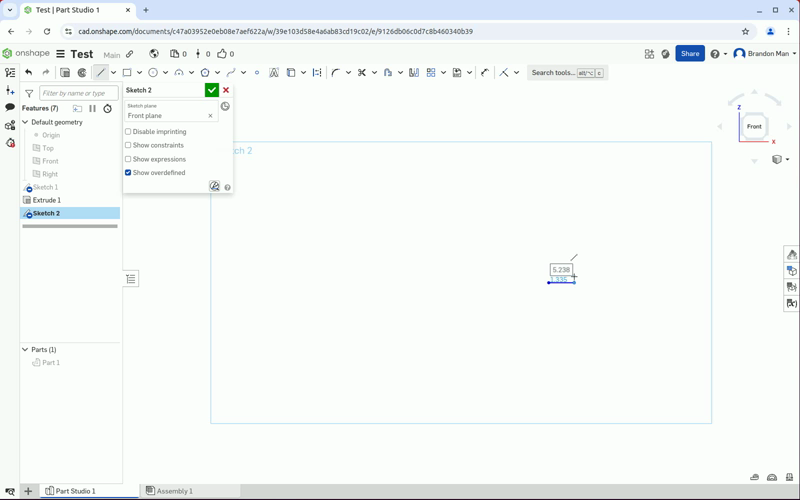
scroll(6)
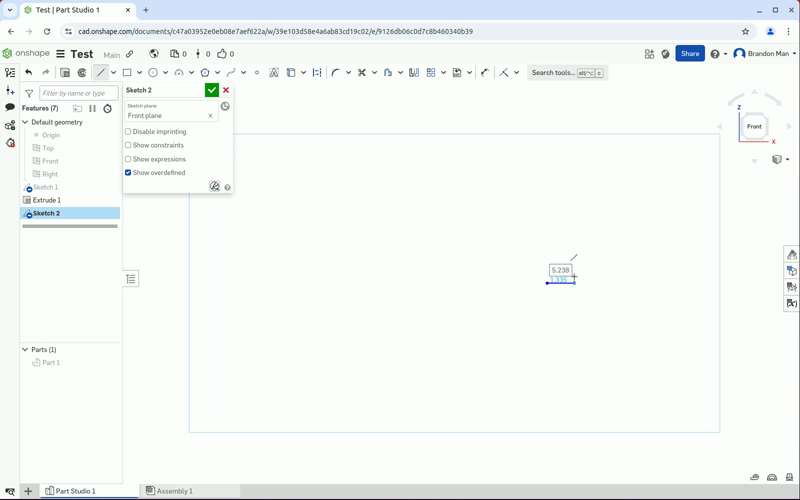
scroll(6)
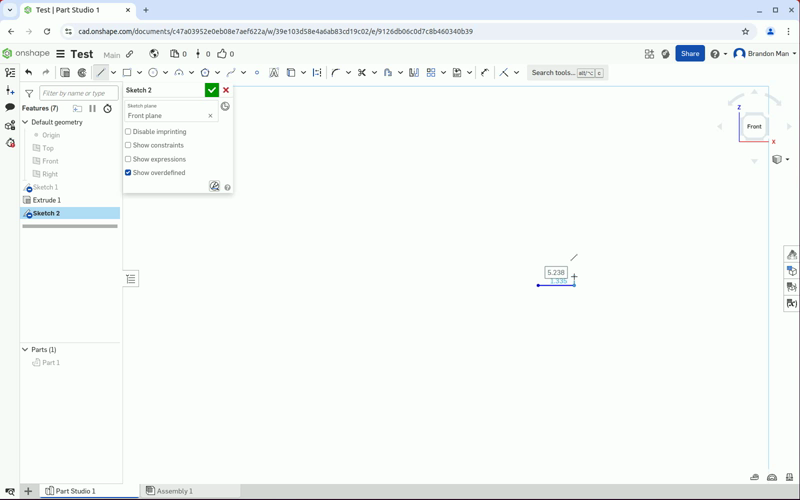
scroll(6)
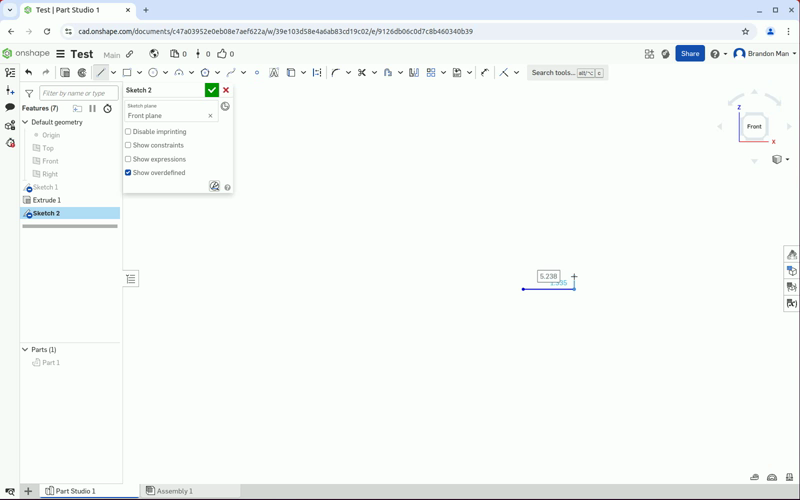
scroll(6)
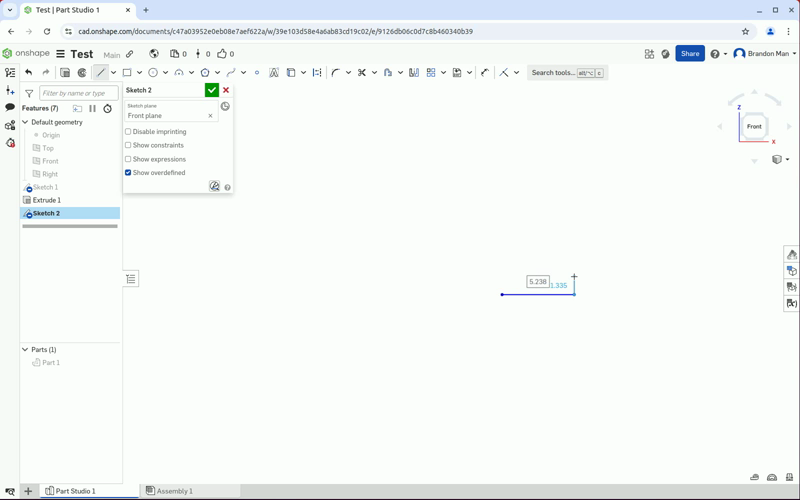
scroll(6)
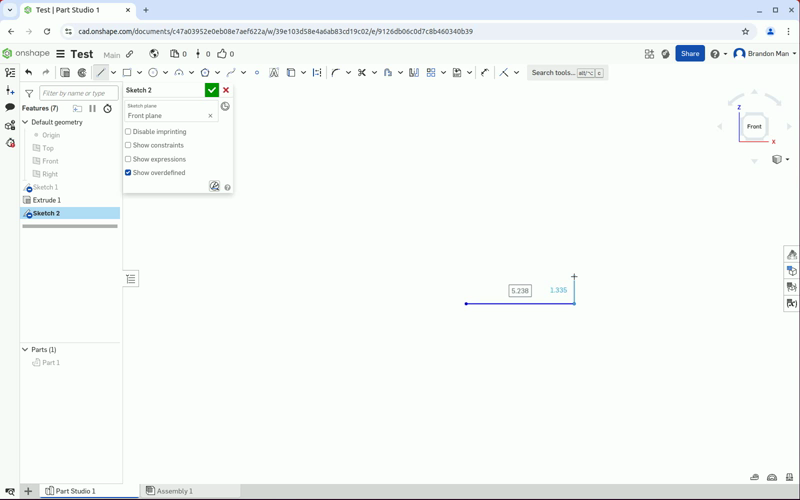
scroll(6)
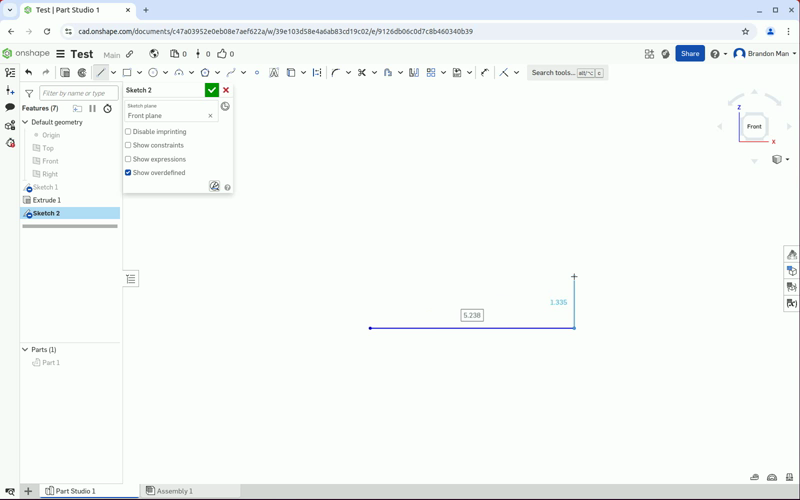
scroll(6)
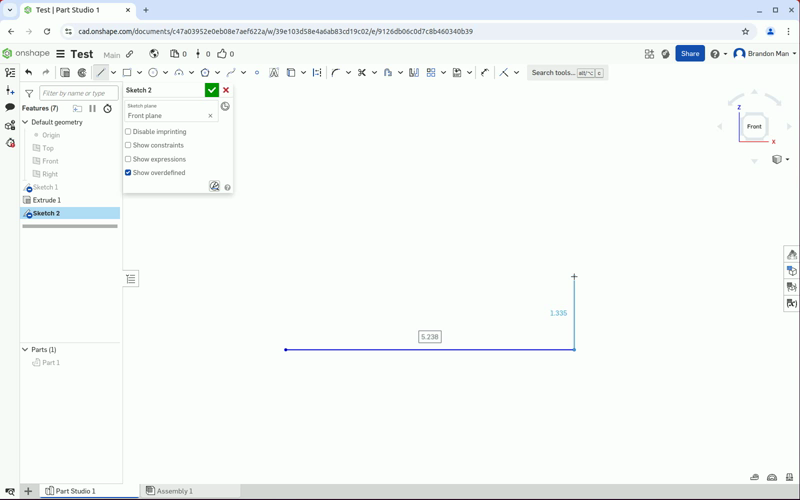
click(574, 276)
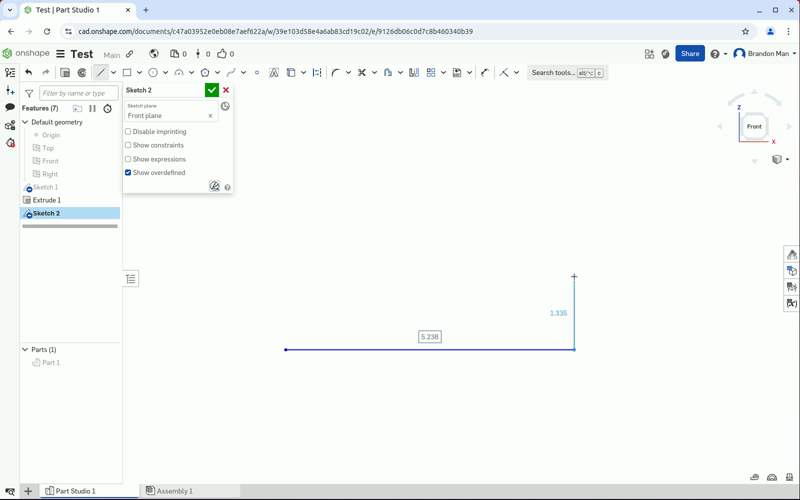
scroll(-6)
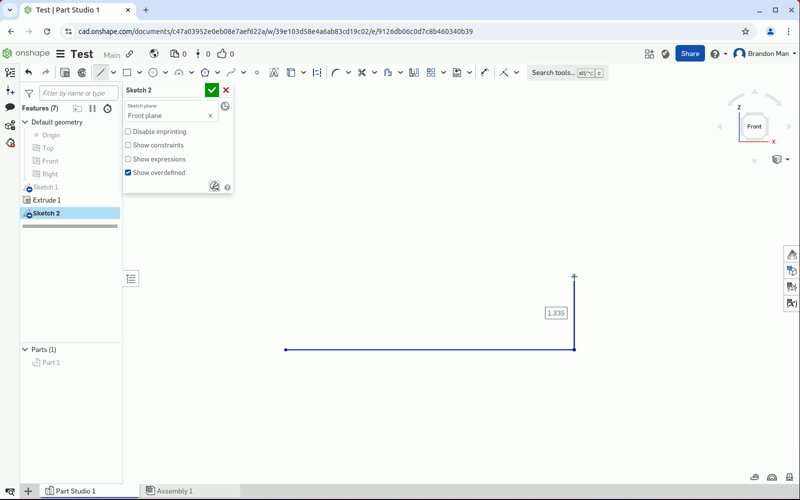
scroll(-6)
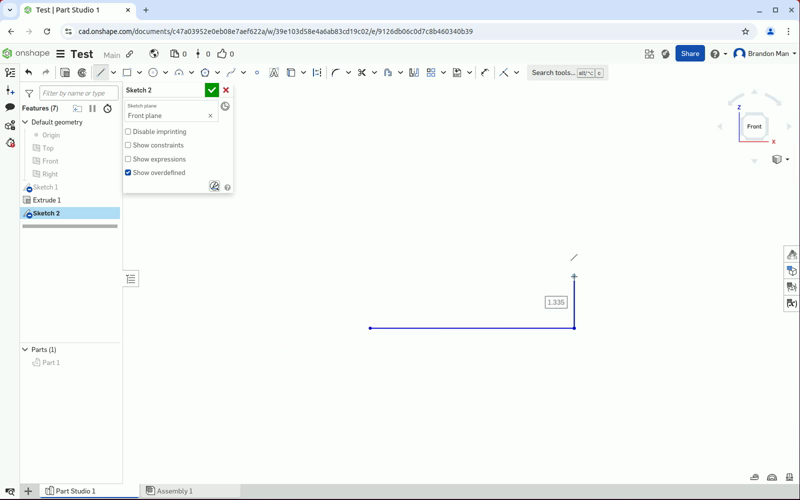
scroll(-6)
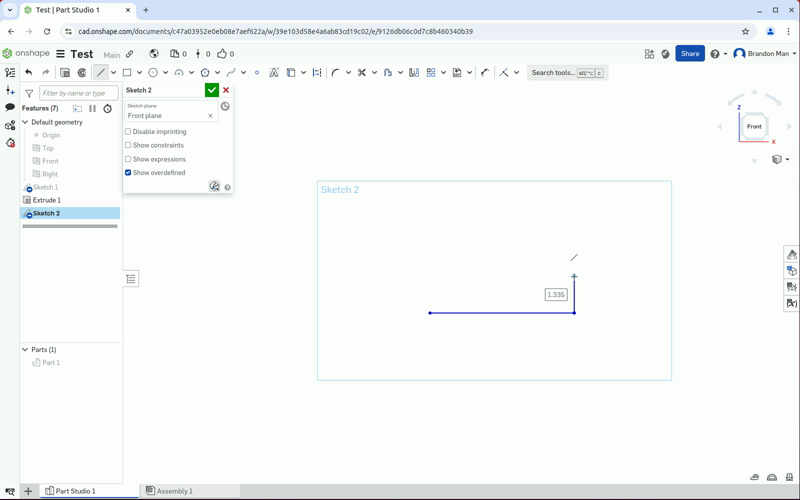
scroll(-6)
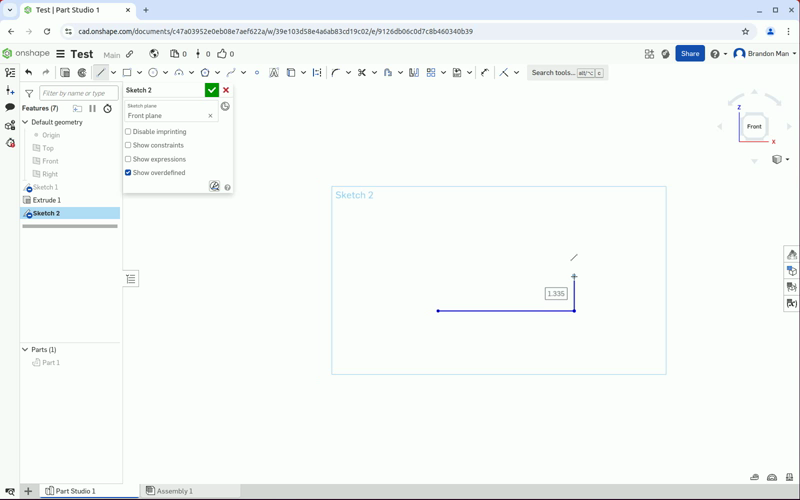
scroll(-6)
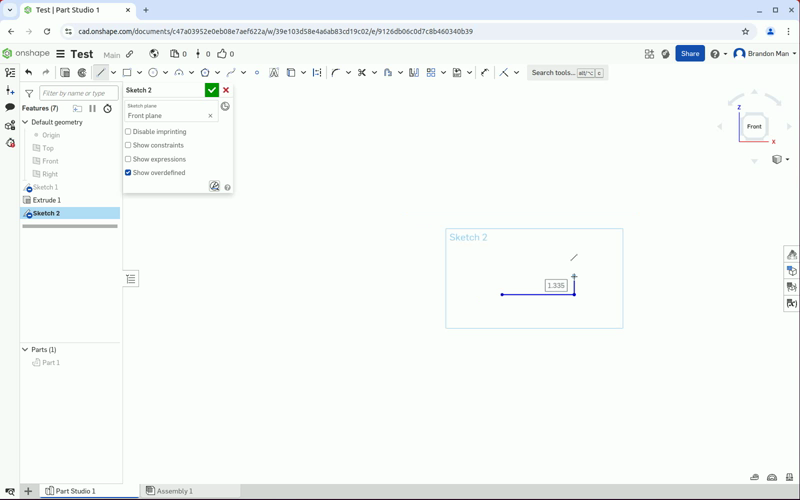
scroll(-6)
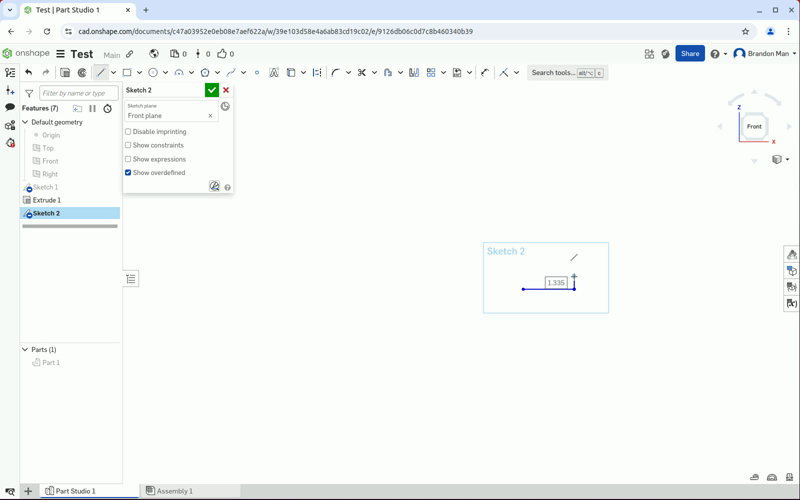
scroll(-6)
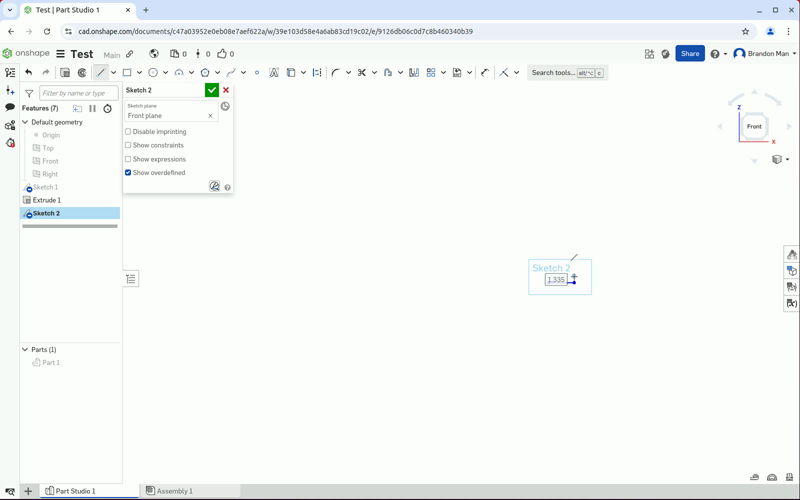
key_up(shift)
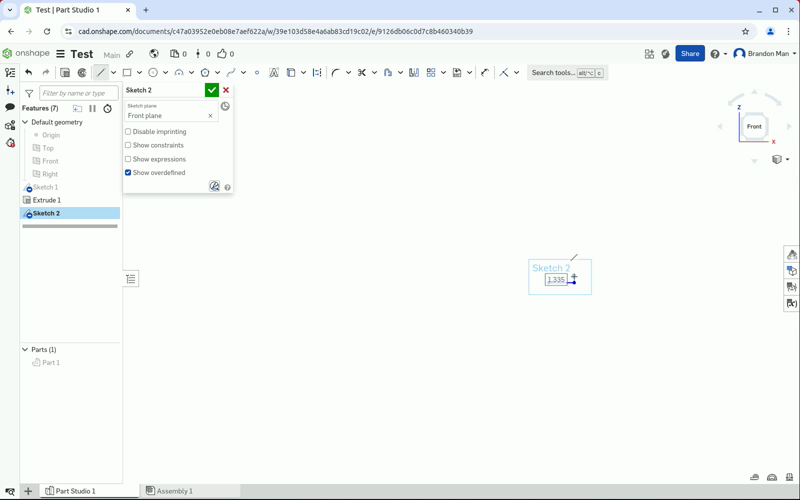
key_down(shift)
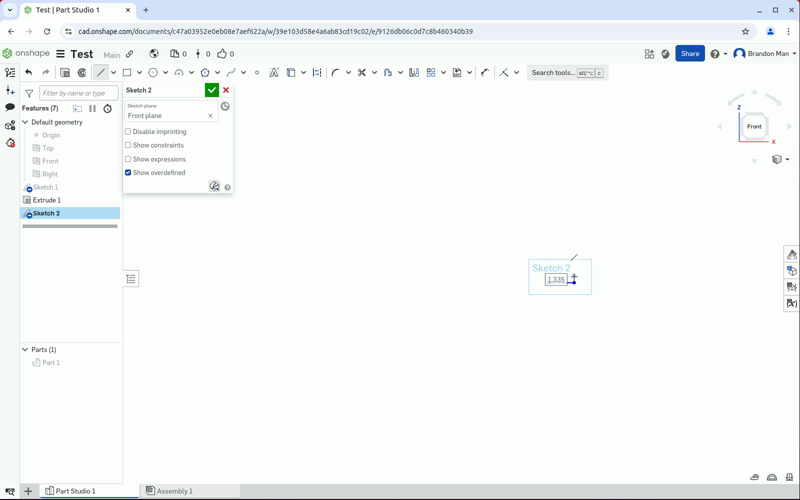
mouse_move(589, 276)
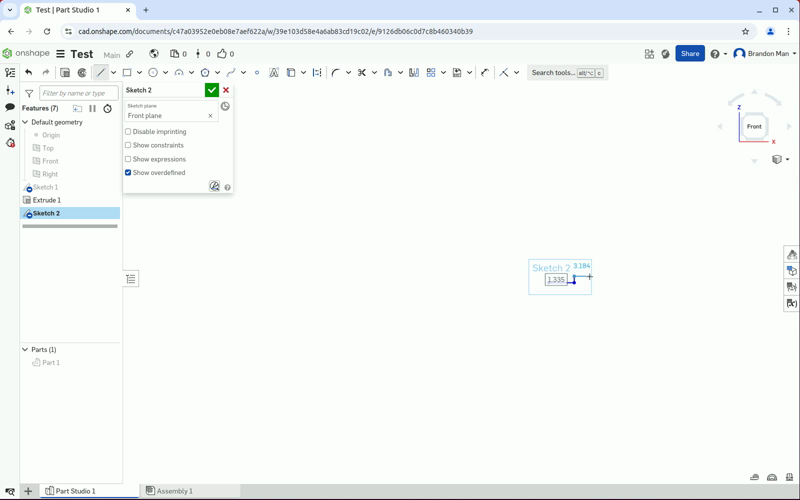
mouse_move(548, 276)
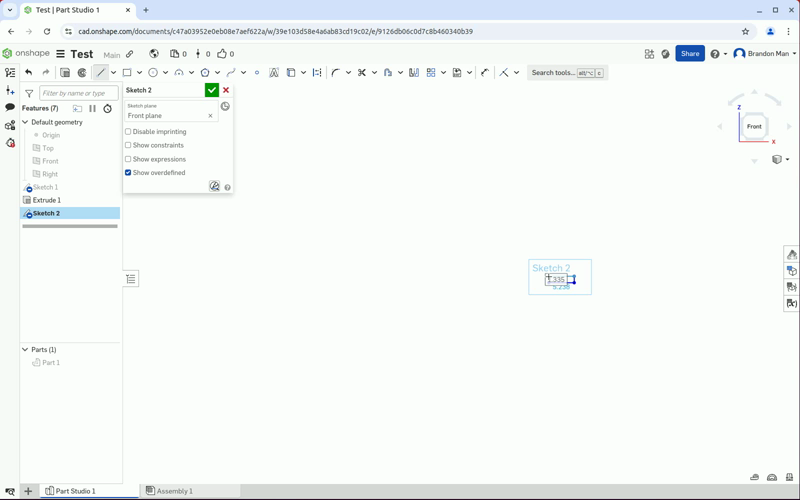
click(548, 276)
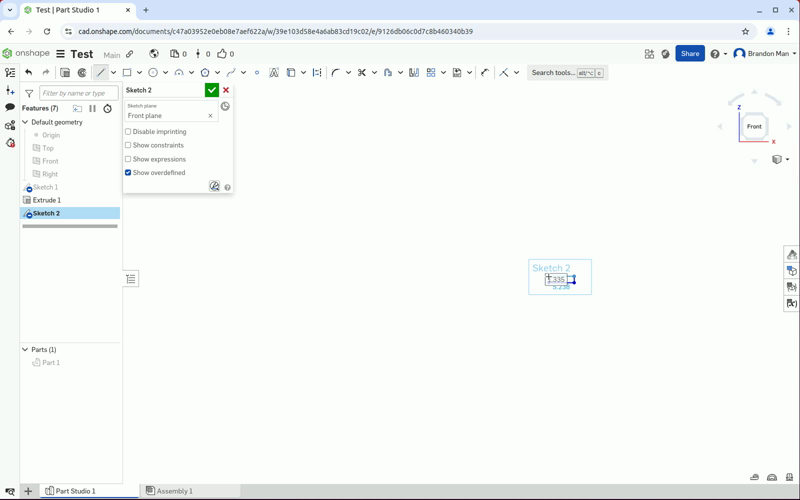
key_up(shift)
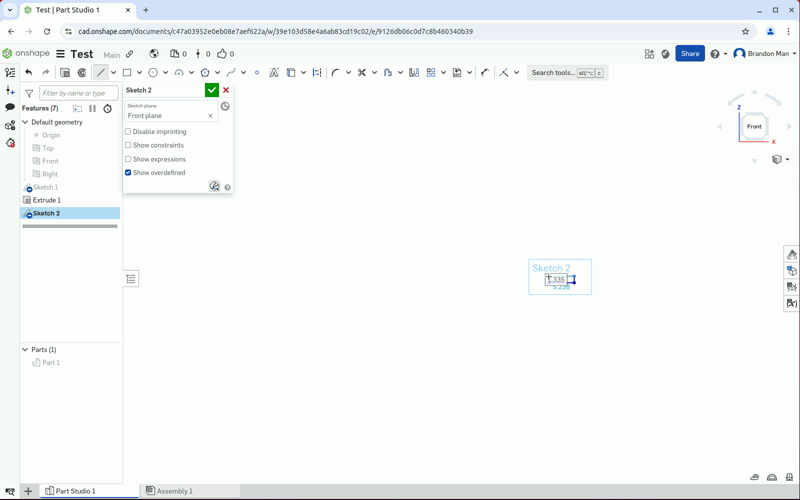
mouse_move(578, 276)
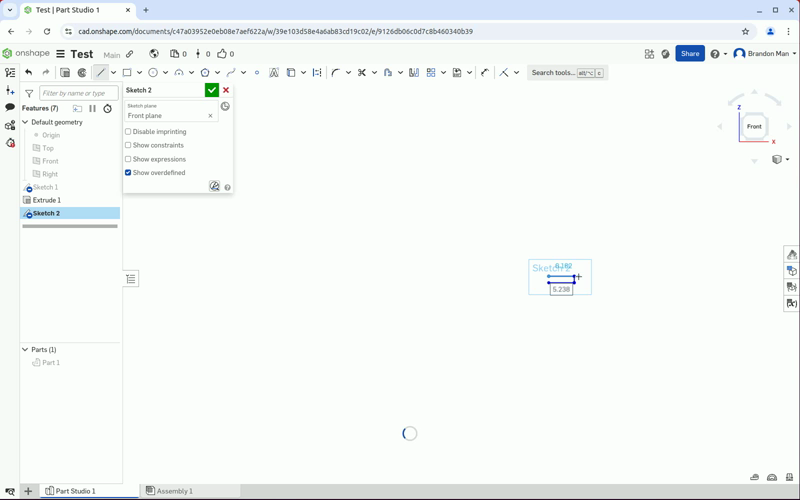
key_down(shift)
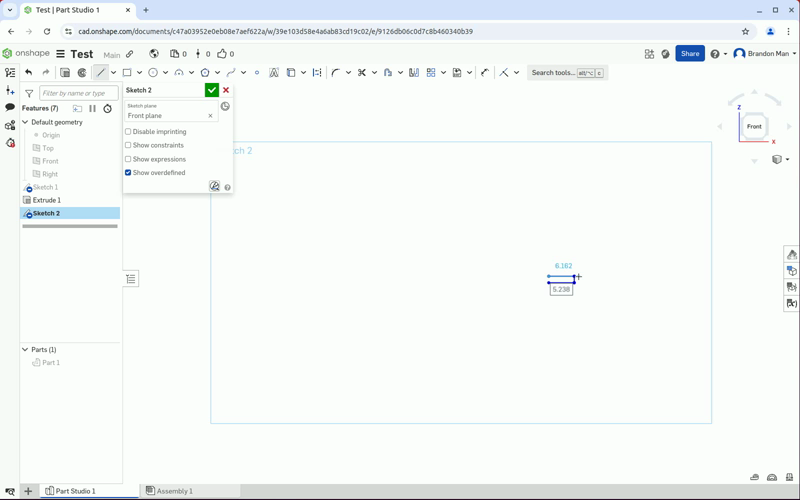
mouse_move(548, 282)
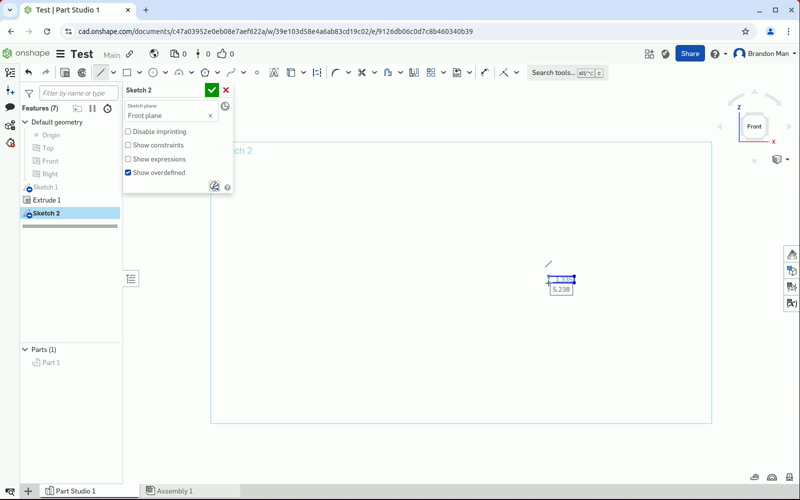
scroll(6)
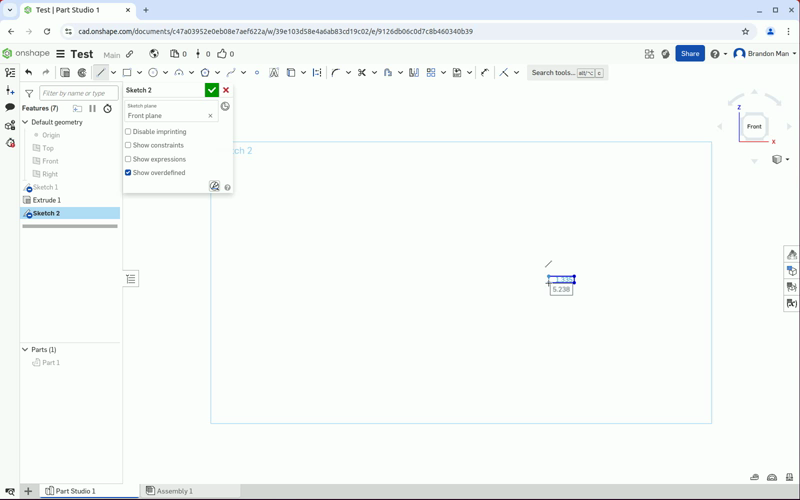
scroll(6)
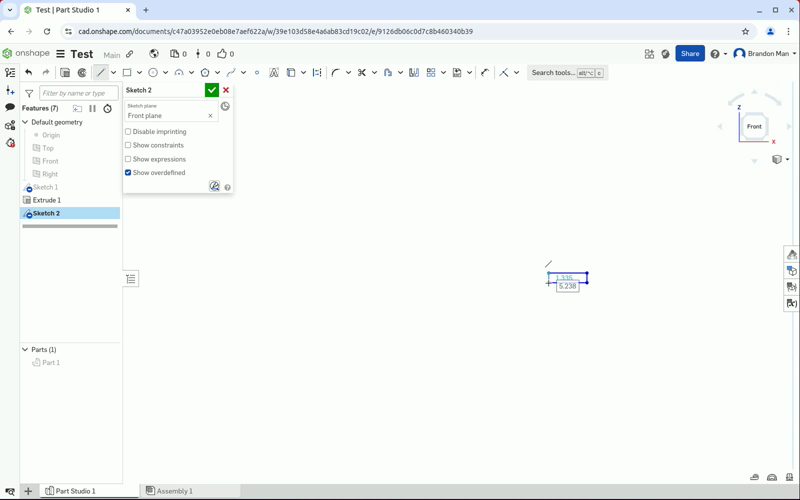
scroll(6)
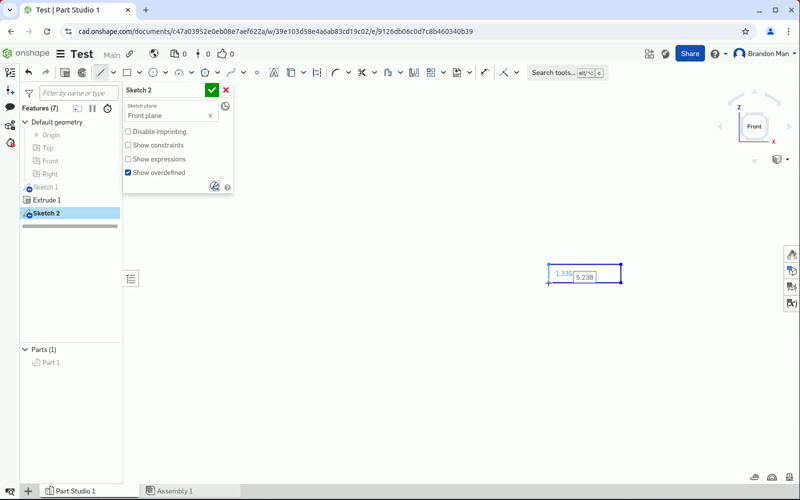
scroll(6)
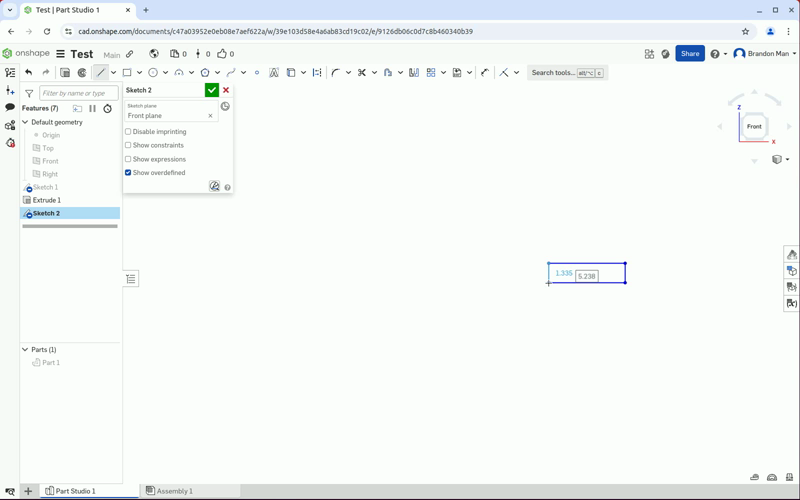
scroll(6)
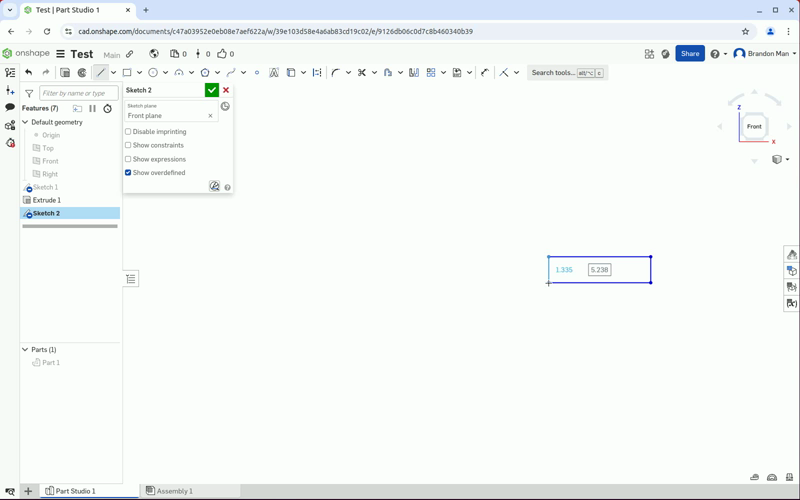
scroll(6)
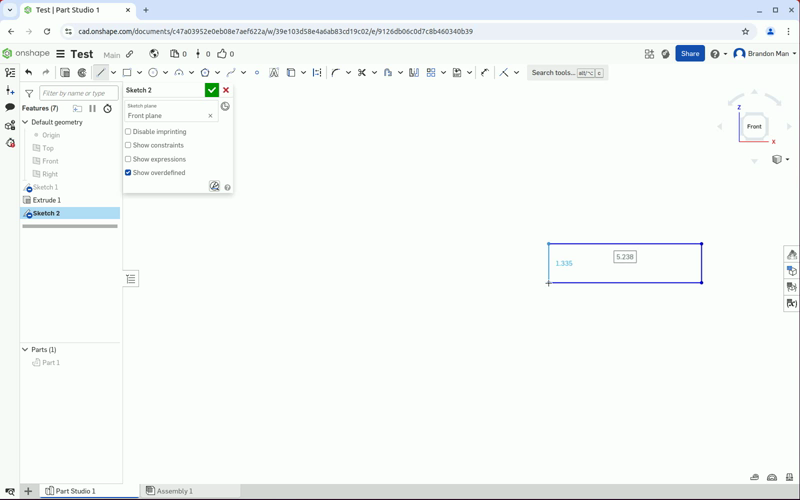
scroll(6)
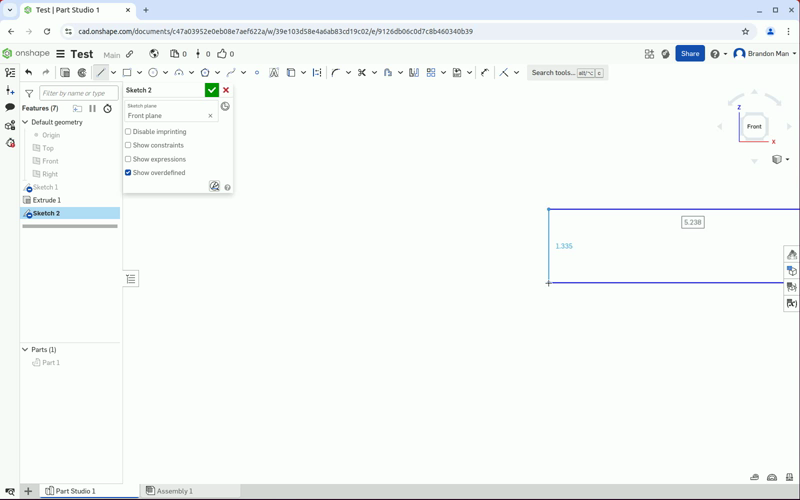
key_up(shift)
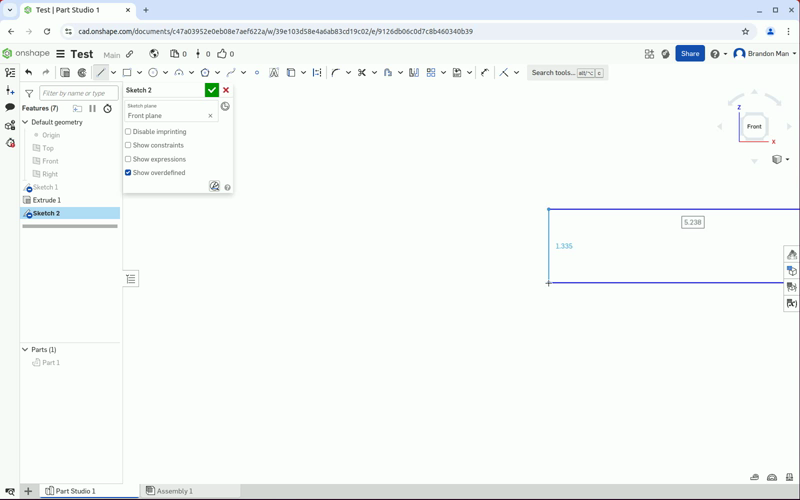
click(548, 282)
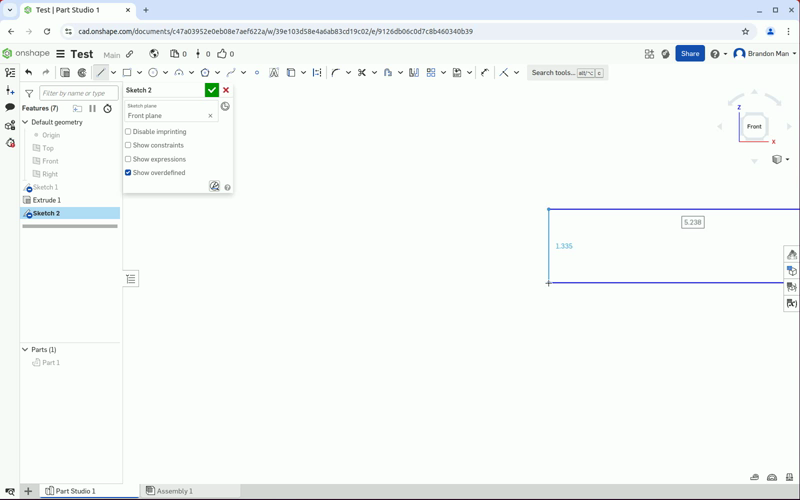
scroll(-6)
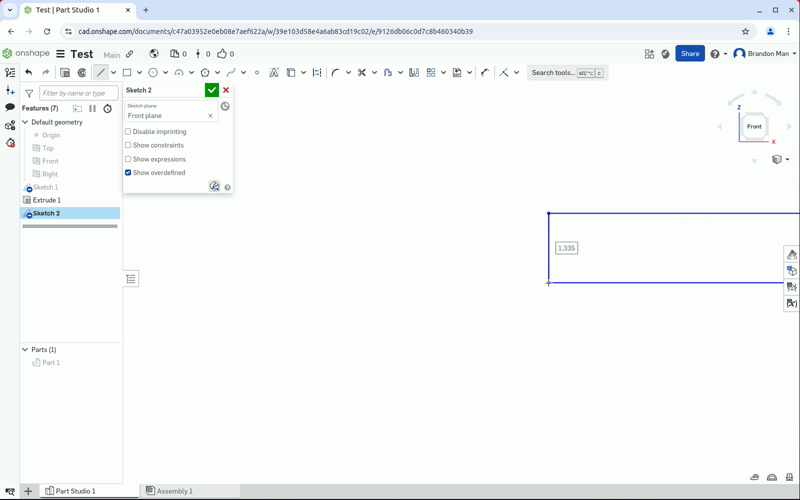
scroll(-6)
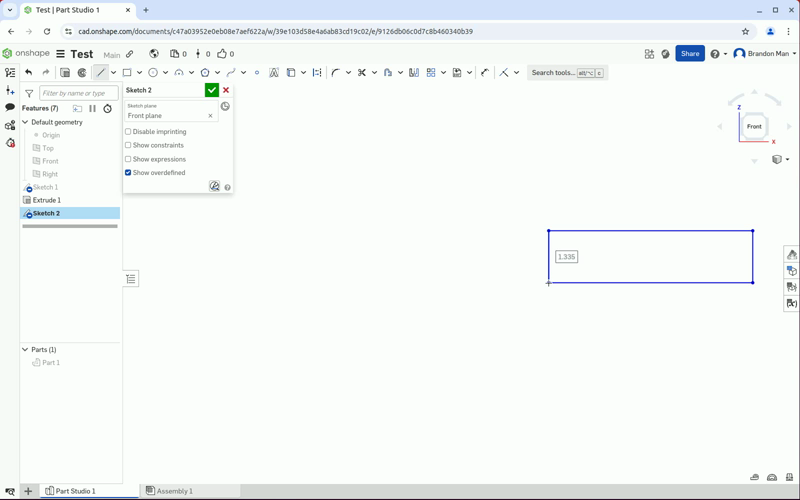
scroll(-6)
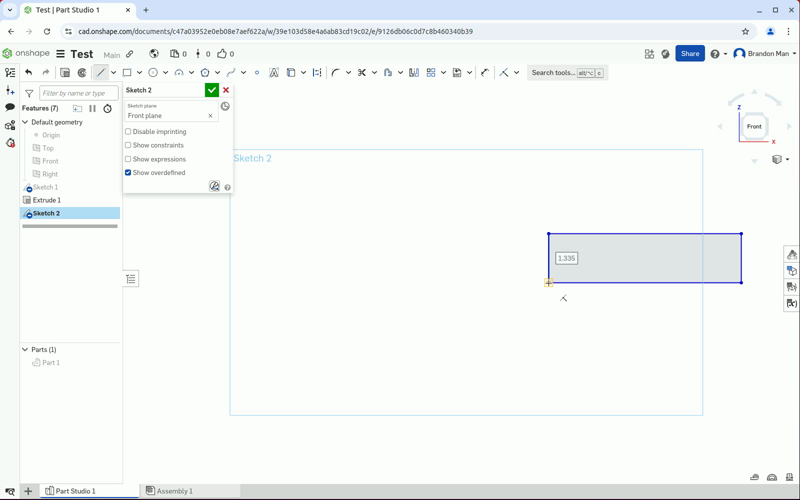
scroll(-6)
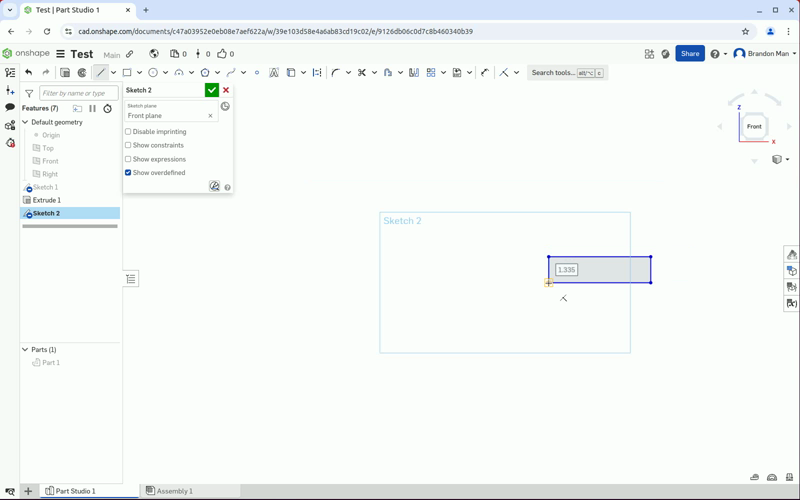
scroll(-6)
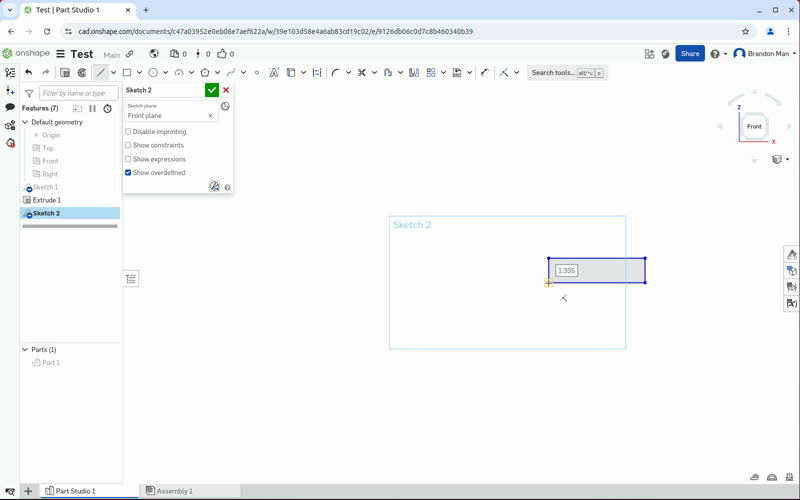
scroll(-6)
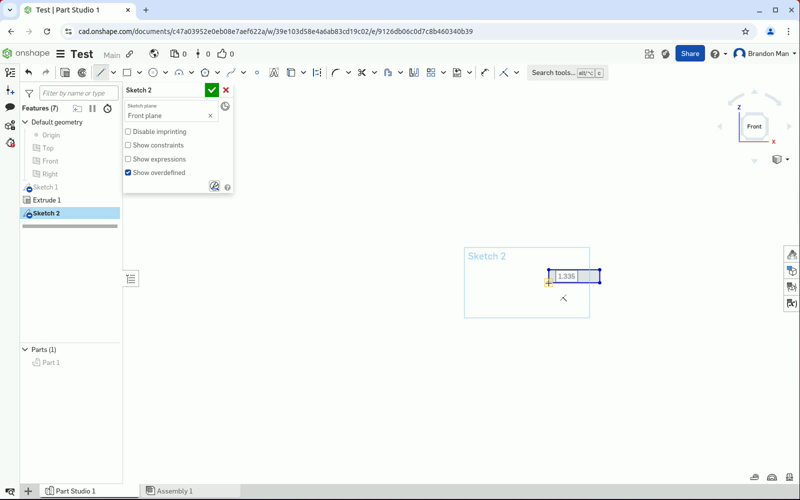
scroll(-6)
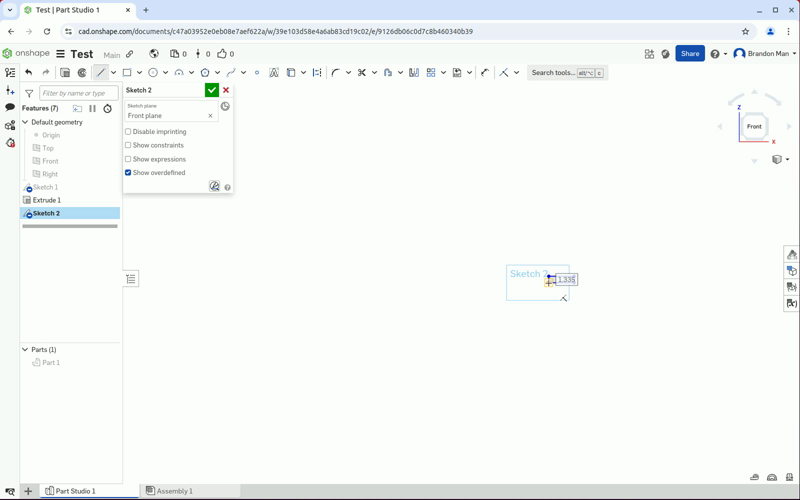
key(esc)
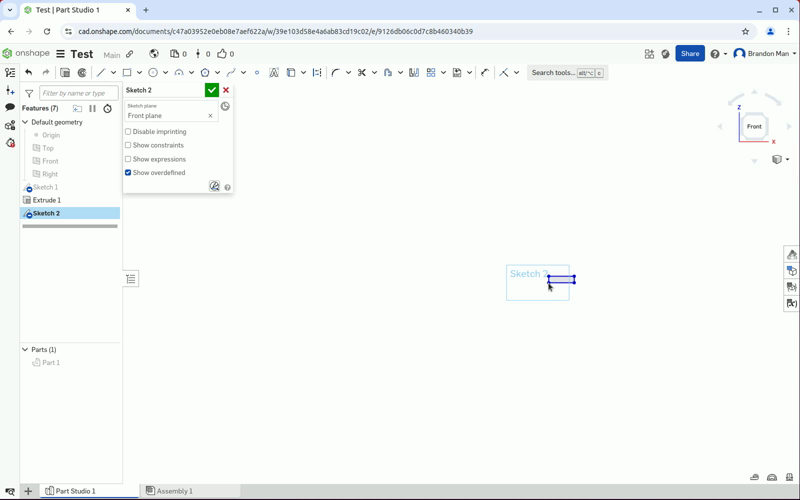
mouse_move(549, 278)
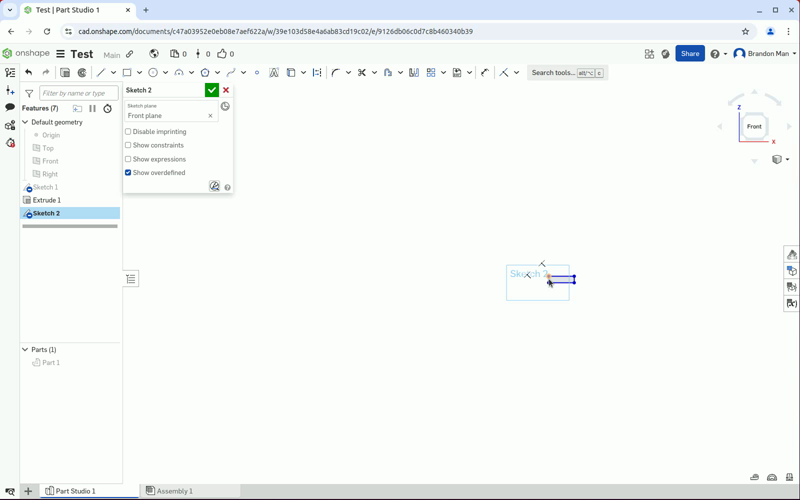
scroll(6)
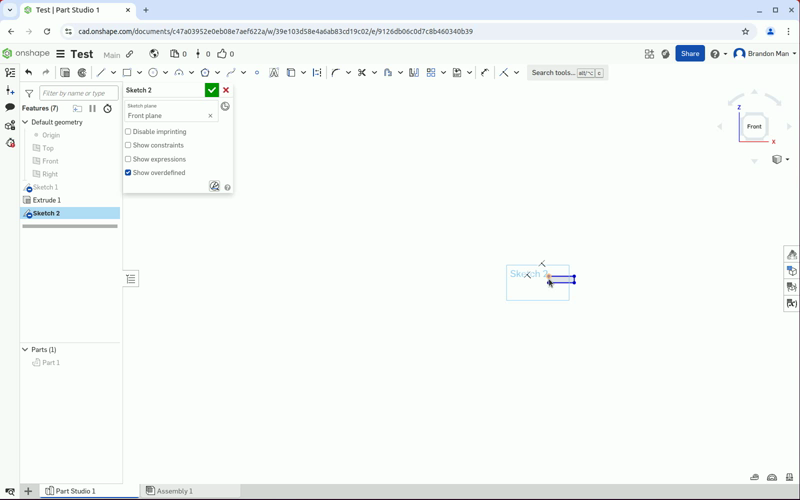
scroll(6)
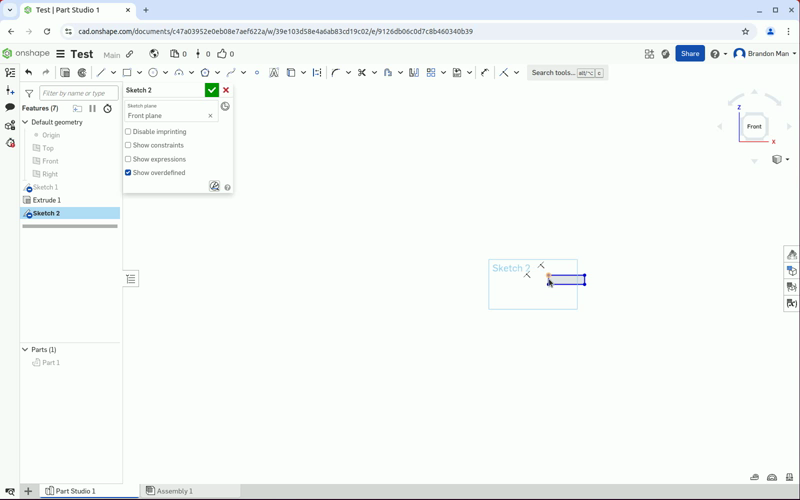
scroll(6)
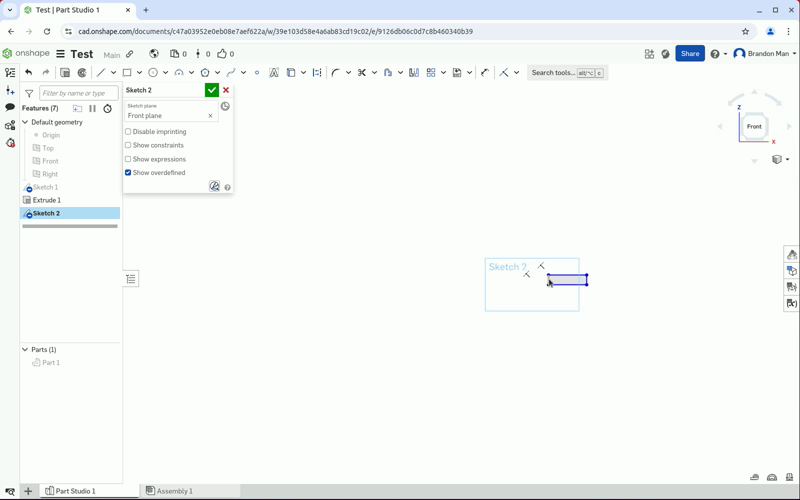
scroll(6)
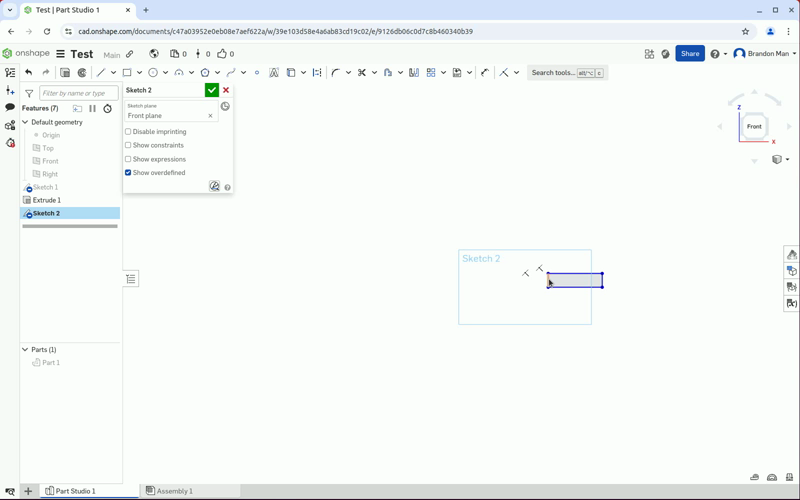
scroll(6)
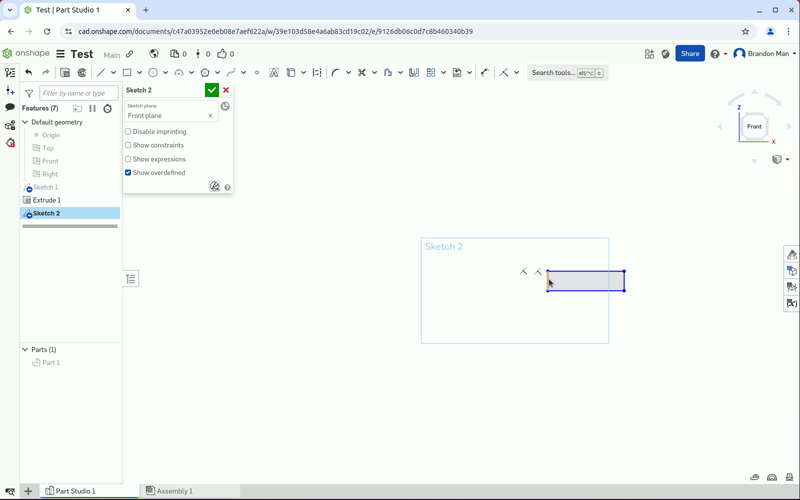
scroll(6)
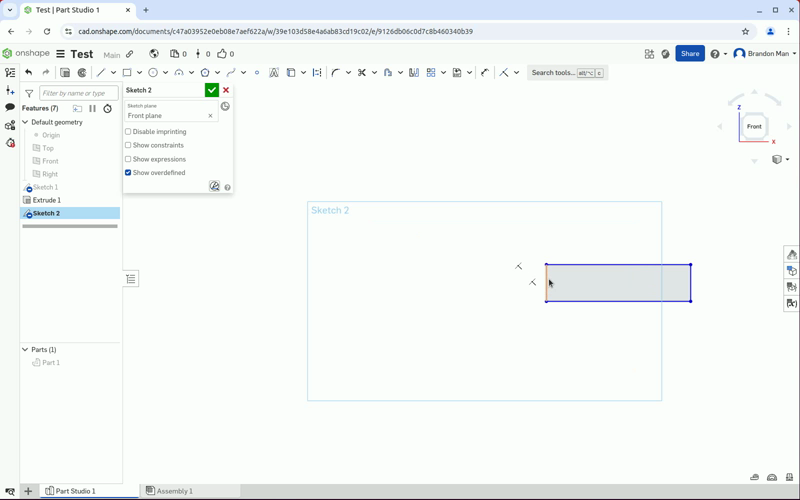
scroll(6)
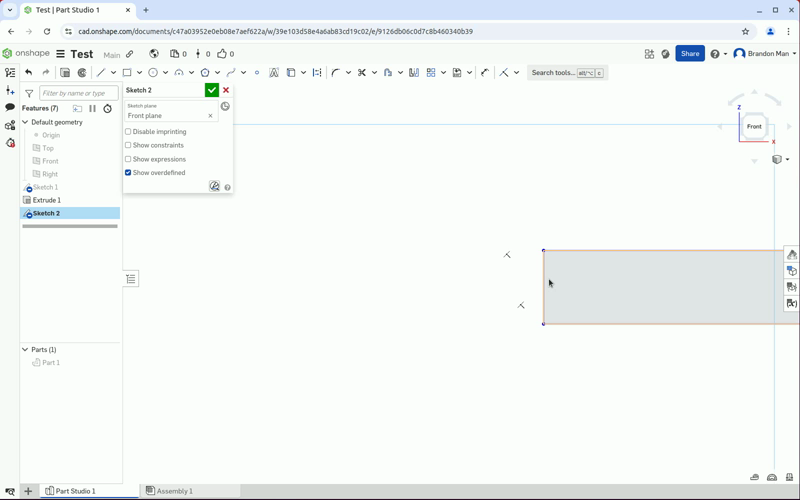
click(549, 278)
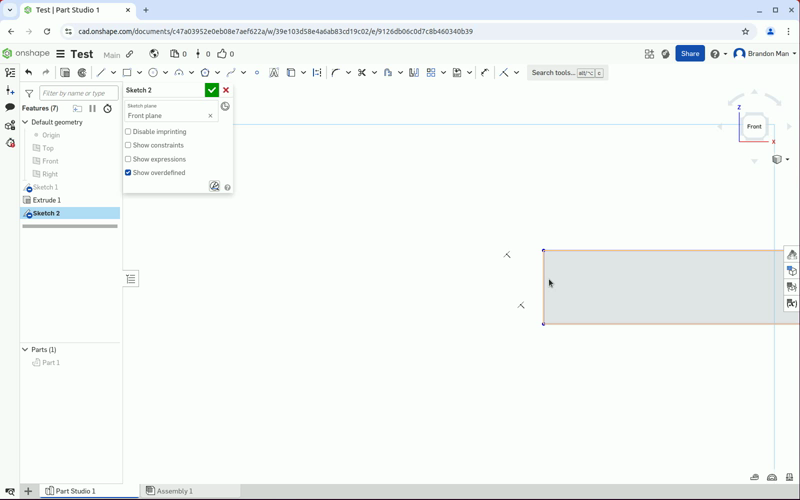
scroll(-6)
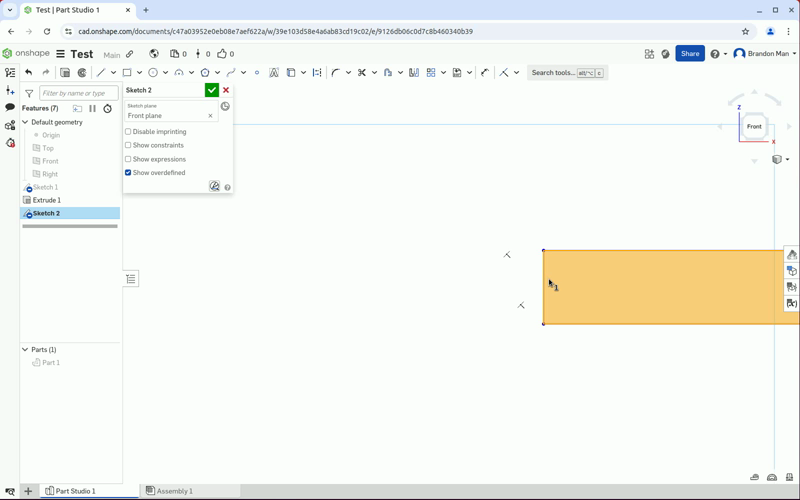
scroll(-6)
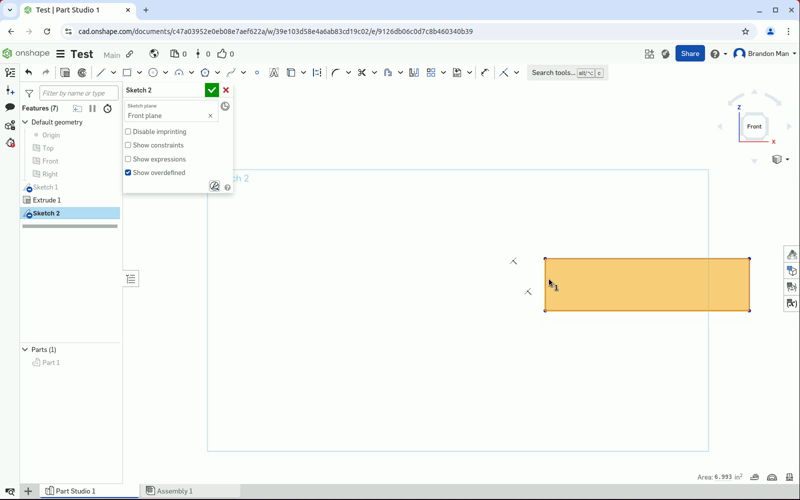
scroll(-6)
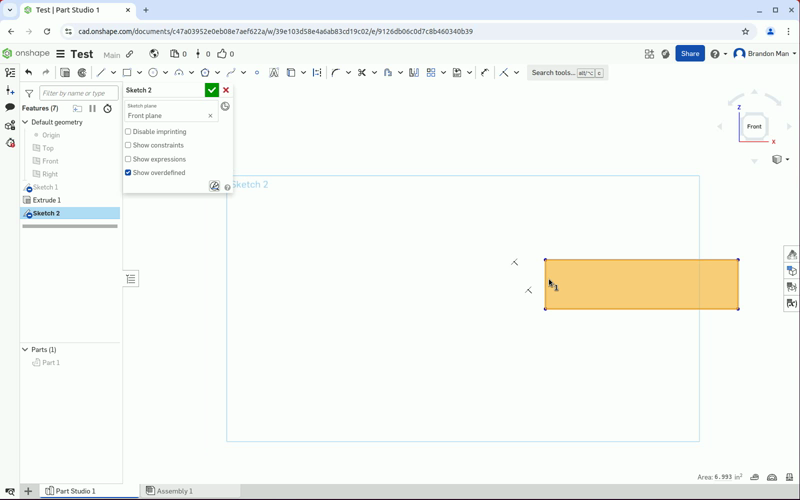
scroll(-6)
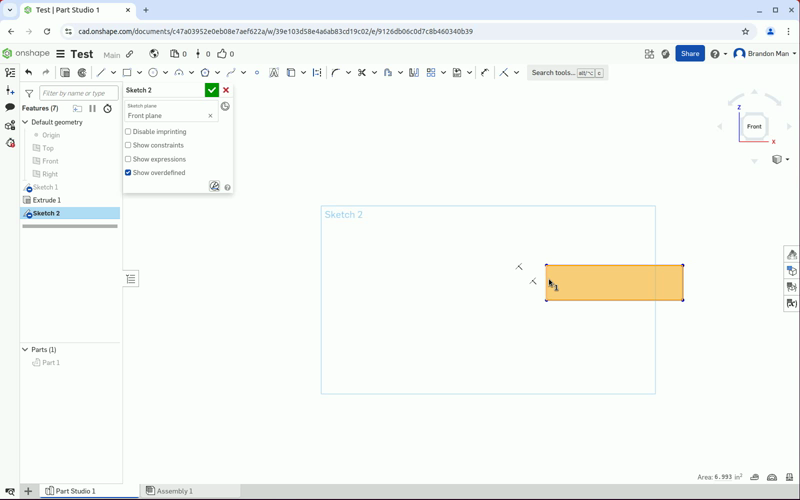
scroll(-6)
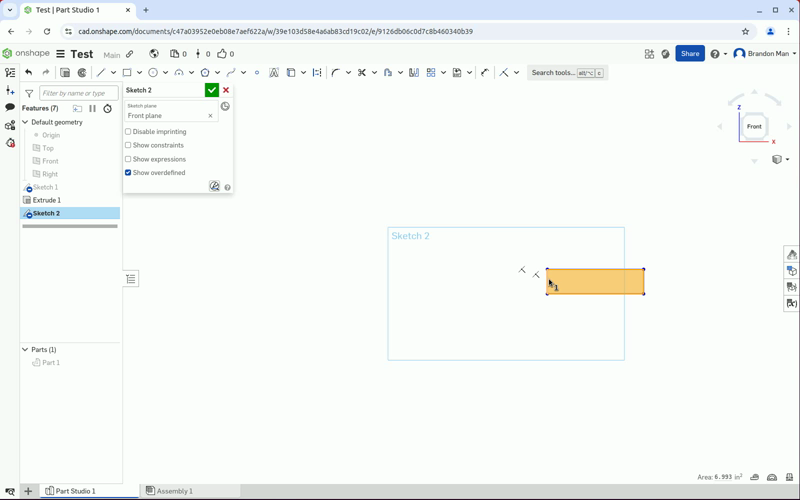
scroll(-6)
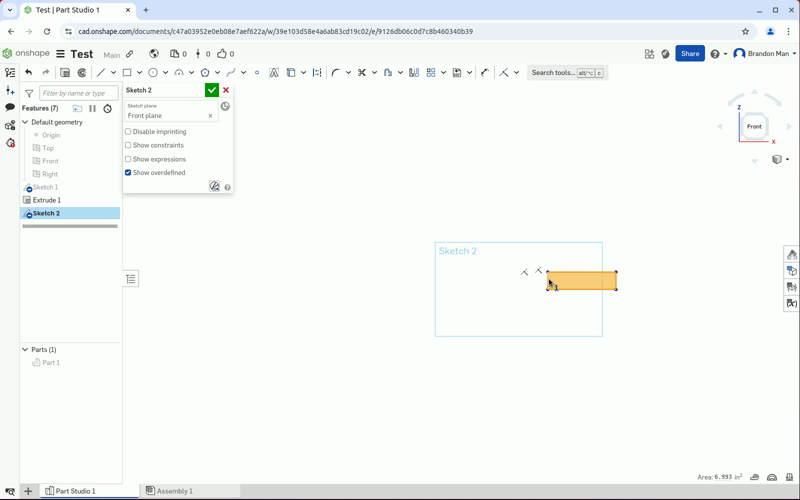
scroll(-6)
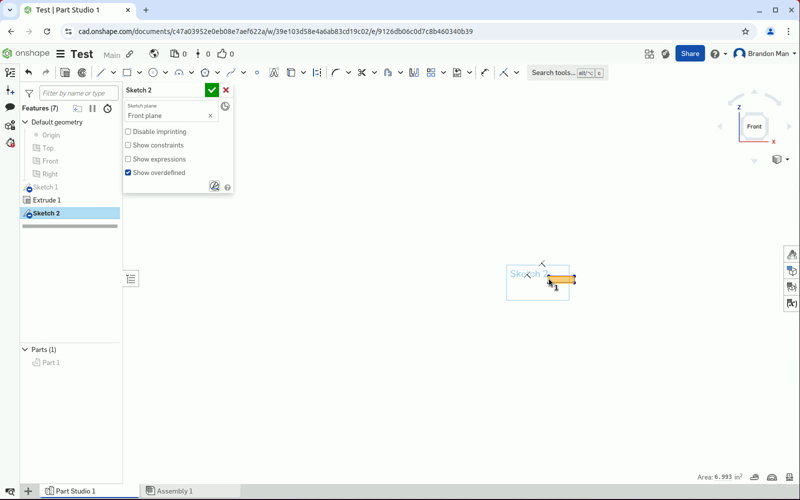
mouse_move(73, 352)
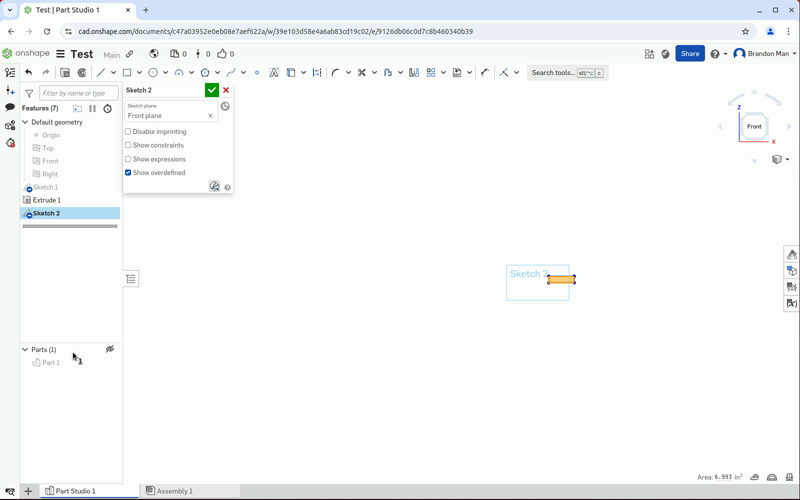
key(shift+y)
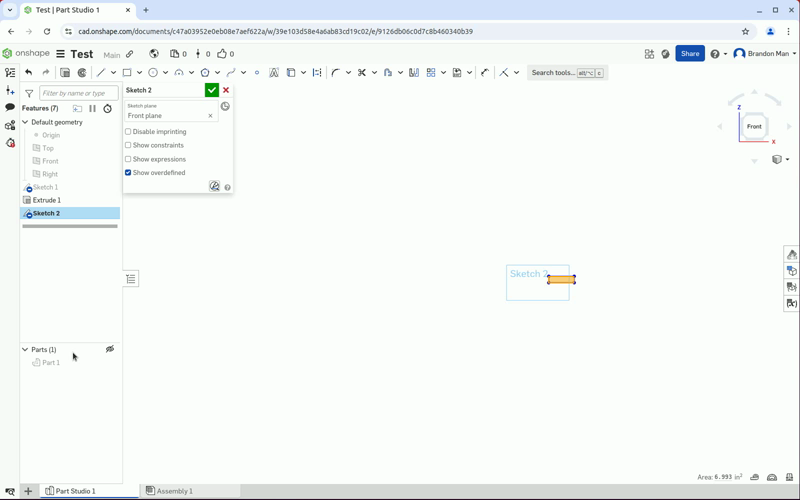
key(shift+e)
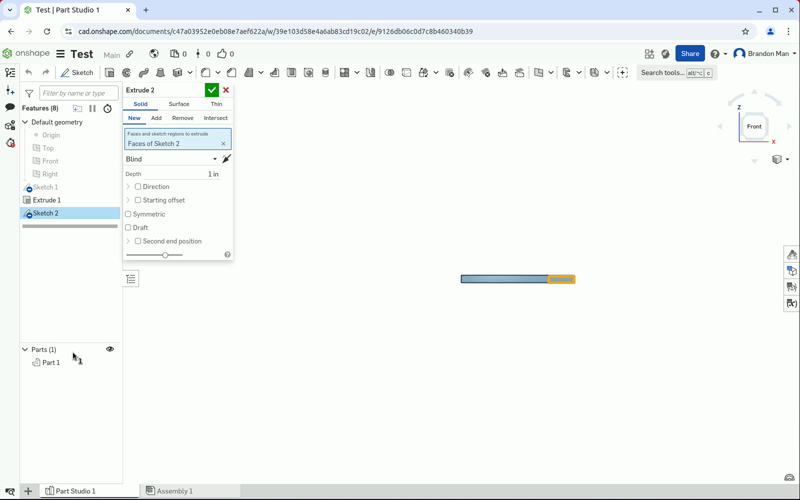
mouse_move(143, 106)
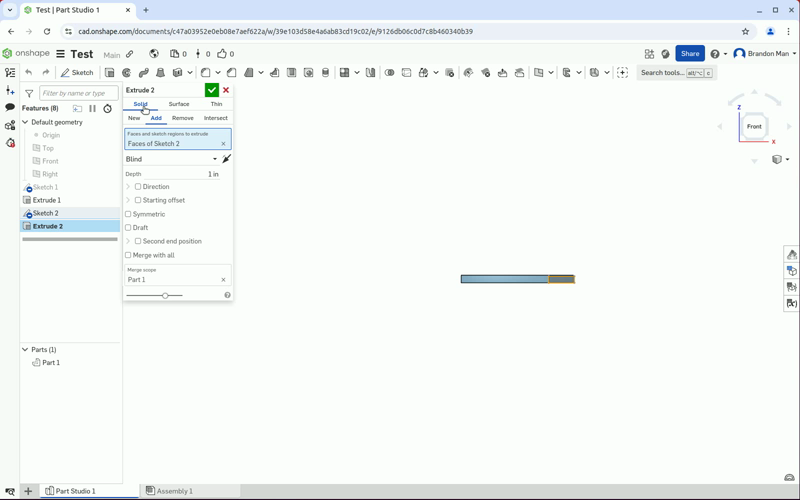
click(143, 106)
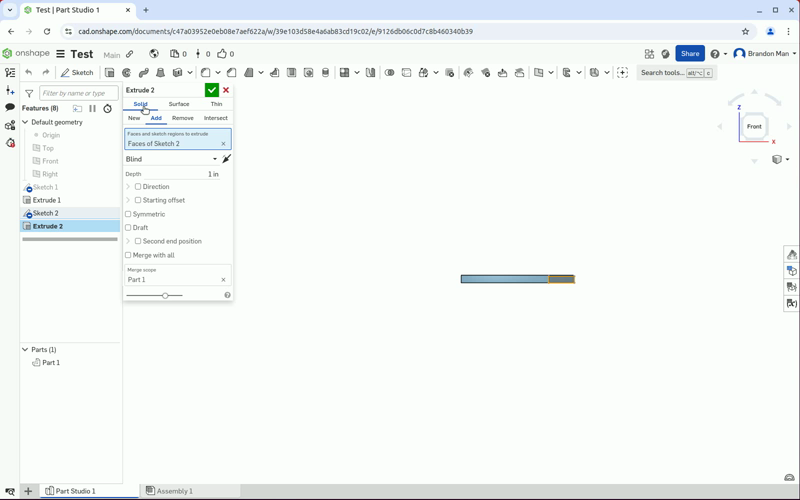
mouse_move(186, 120)
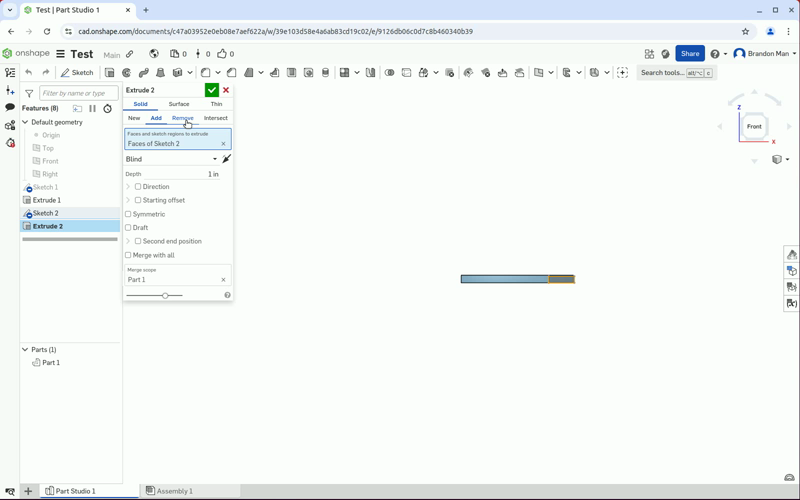
click(186, 120)
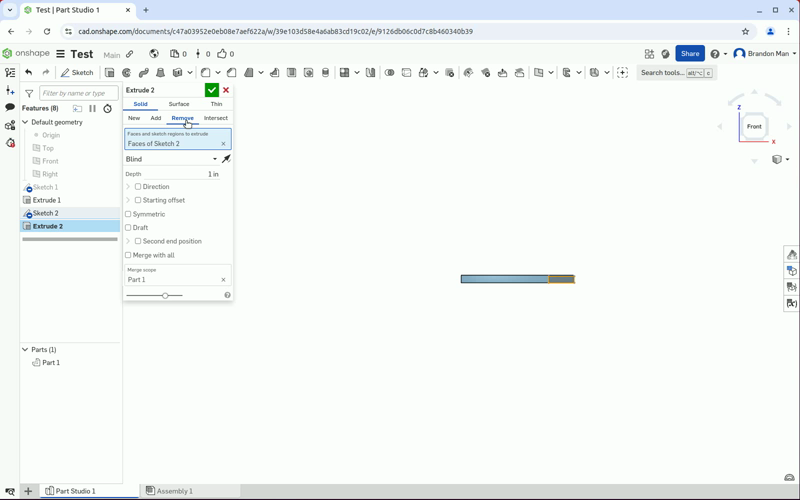
key(tab, 4)
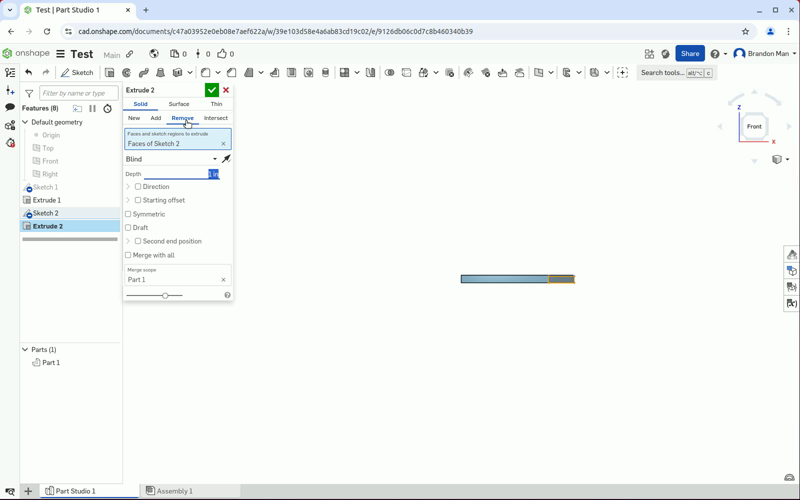
text(0.481)
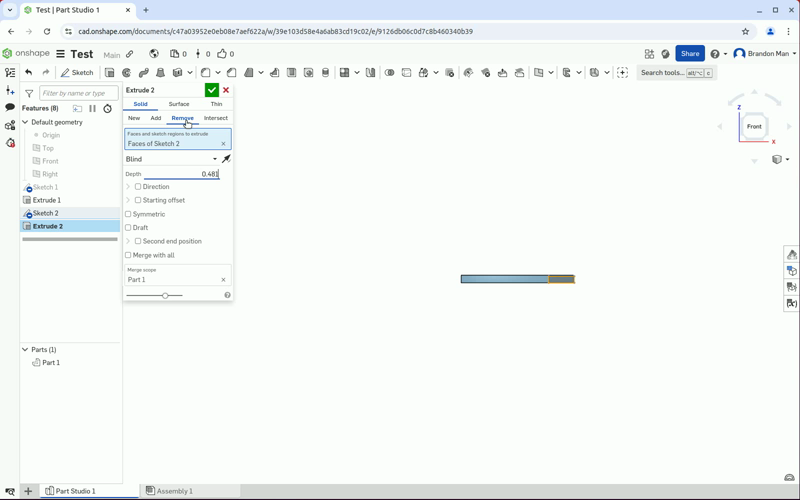
key(tab, 6)
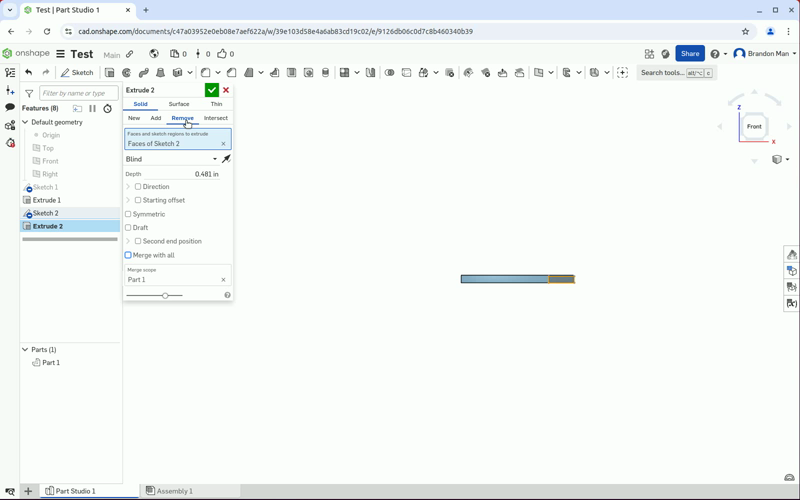
key(space)
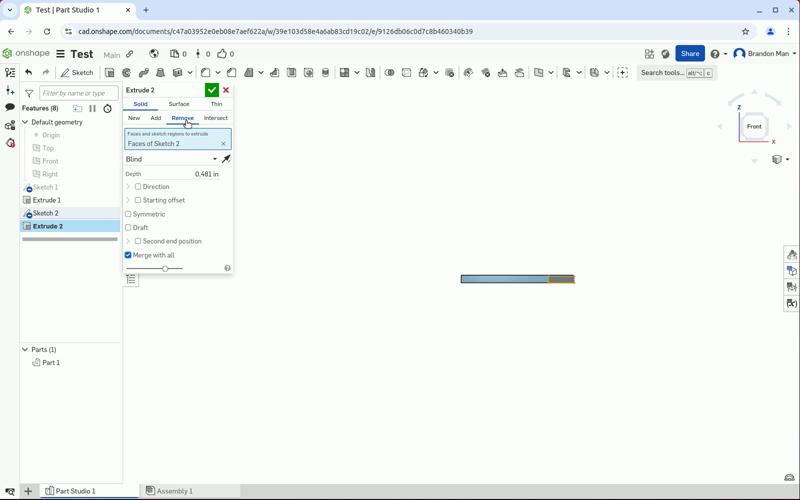
key(enter)
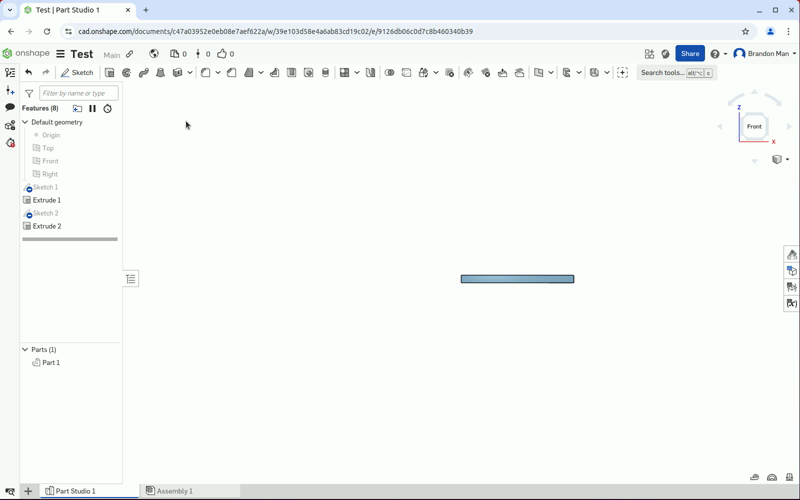
key(shift+h)
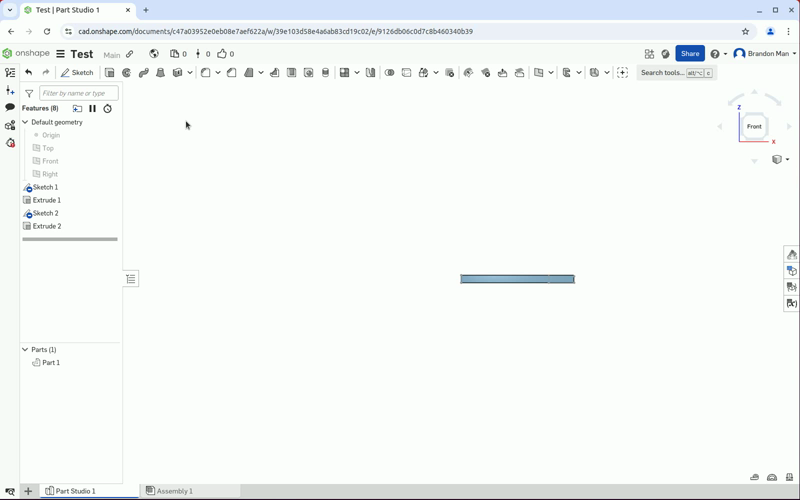
key(shift+h)
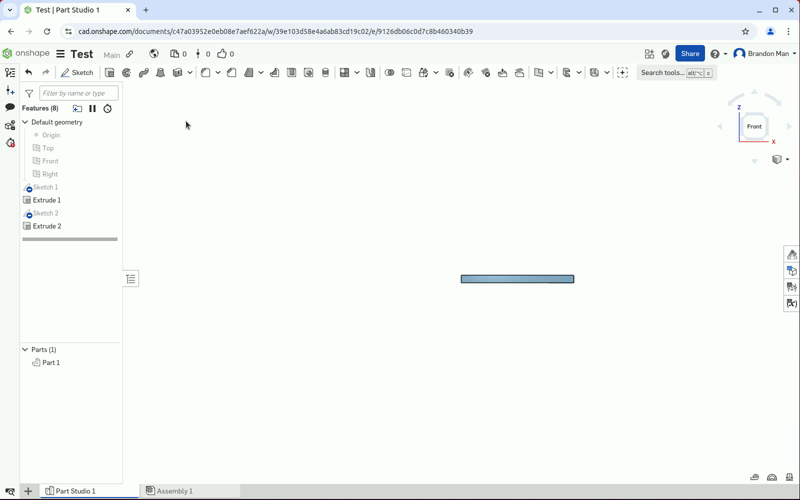
mouse_move(73, 189)
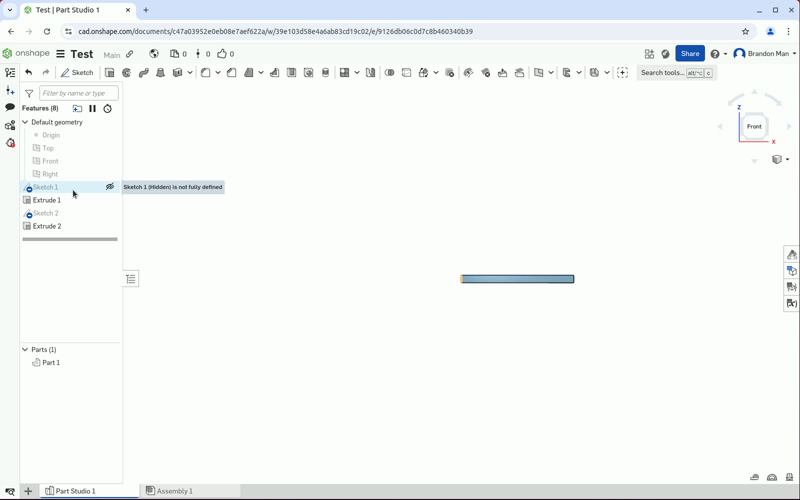
click(73, 189)
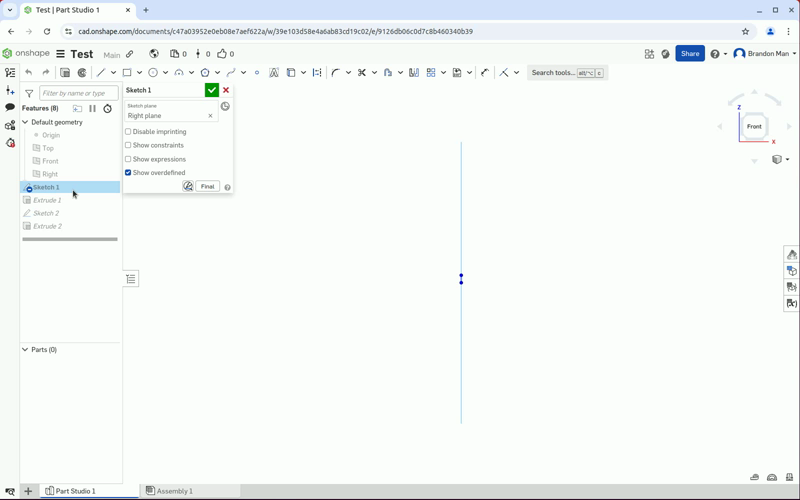
mouse_move(229, 92)
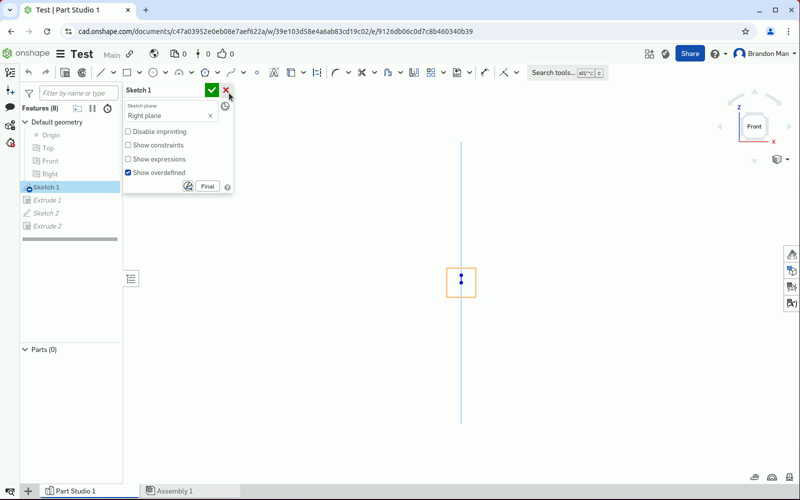
click(229, 92)
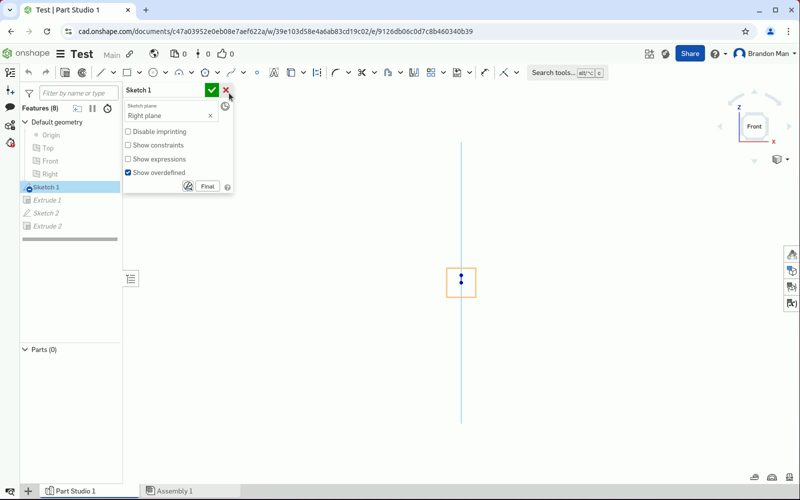
key(shift+s)
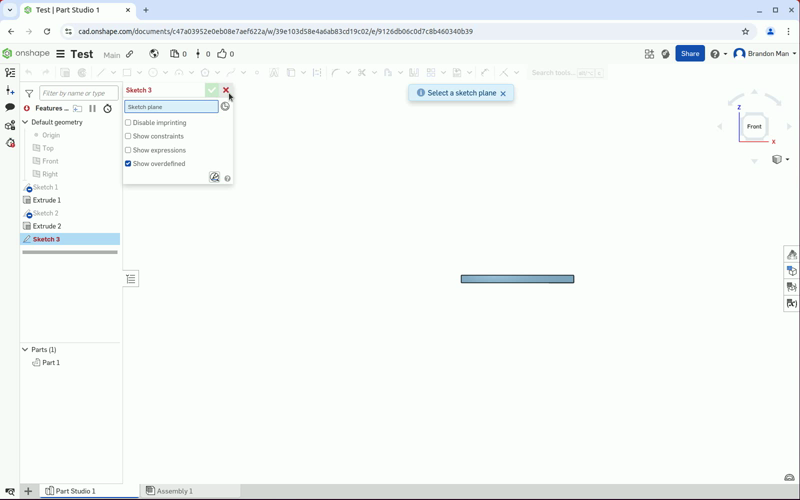
mouse_move(73, 163)
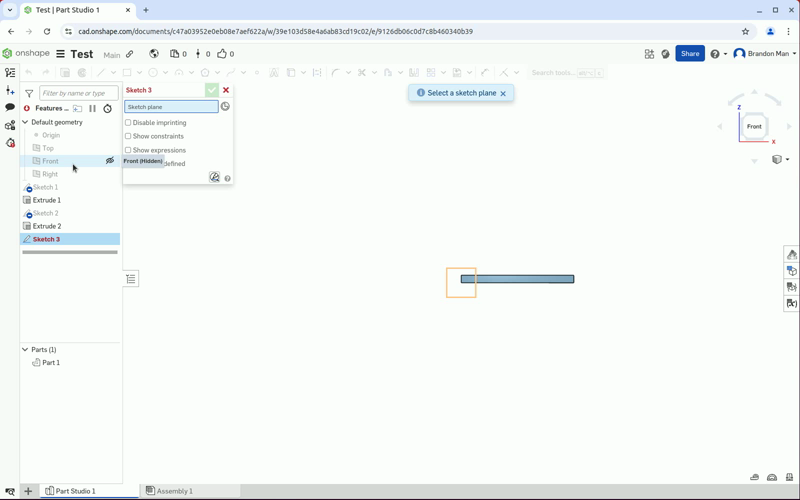
click(73, 163)
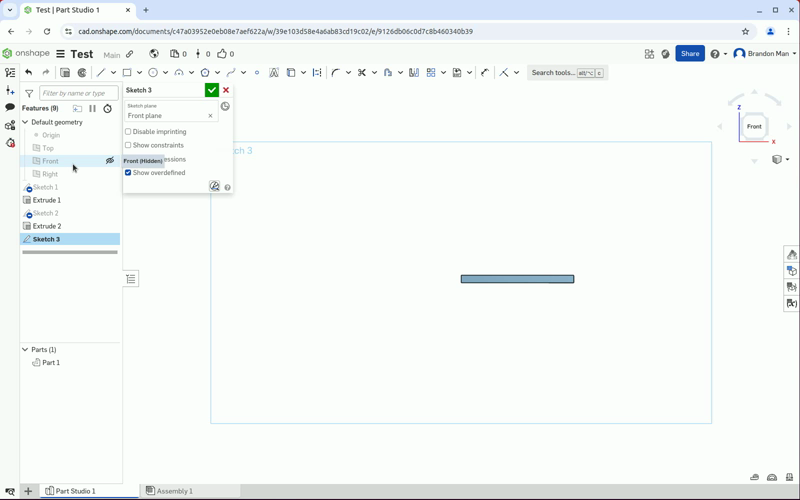
mouse_move(73, 352)
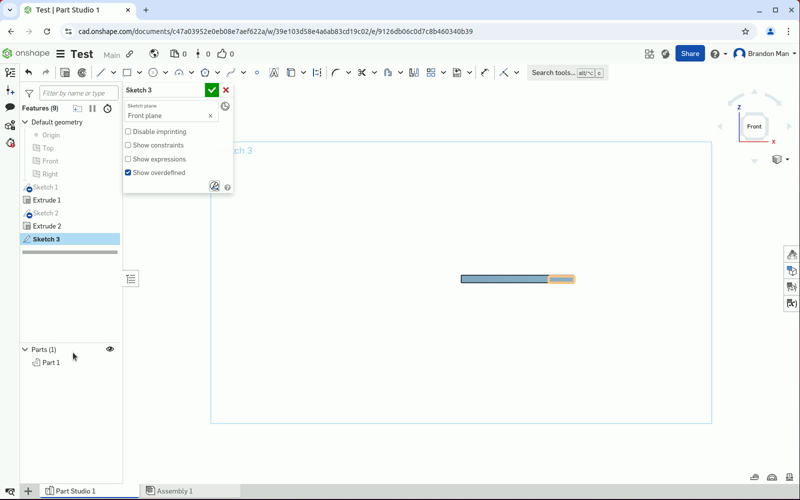
key(y)
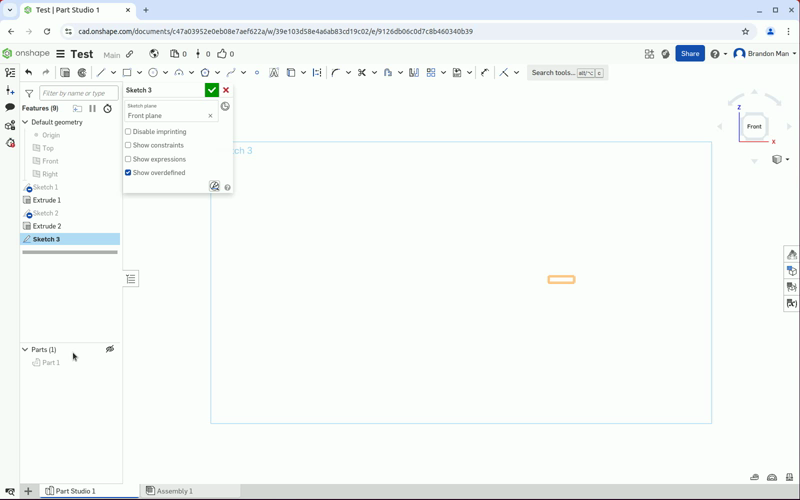
key(l)
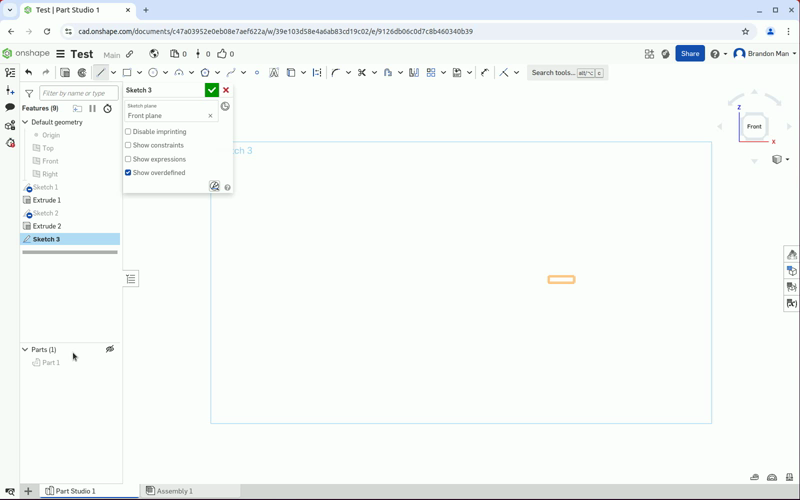
key_down(shift)
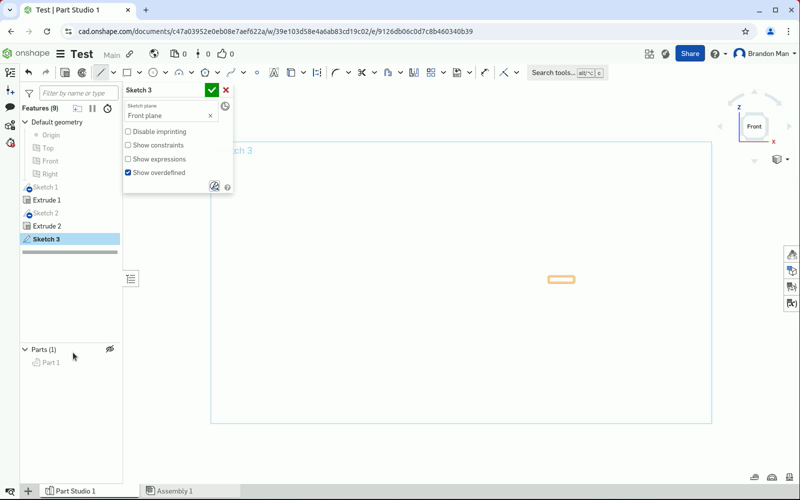
mouse_move(460, 282)
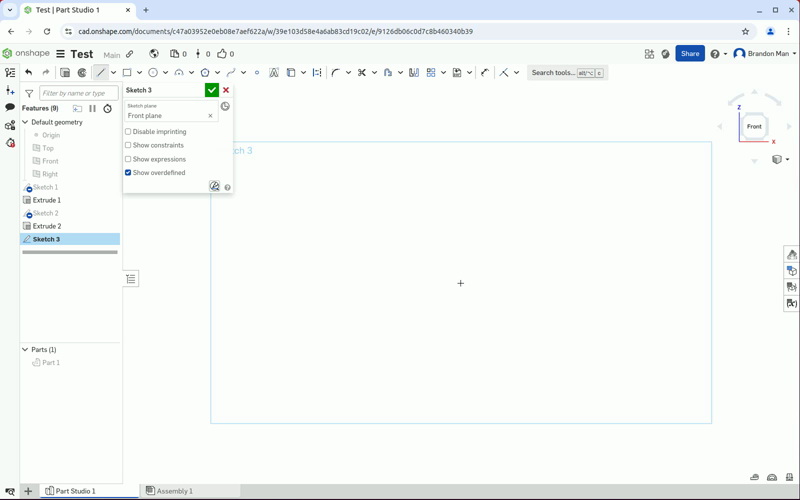
click(460, 282)
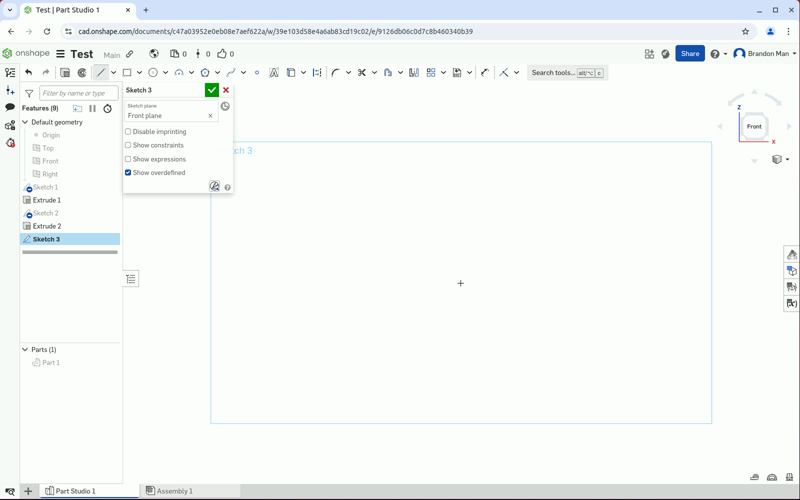
key_up(shift)
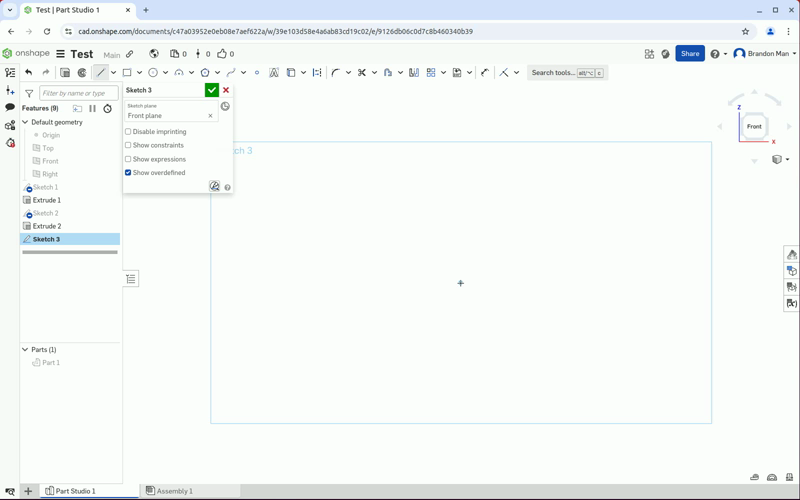
key_down(shift)
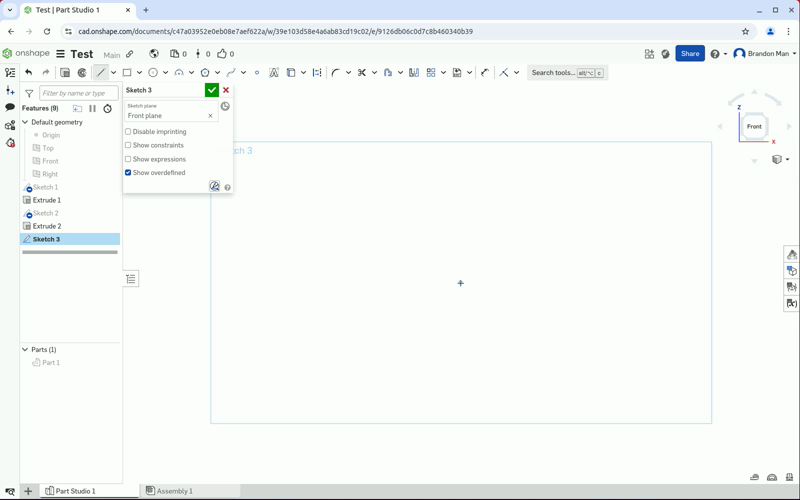
mouse_move(490, 282)
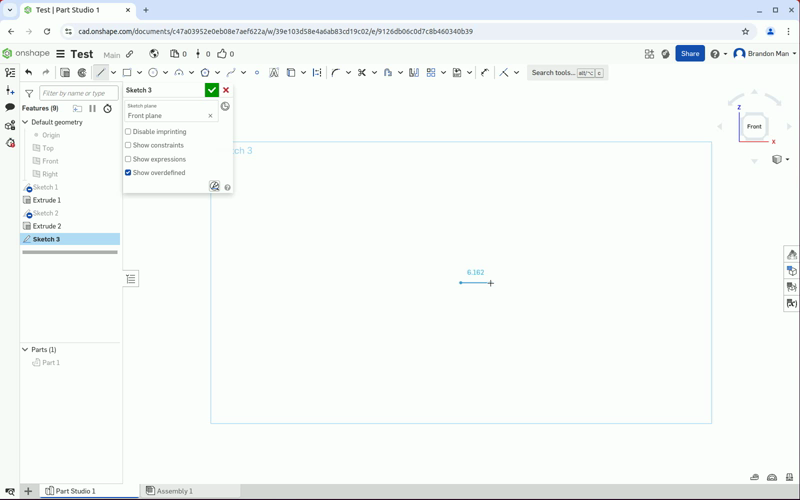
mouse_move(486, 282)
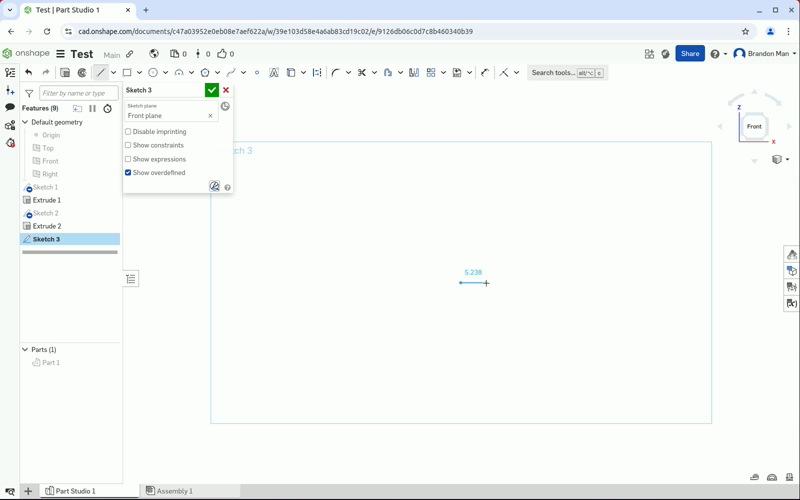
click(486, 282)
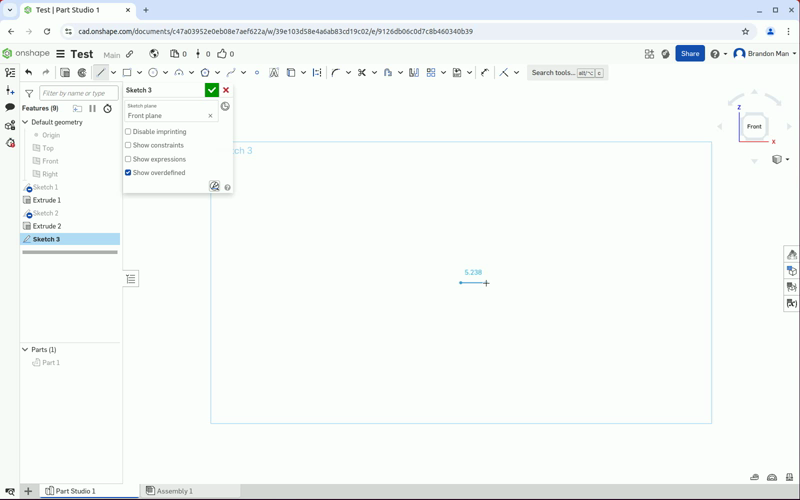
key_up(shift)
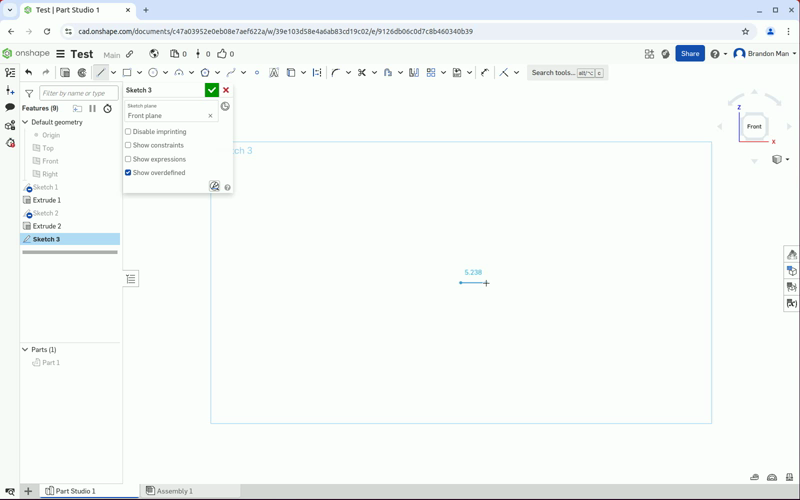
key_down(shift)
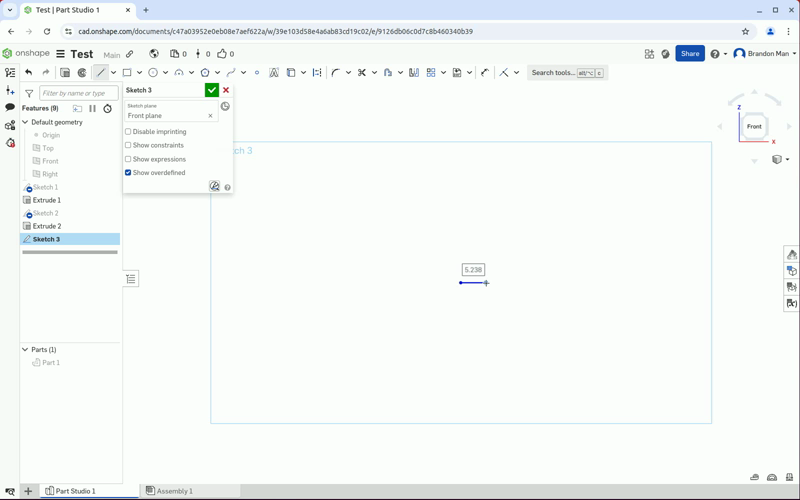
mouse_move(516, 282)
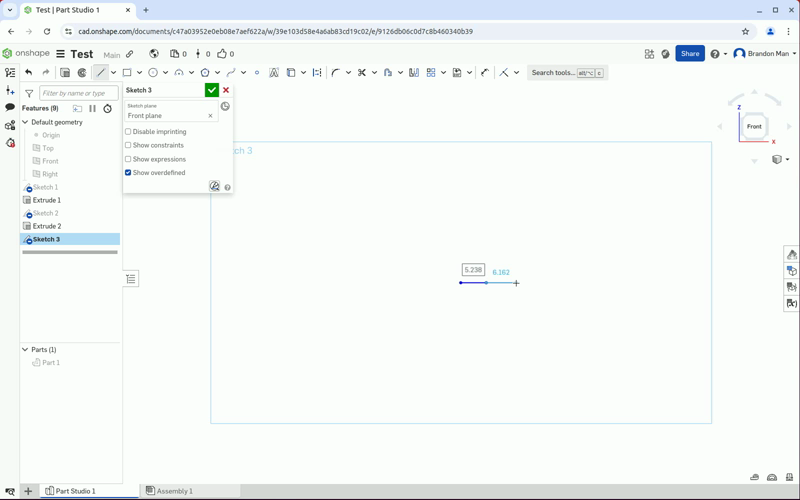
mouse_move(486, 276)
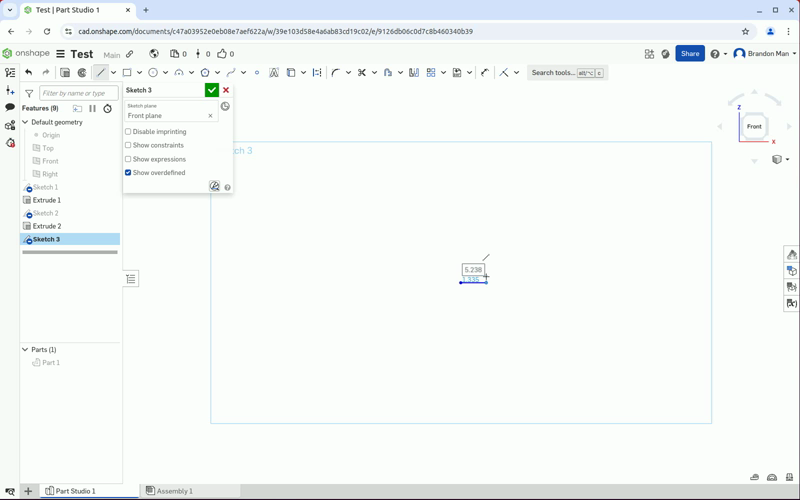
scroll(6)
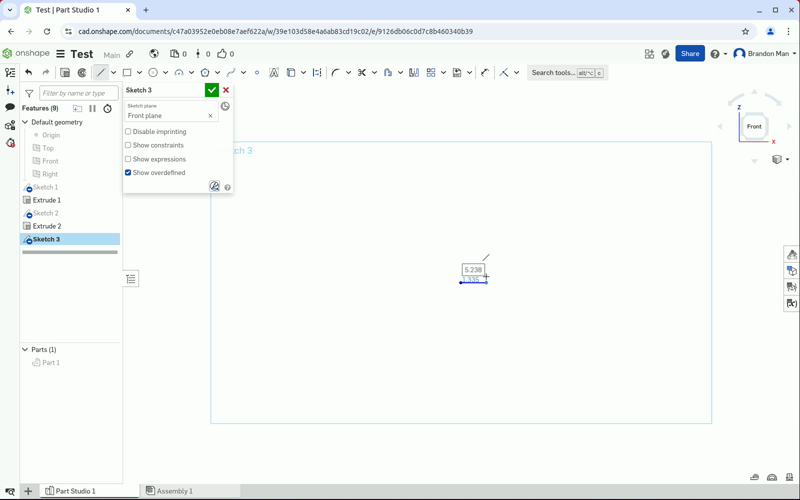
scroll(6)
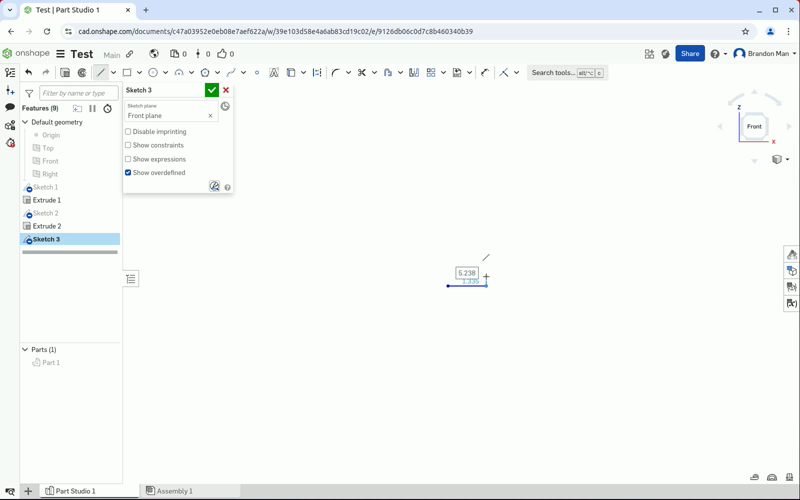
scroll(6)
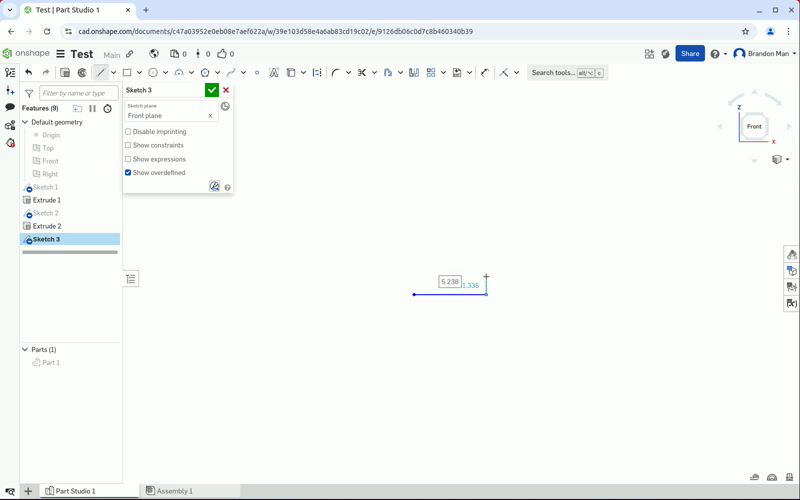
scroll(6)
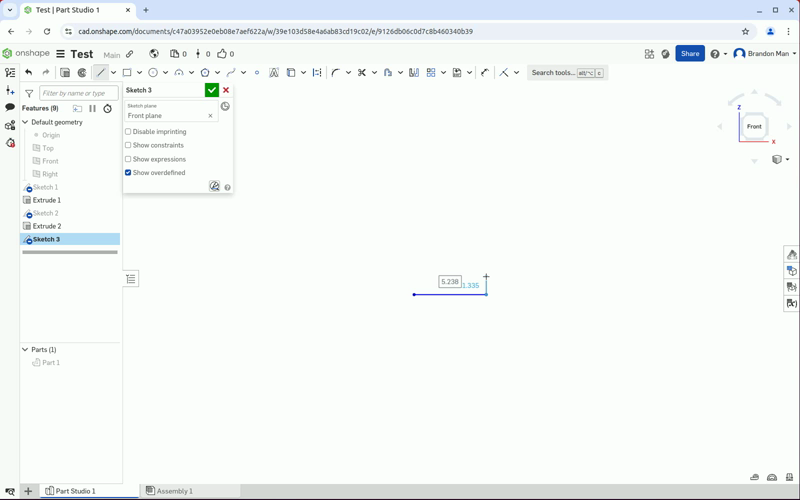
scroll(6)
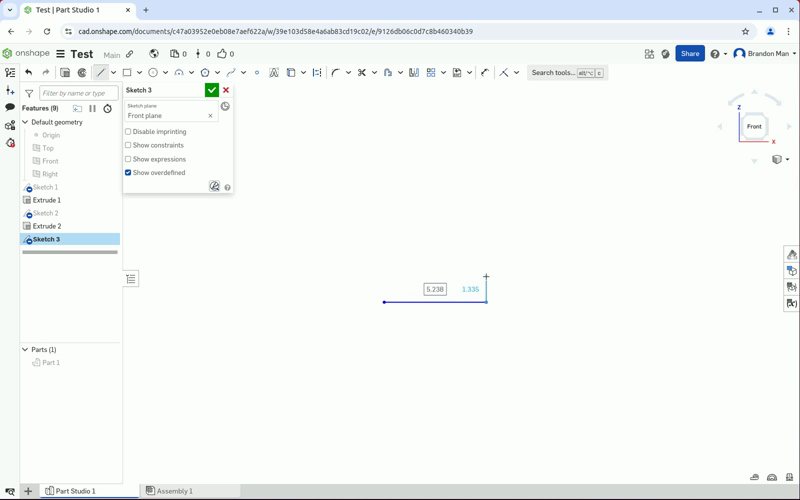
scroll(6)
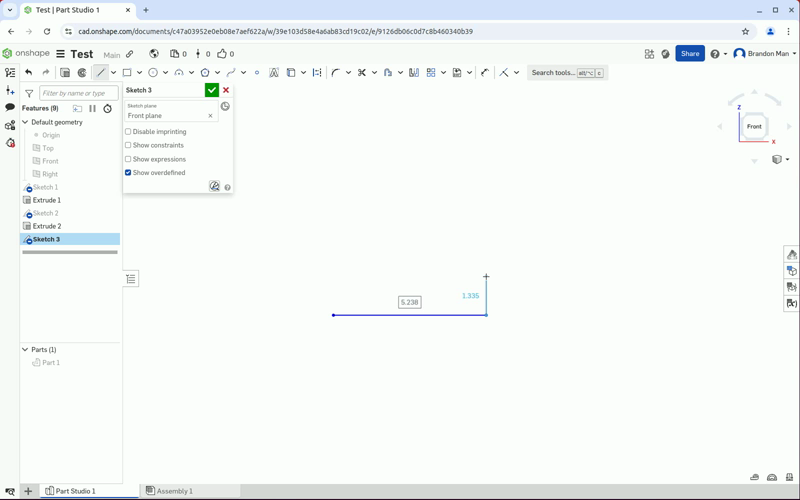
scroll(6)
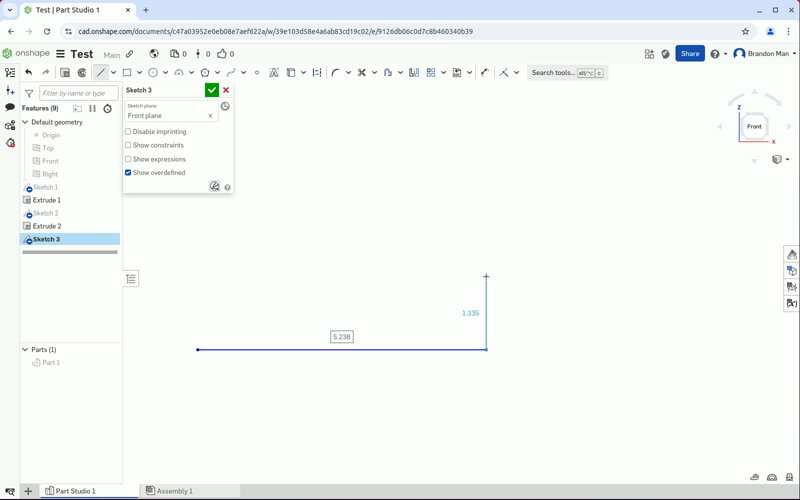
click(486, 276)
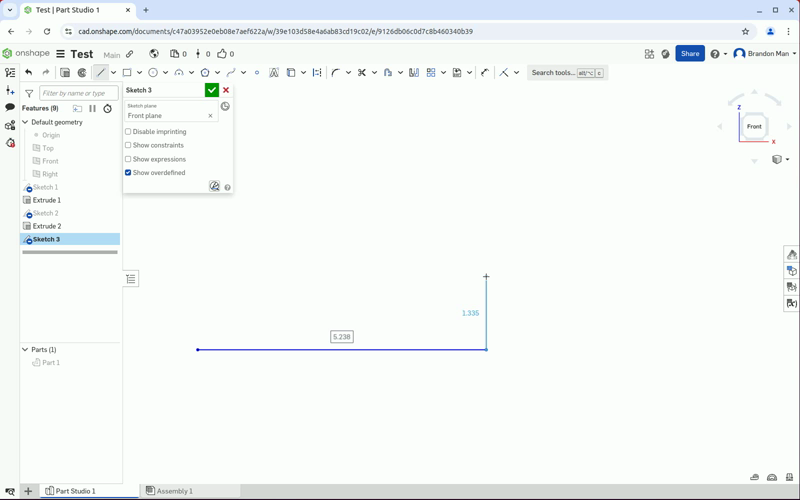
scroll(-6)
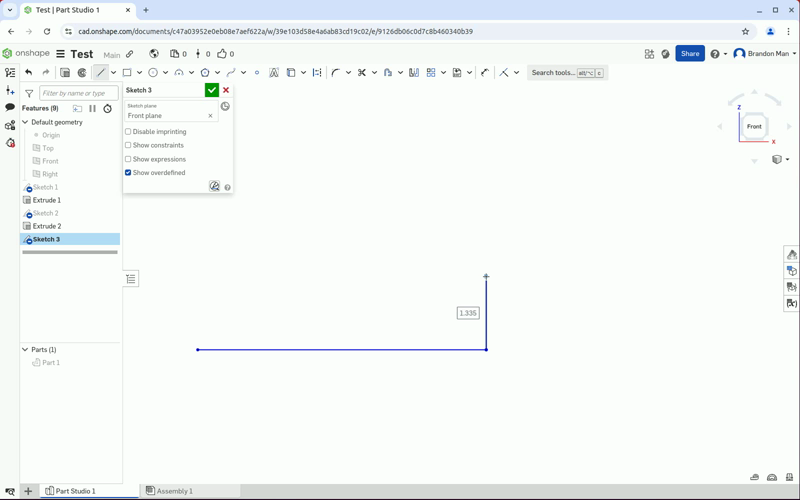
scroll(-6)
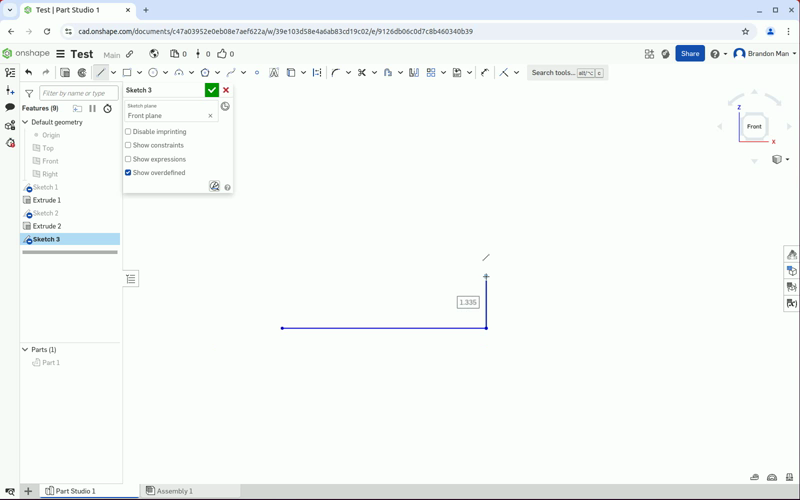
scroll(-6)
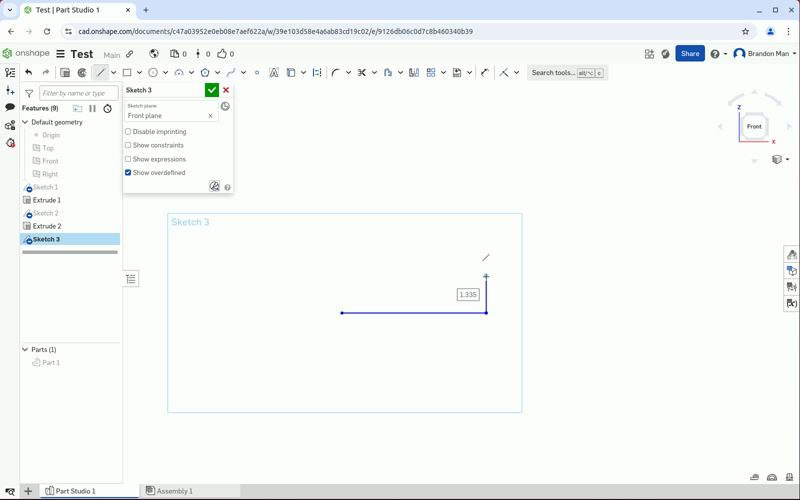
scroll(-6)
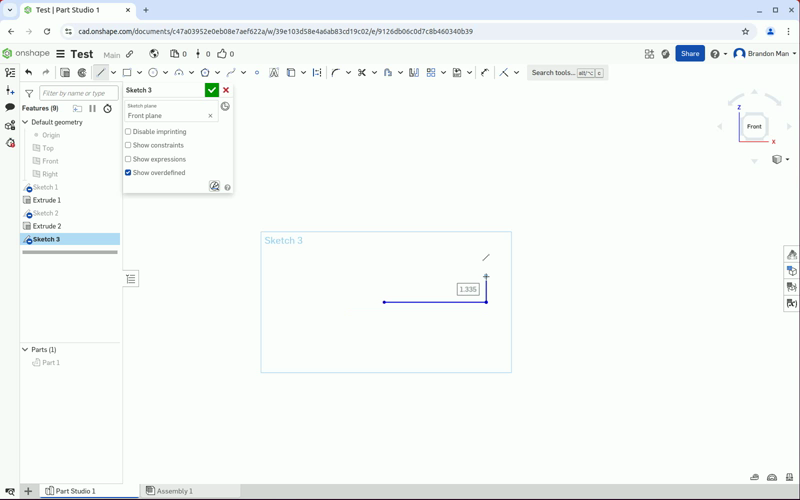
scroll(-6)
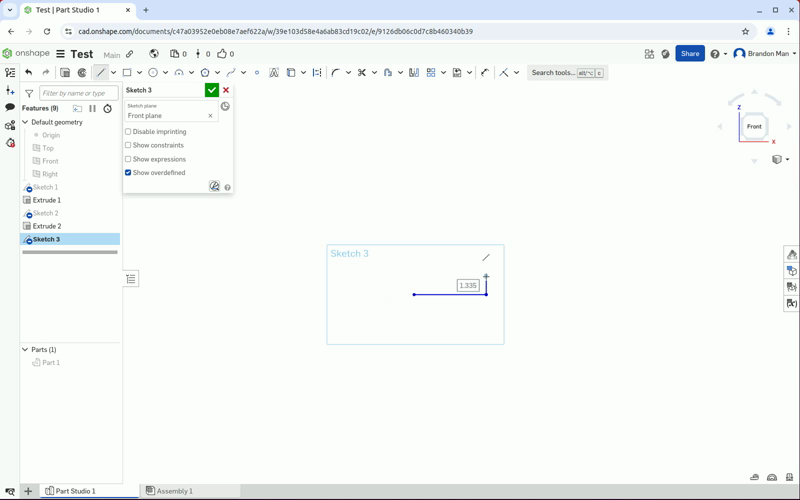
scroll(-6)
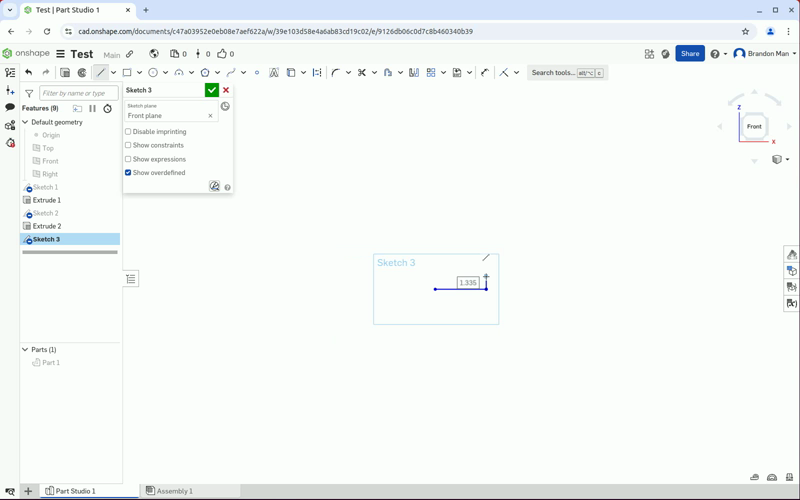
scroll(-6)
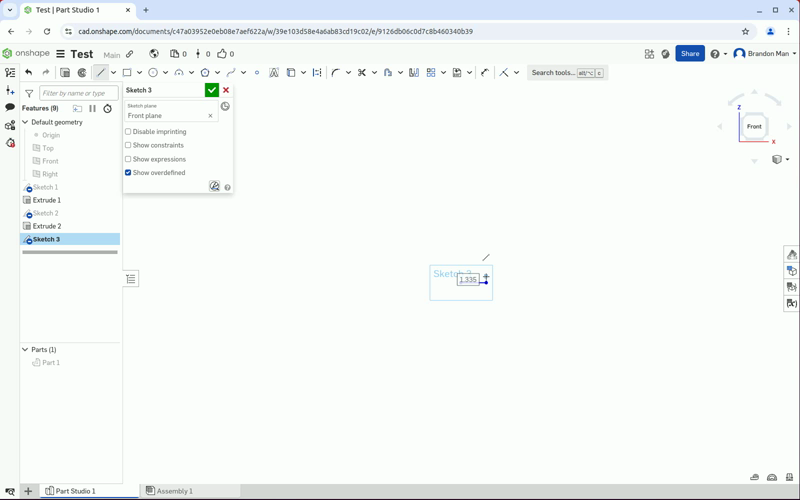
key_up(shift)
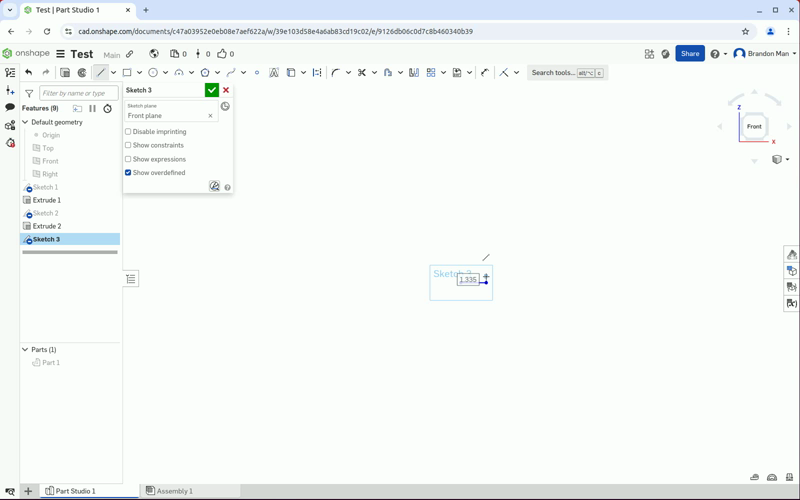
key_down(shift)
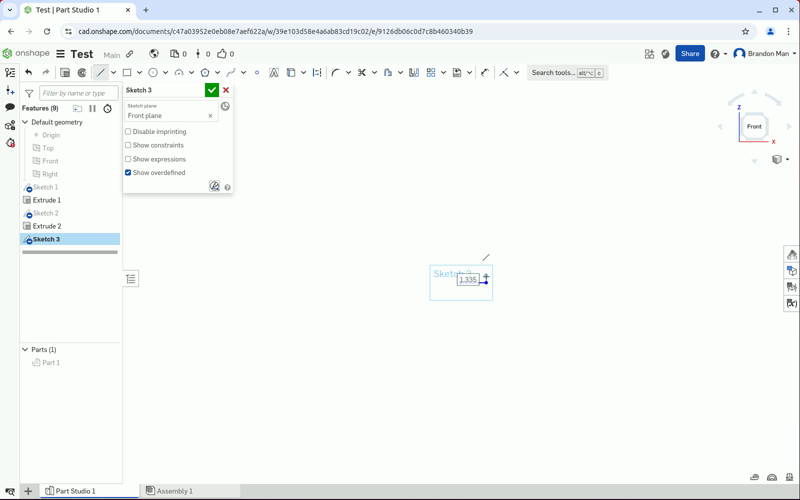
mouse_move(516, 276)
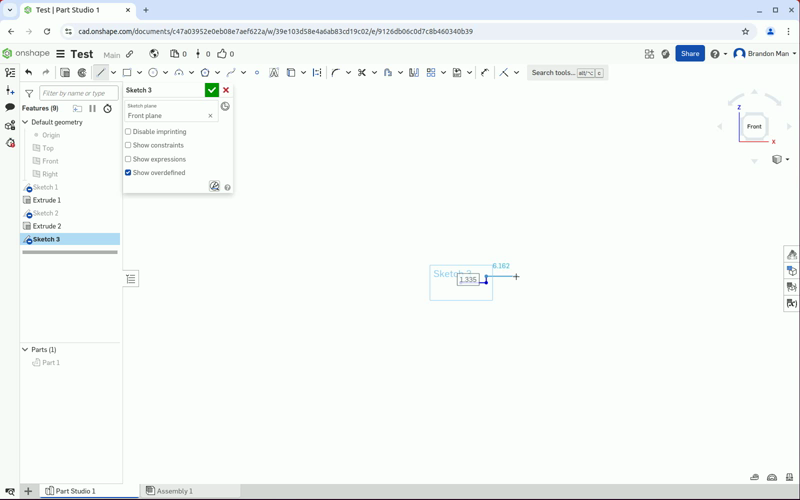
mouse_move(460, 276)
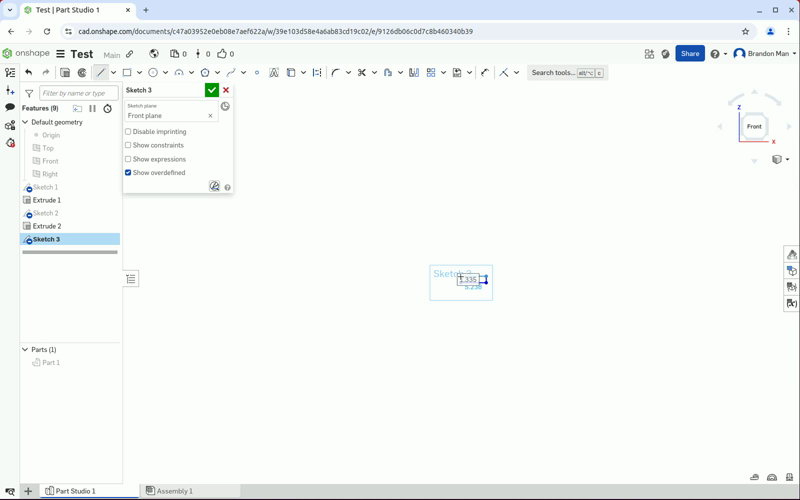
click(460, 276)
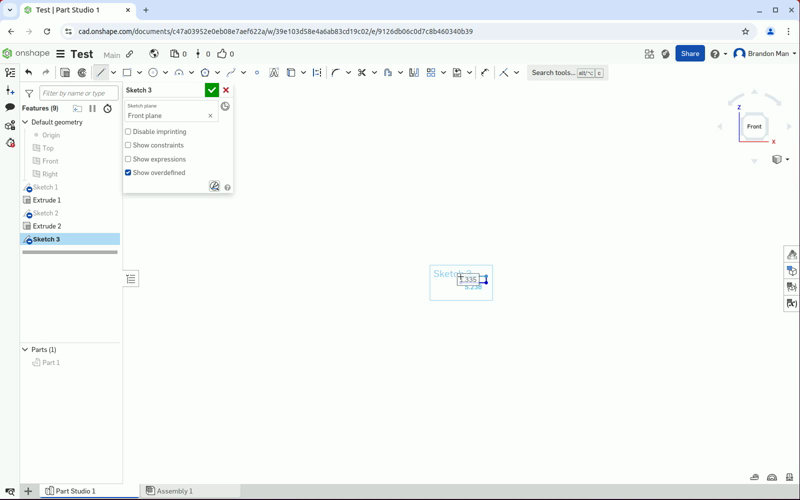
key_up(shift)
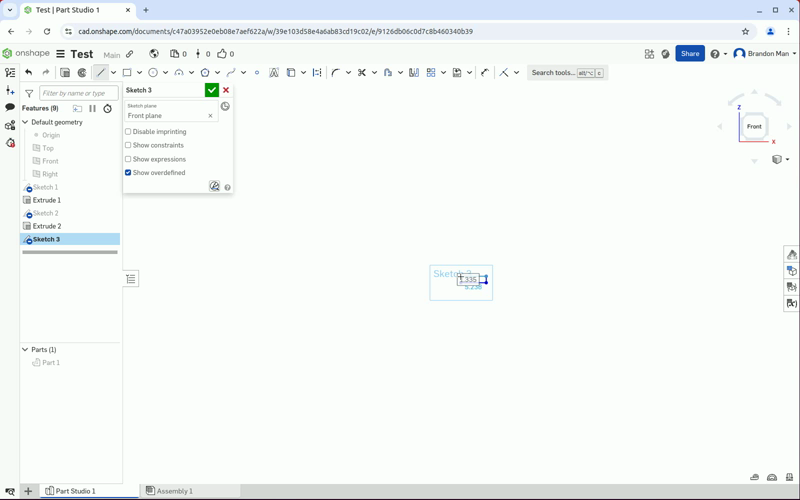
mouse_move(490, 276)
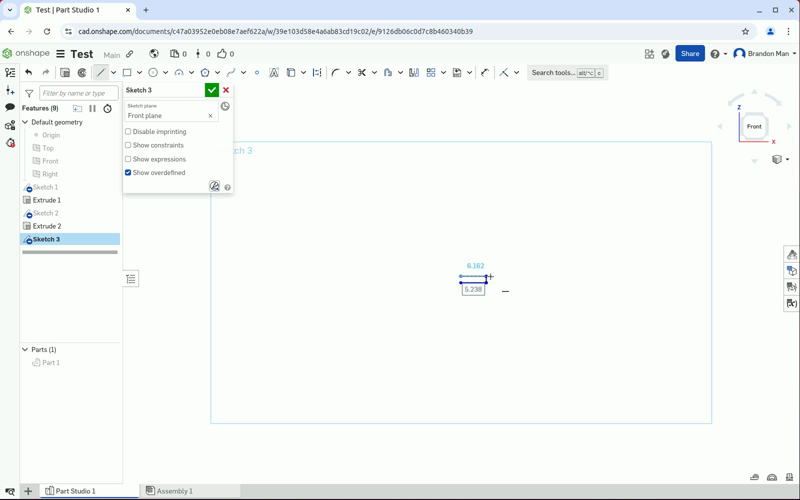
key_down(shift)
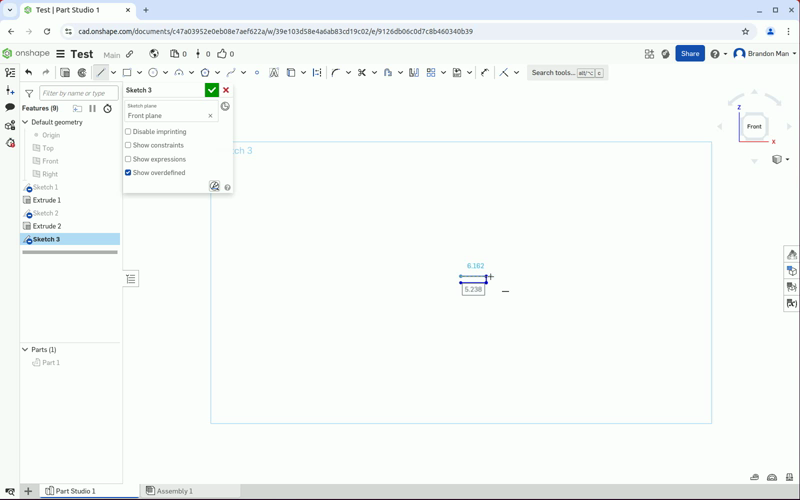
mouse_move(460, 282)
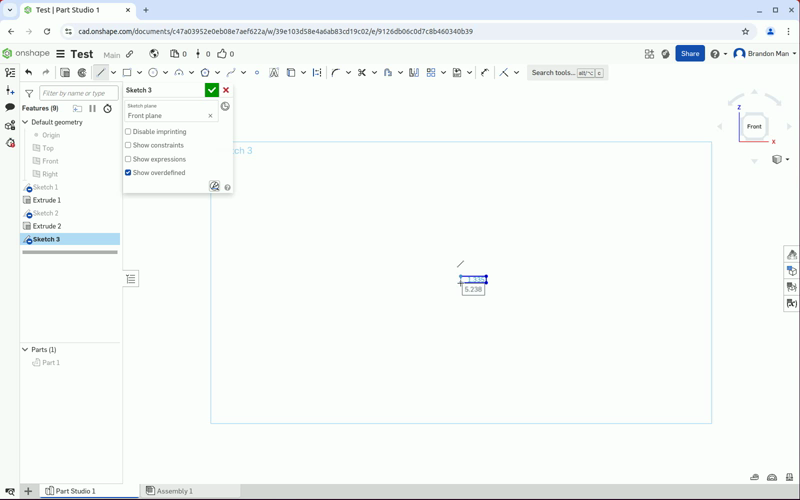
scroll(6)
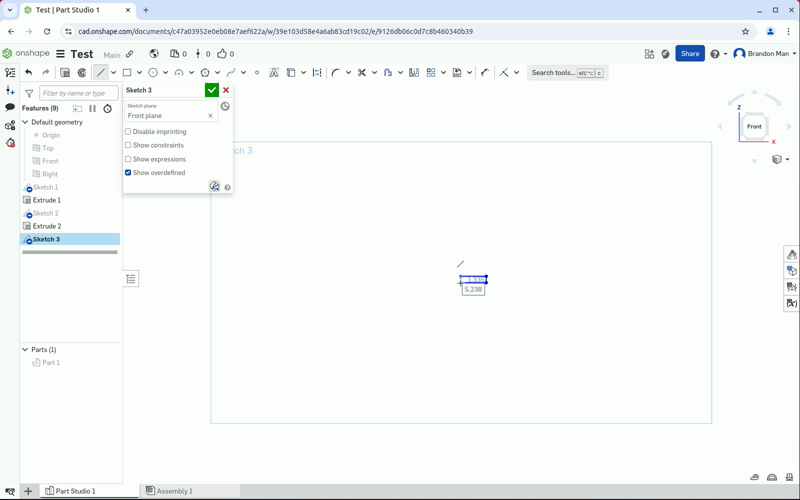
scroll(6)
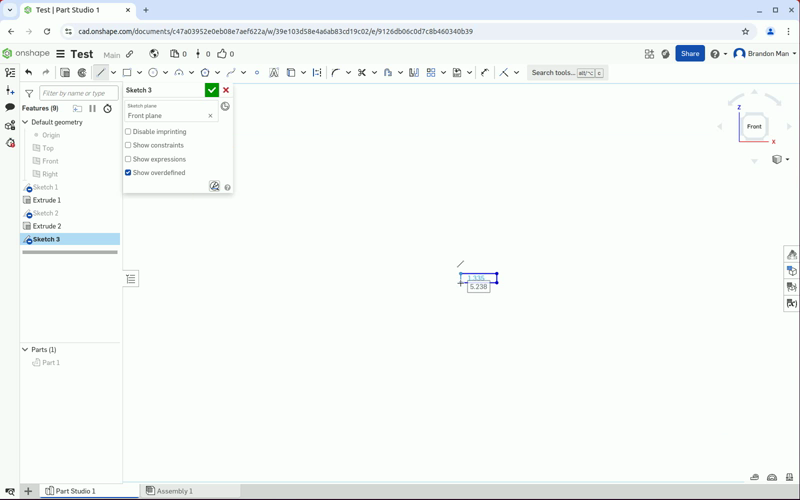
scroll(6)
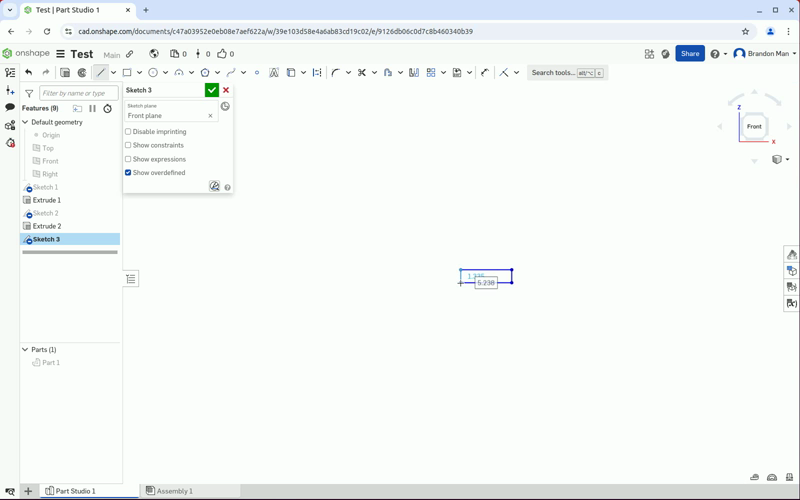
scroll(6)
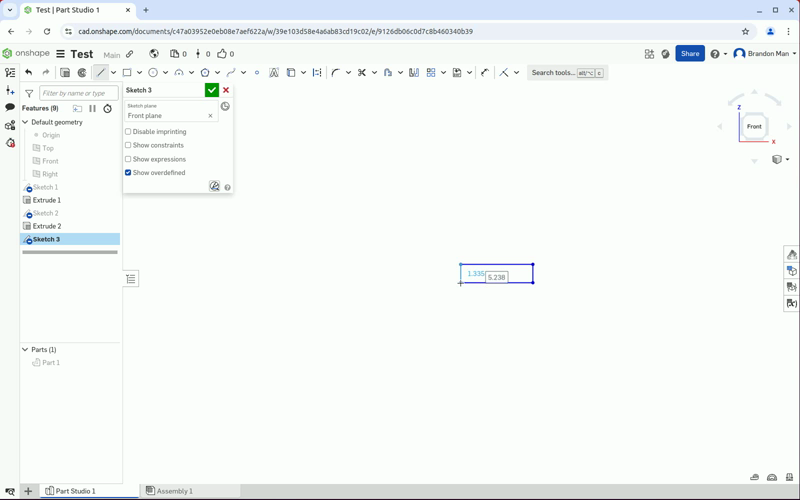
scroll(6)
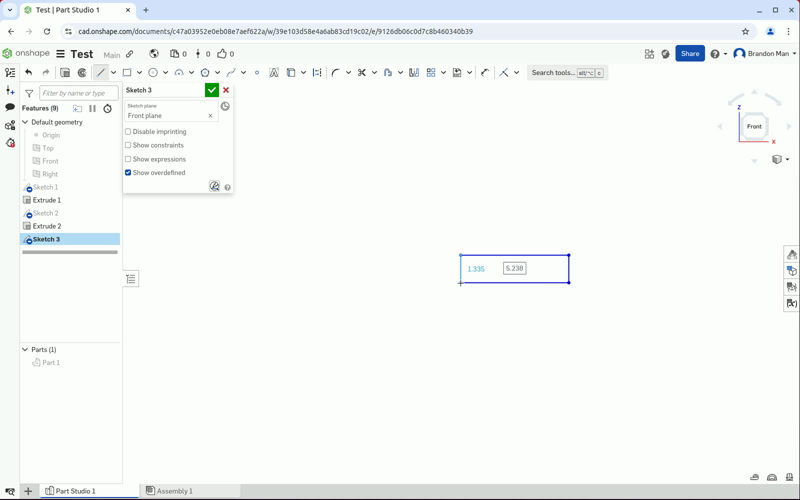
scroll(6)
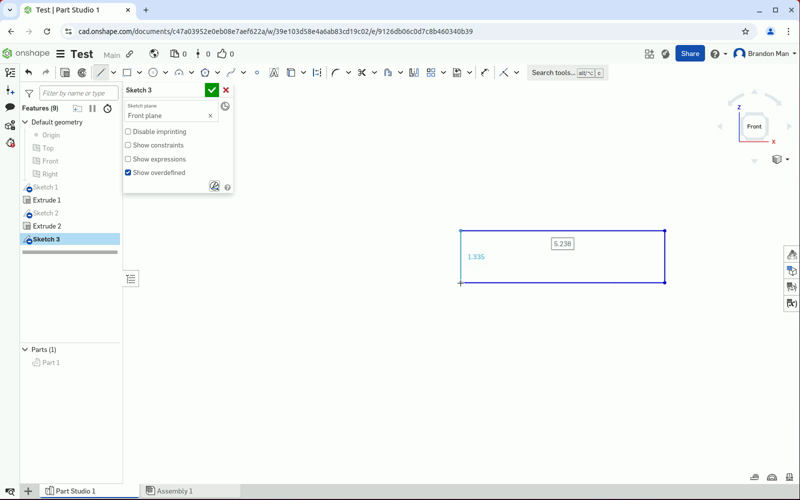
scroll(6)
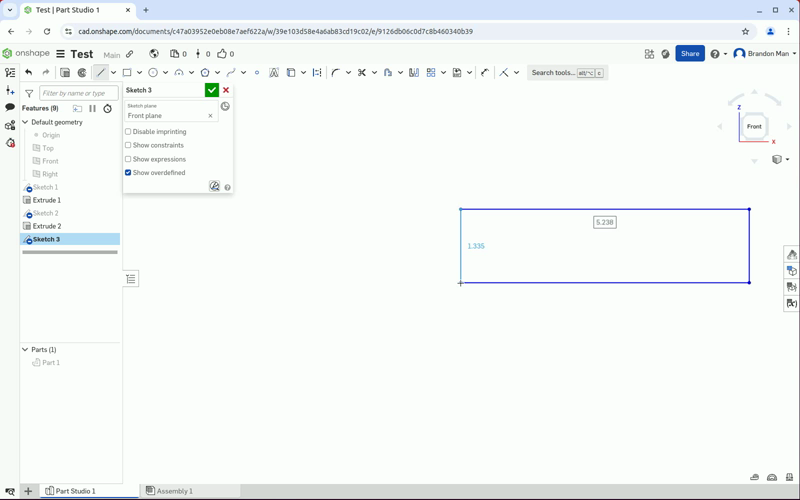
key_up(shift)
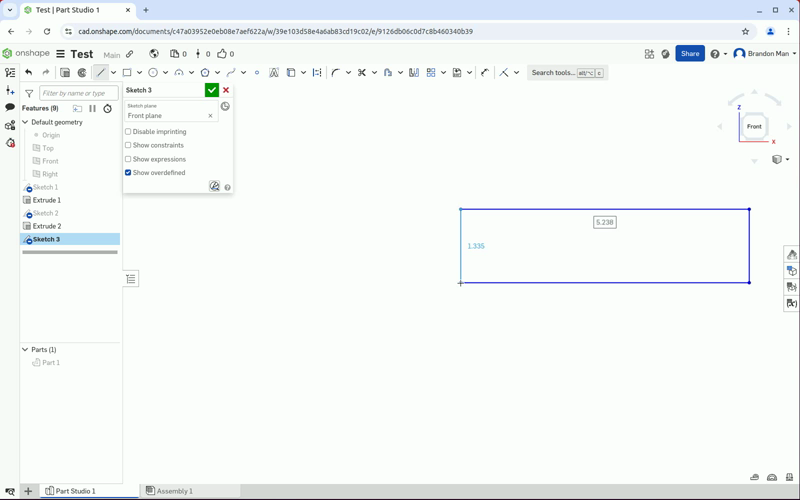
click(460, 282)
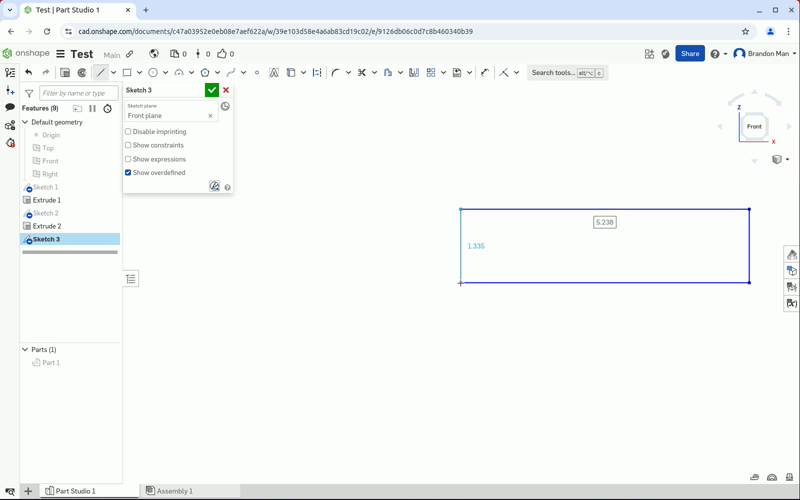
scroll(-6)
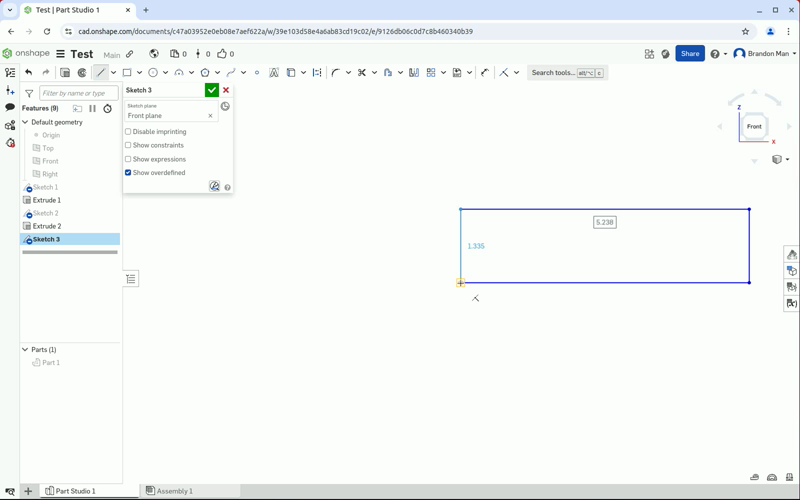
scroll(-6)
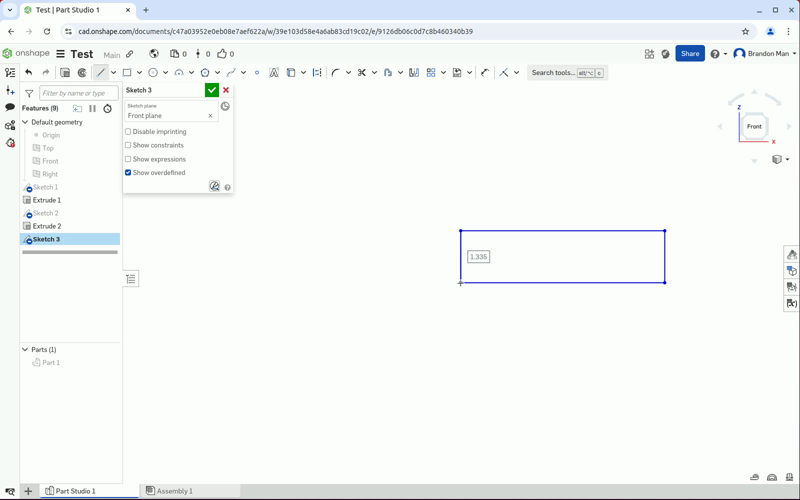
scroll(-6)
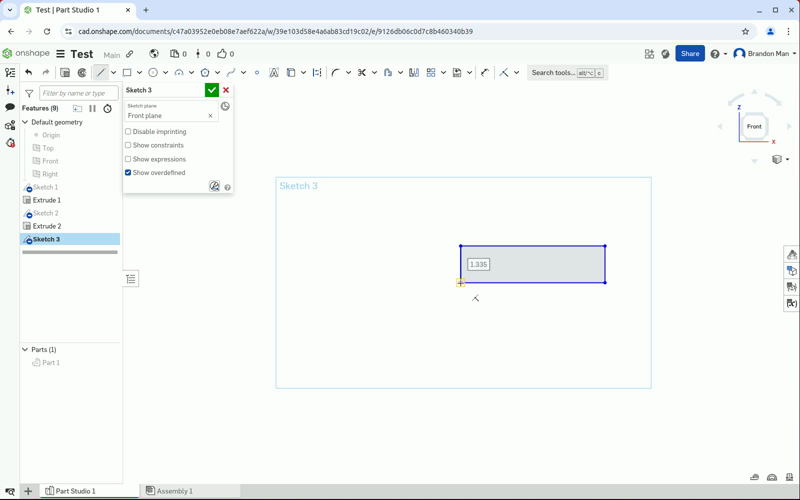
scroll(-6)
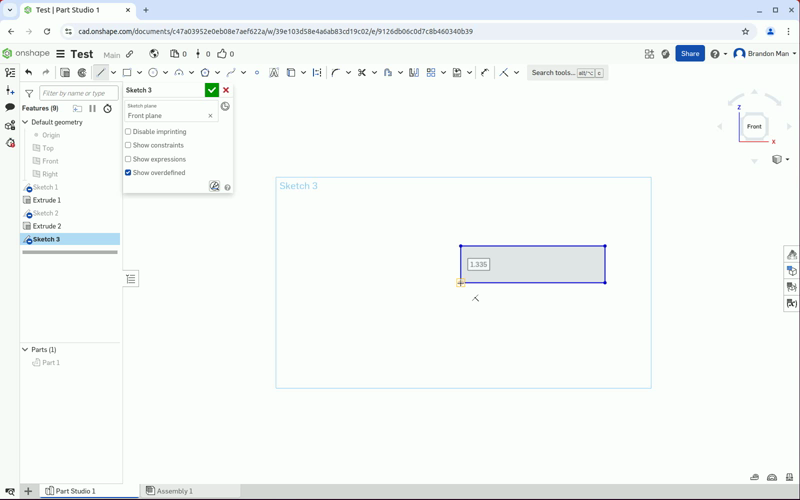
scroll(-6)
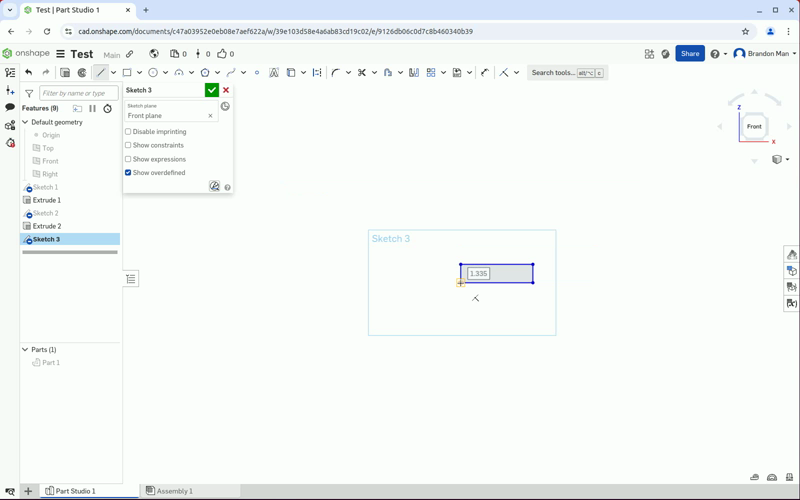
scroll(-6)
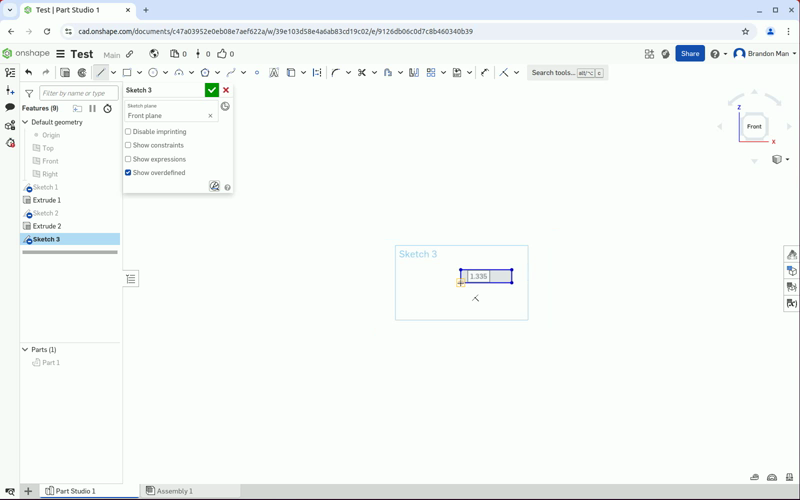
scroll(-6)
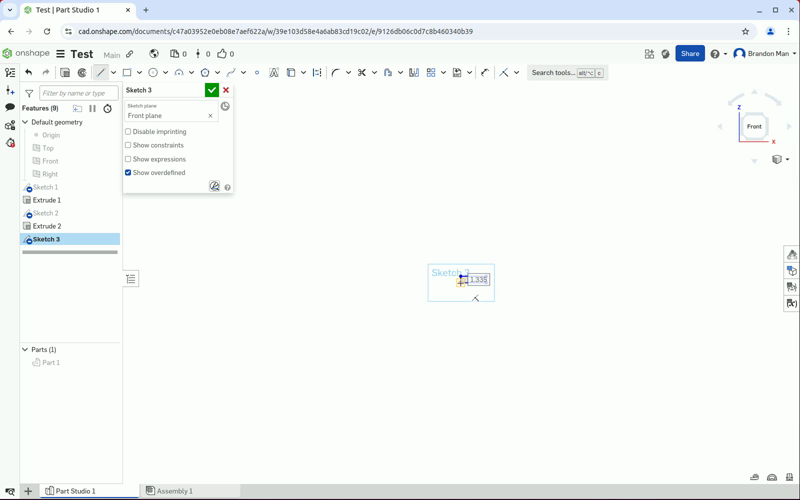
key(esc)
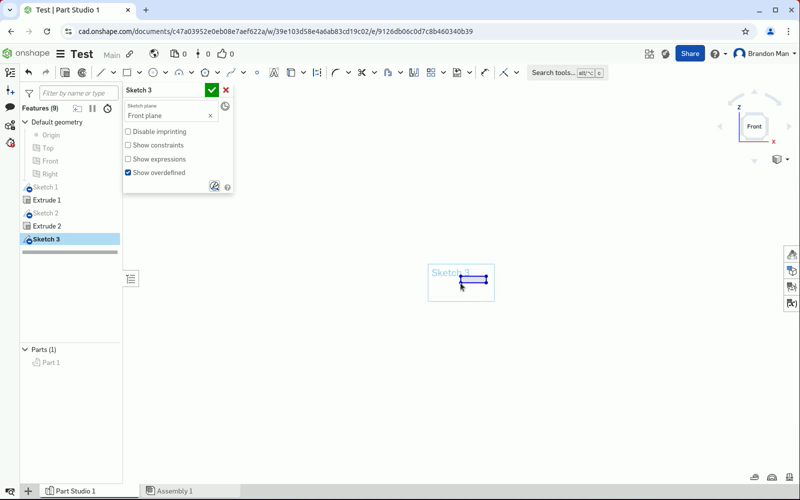
mouse_move(463, 277)
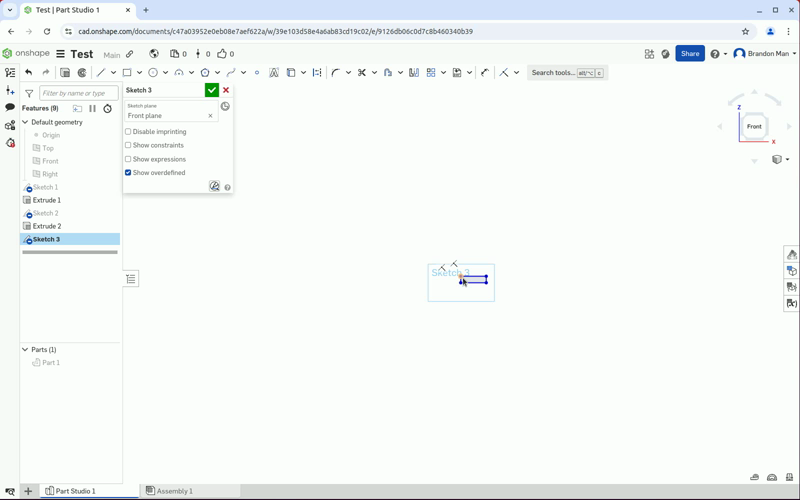
scroll(6)
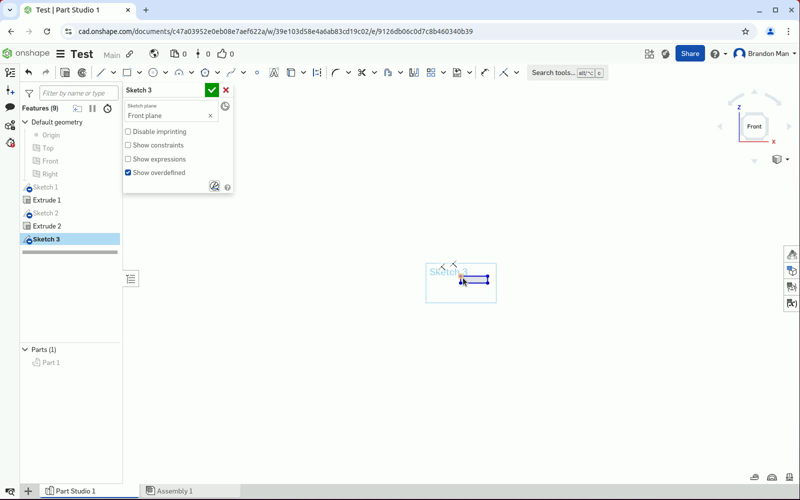
scroll(6)
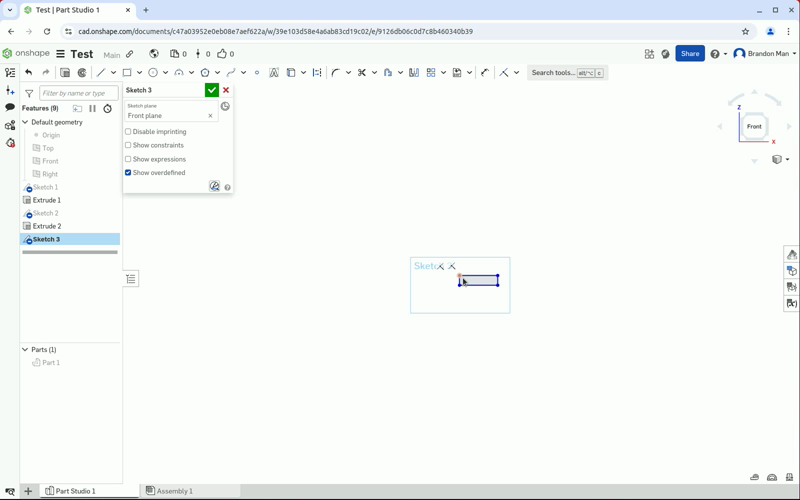
scroll(6)
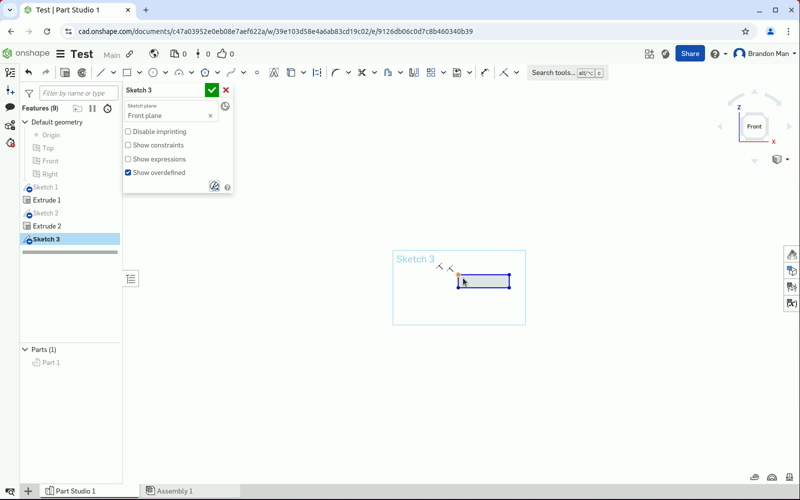
scroll(6)
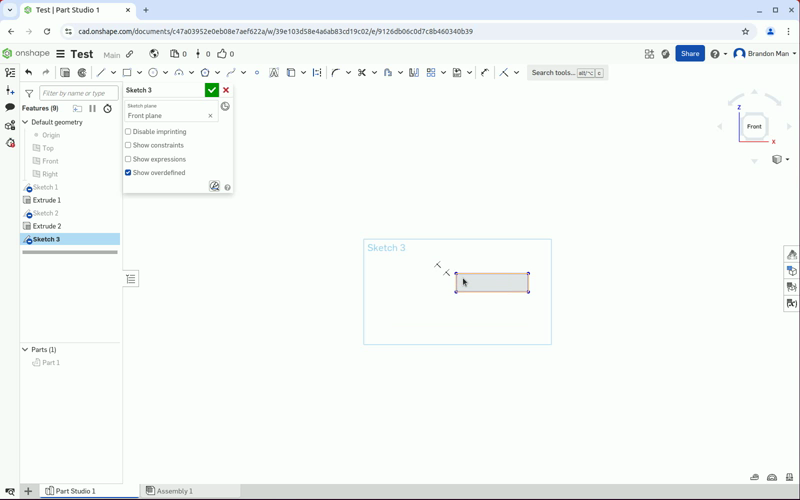
scroll(6)
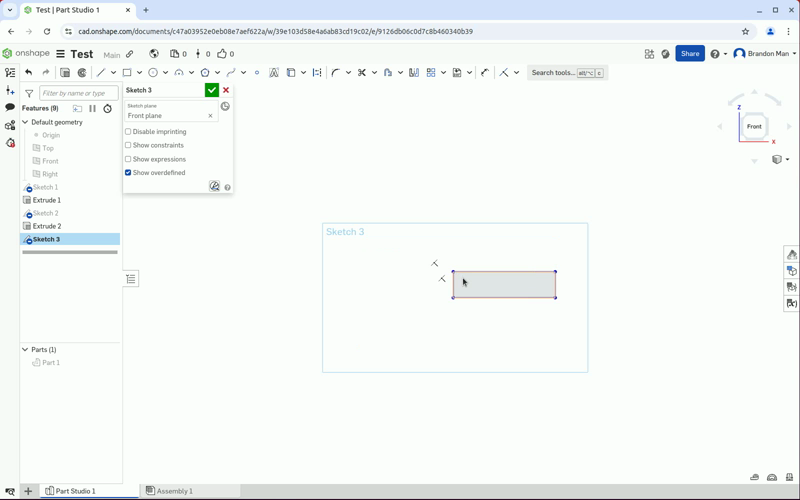
scroll(6)
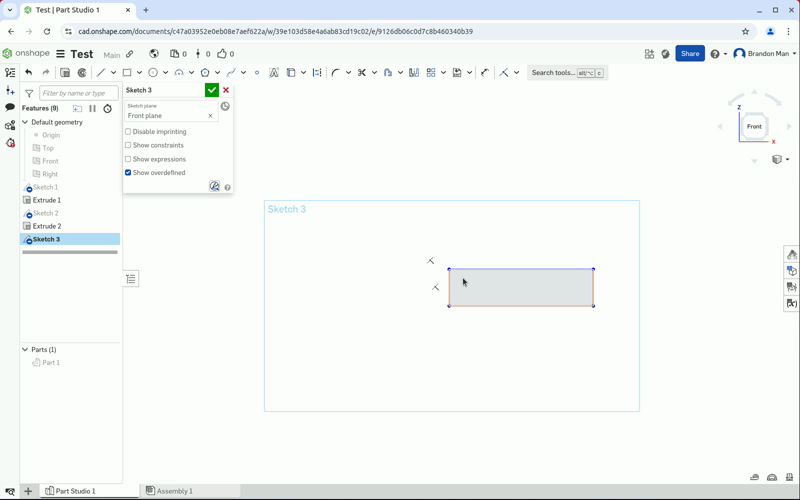
scroll(6)
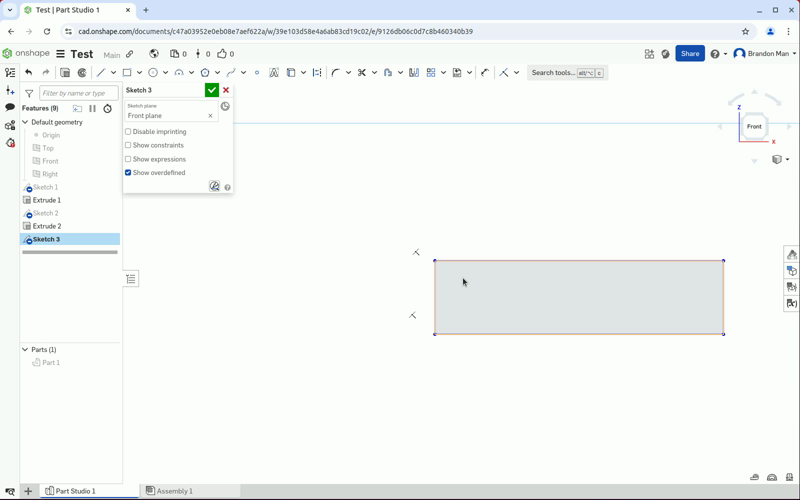
click(463, 277)
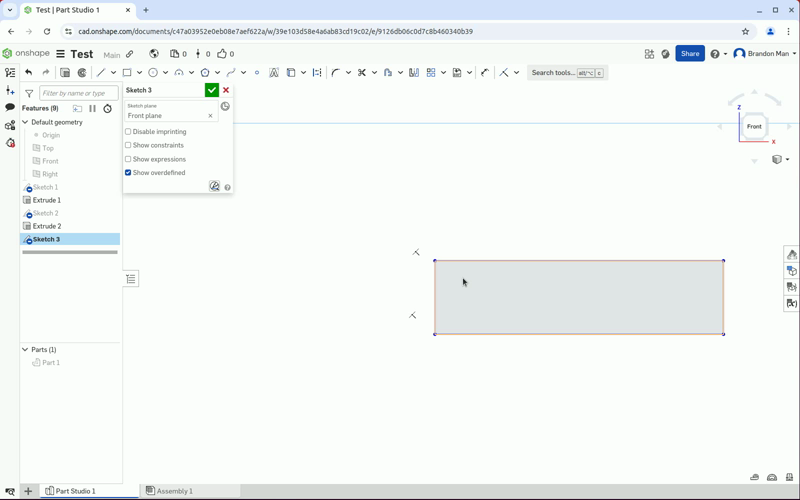
scroll(-6)
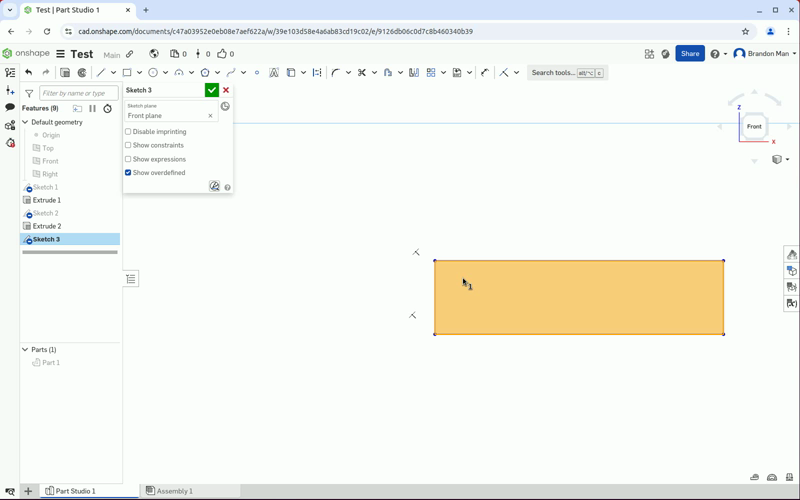
scroll(-6)
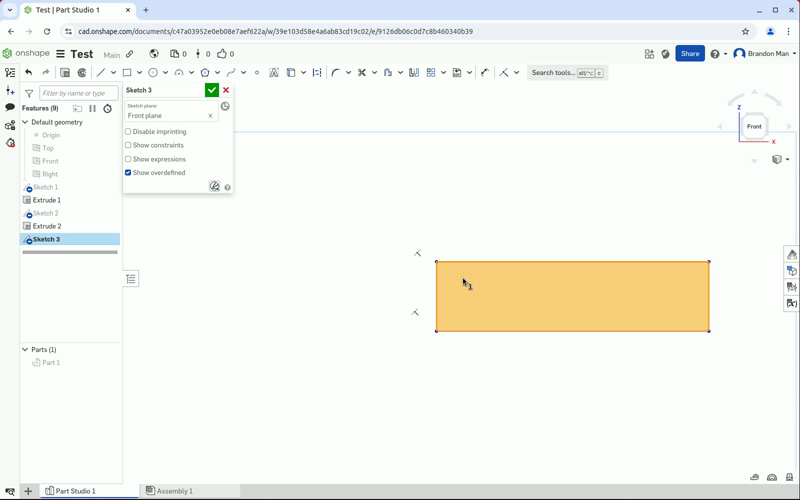
scroll(-6)
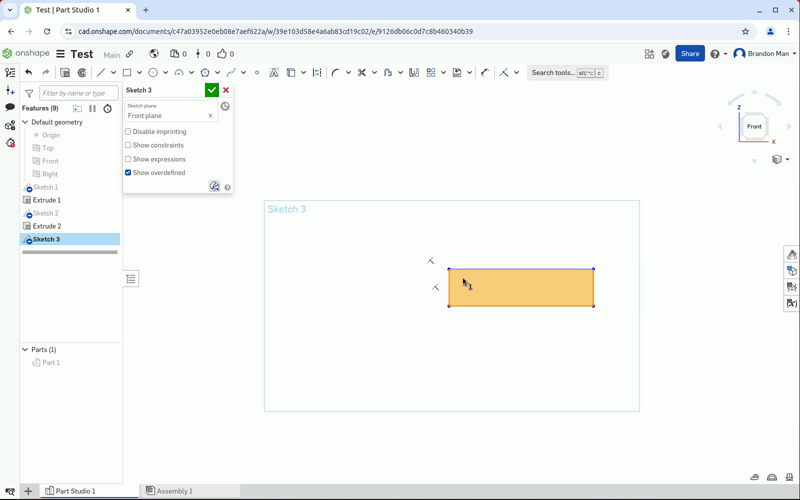
scroll(-6)
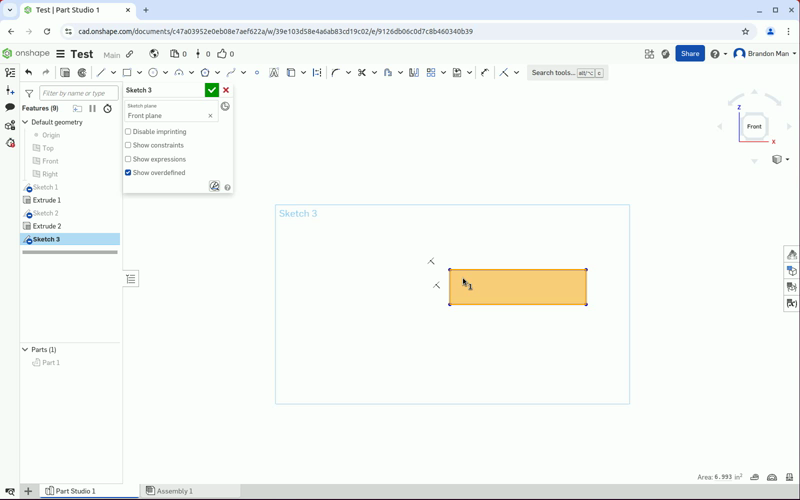
scroll(-6)
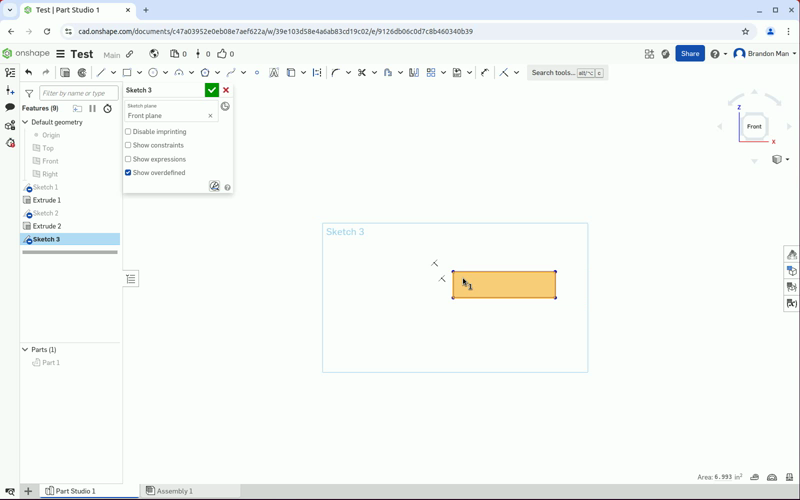
scroll(-6)
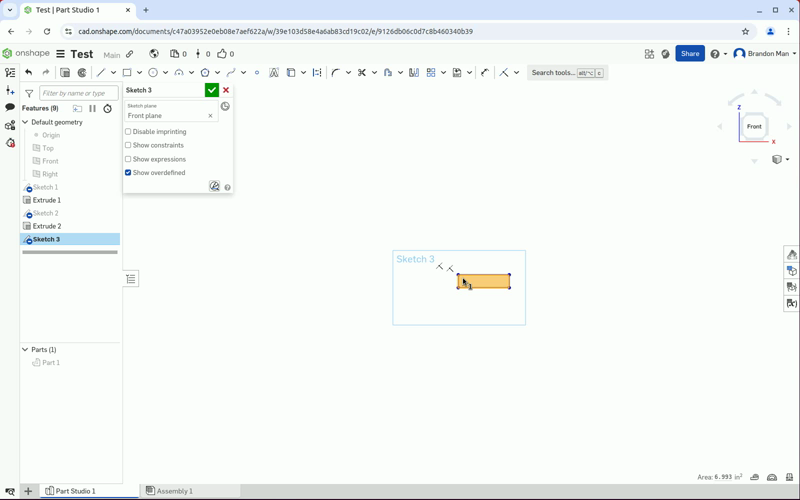
scroll(-6)
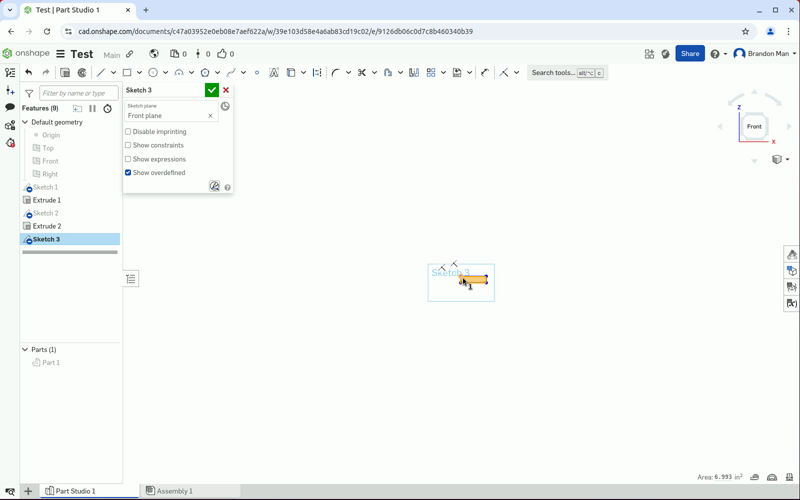
mouse_move(73, 352)
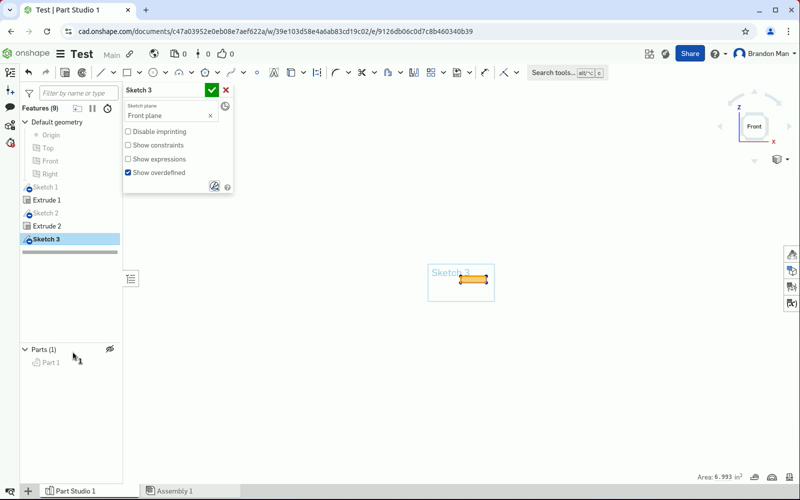
key(shift+y)
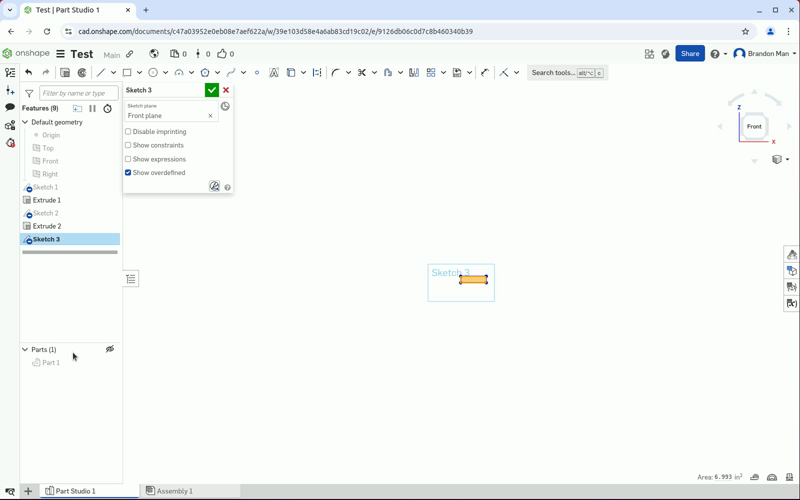
key(shift+e)
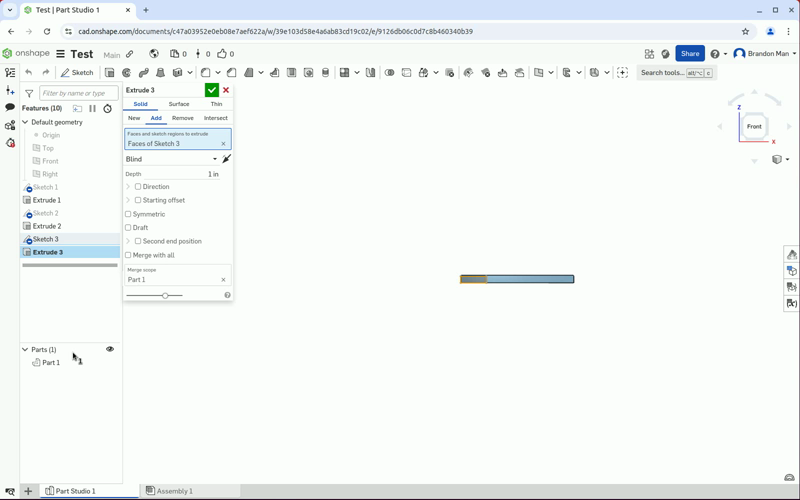
mouse_move(143, 106)
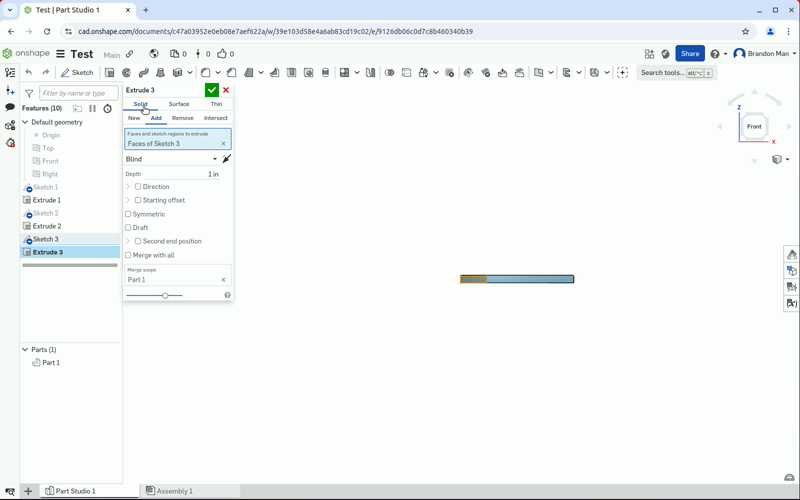
click(143, 106)
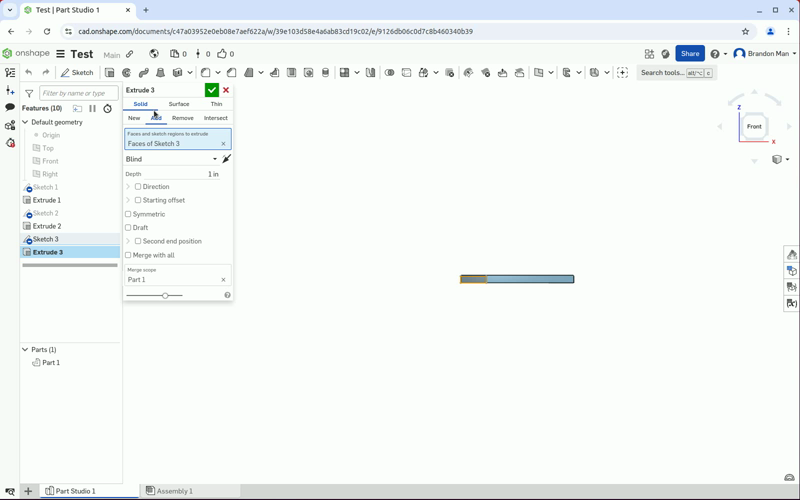
mouse_move(186, 120)
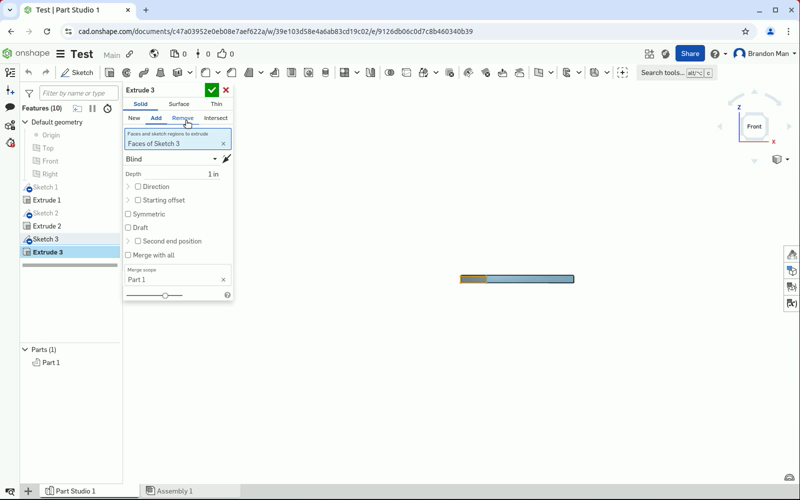
click(186, 120)
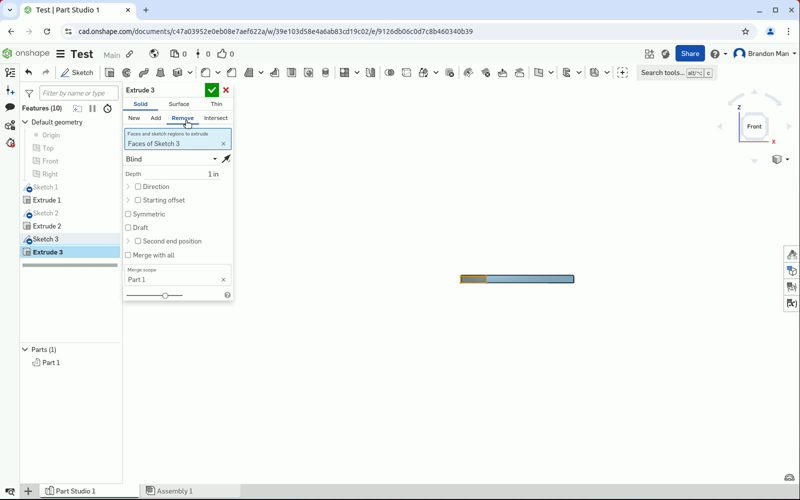
key(tab, 4)
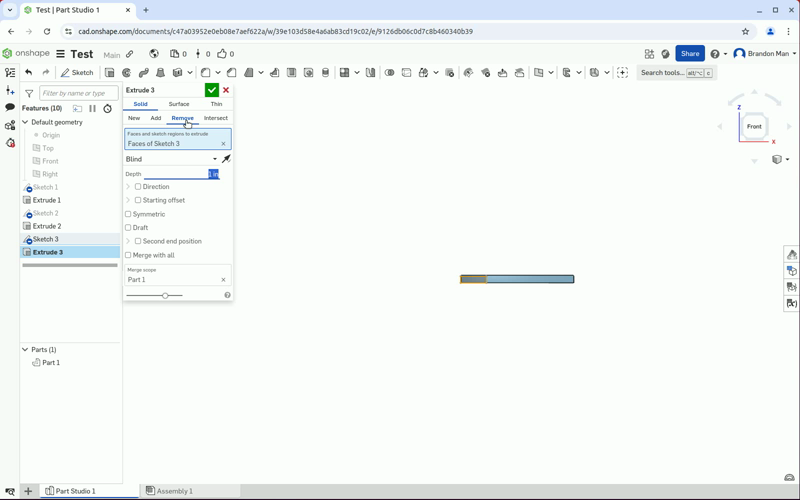
text(0.481)
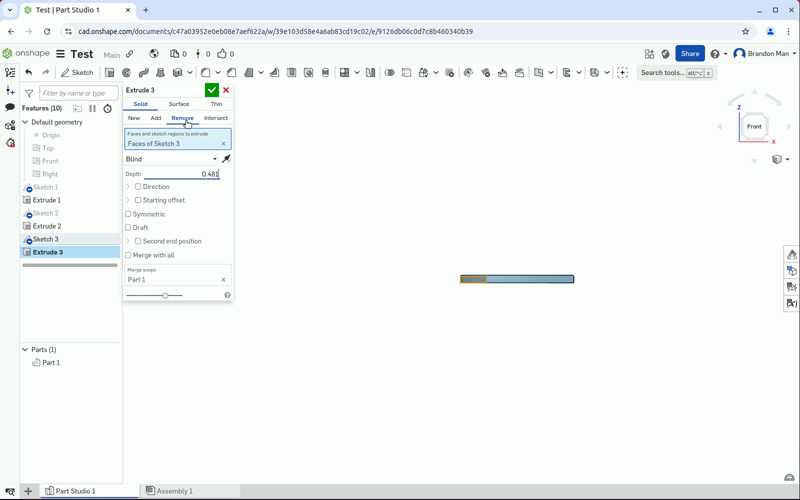
key(tab, 6)
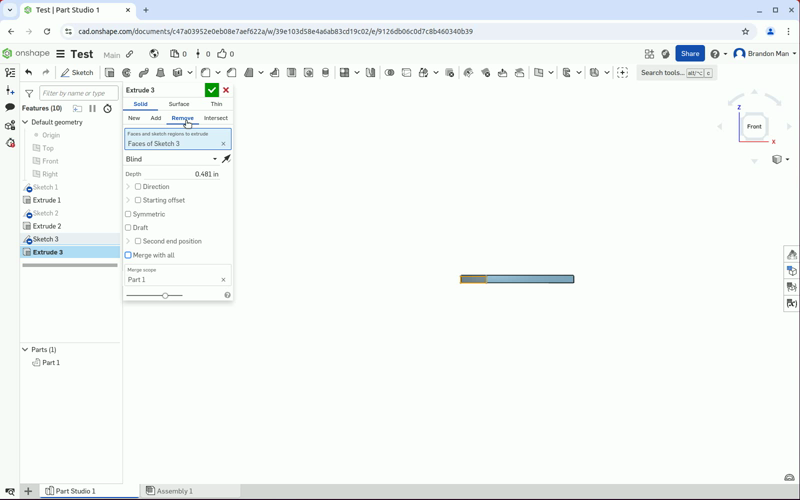
key(space)
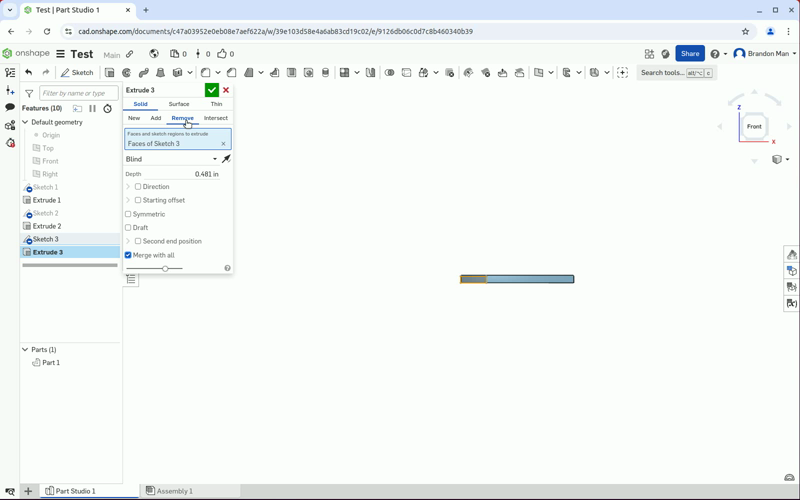
key(enter)
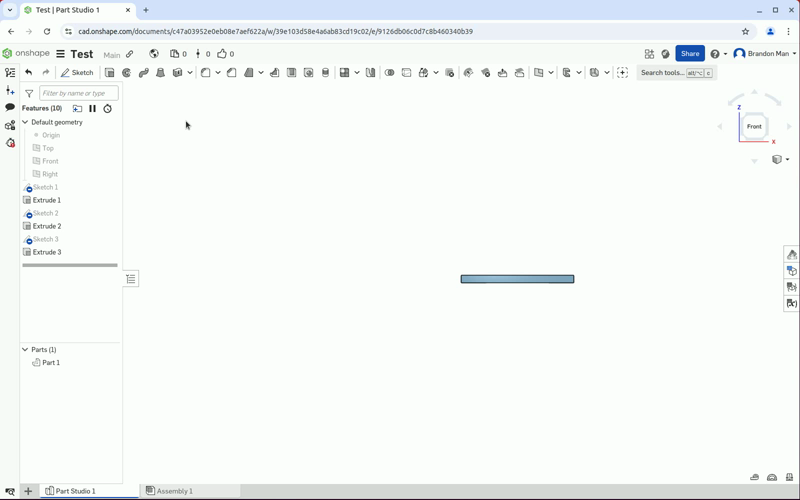
key(shift+h)
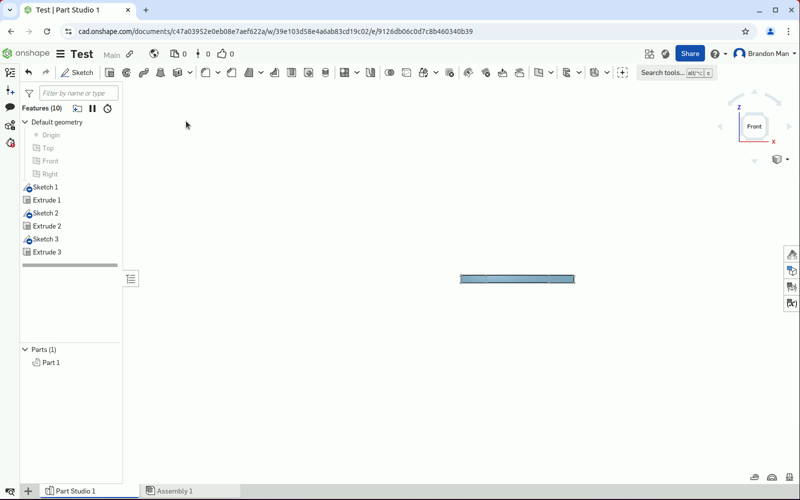
key(shift+h)
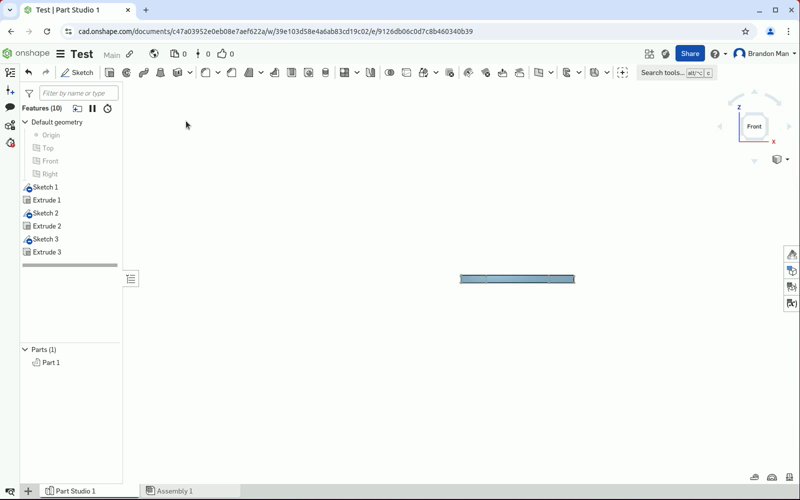
key(shift+7)
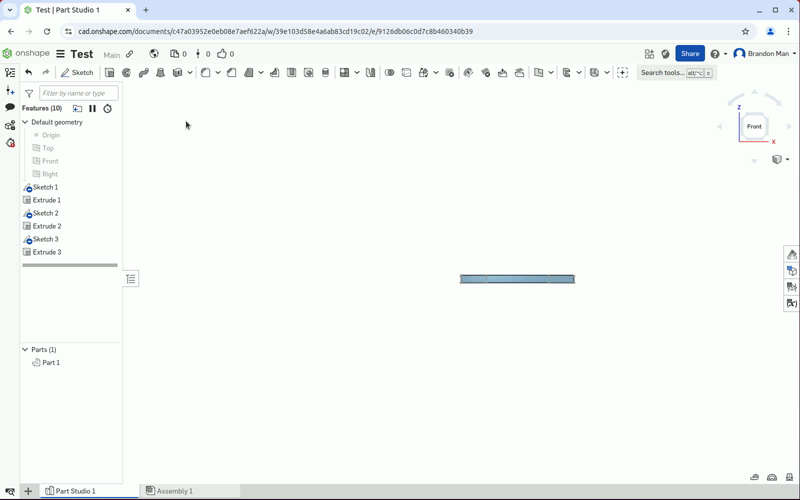
key(left, 2)
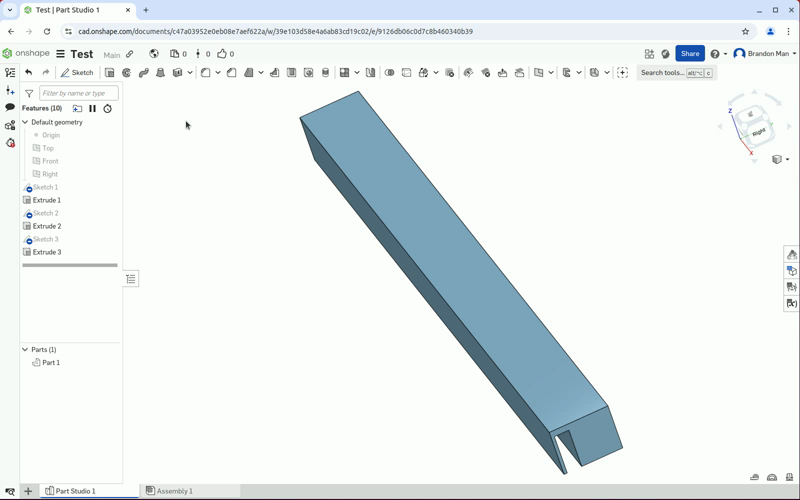
key(down, 2)
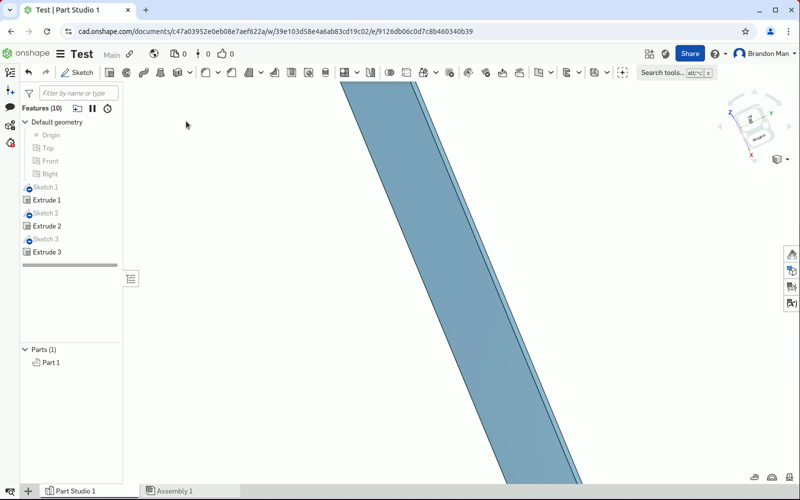
key(up, 2)
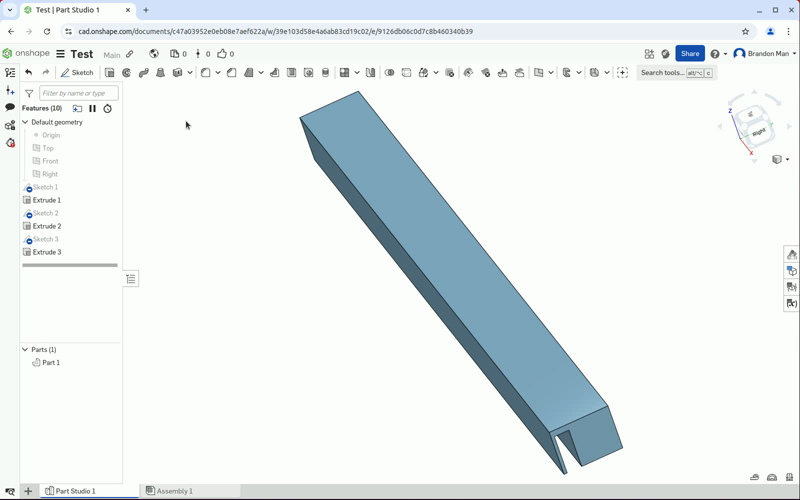
key(right, 2)
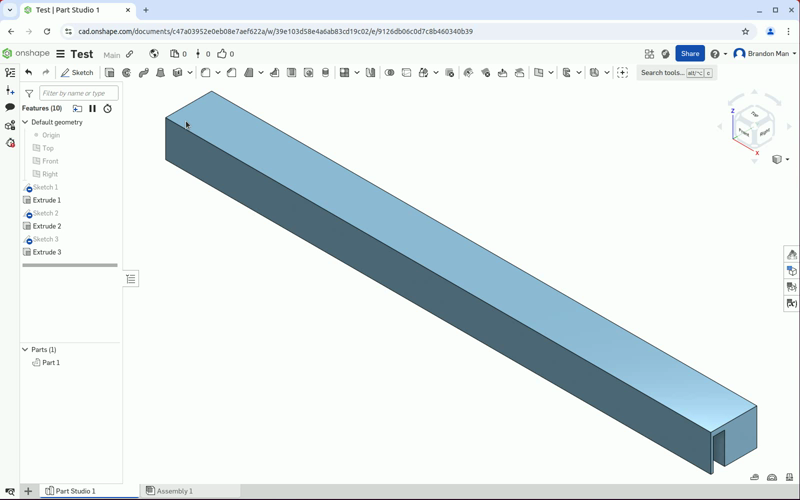
mouse_move(73, 189)
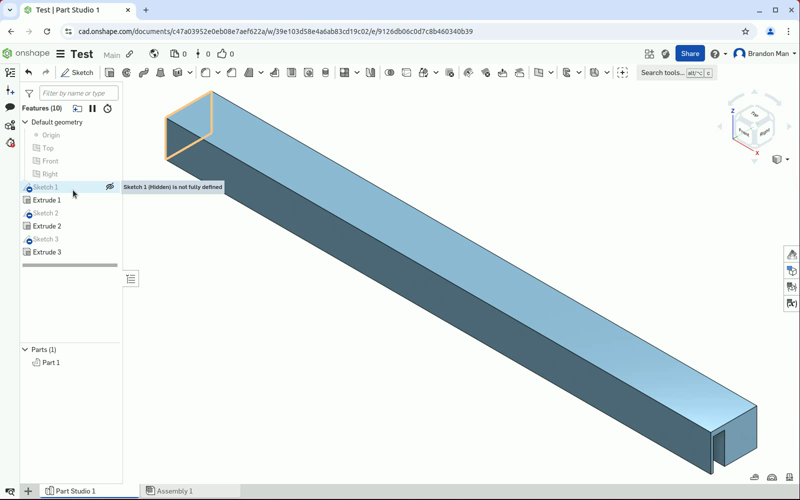
click(73, 189)